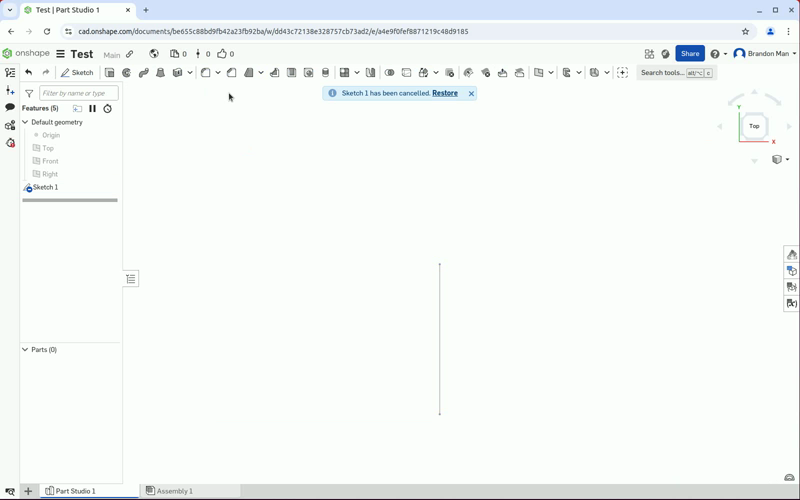
key(shift+h)
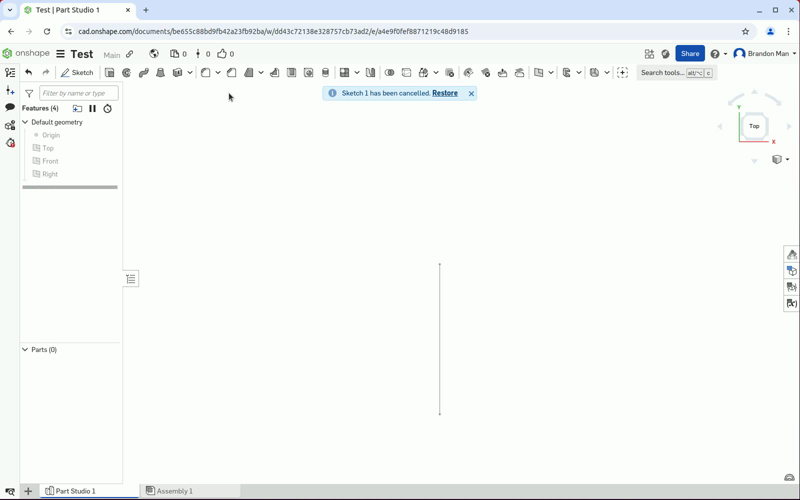
key(shift+s)
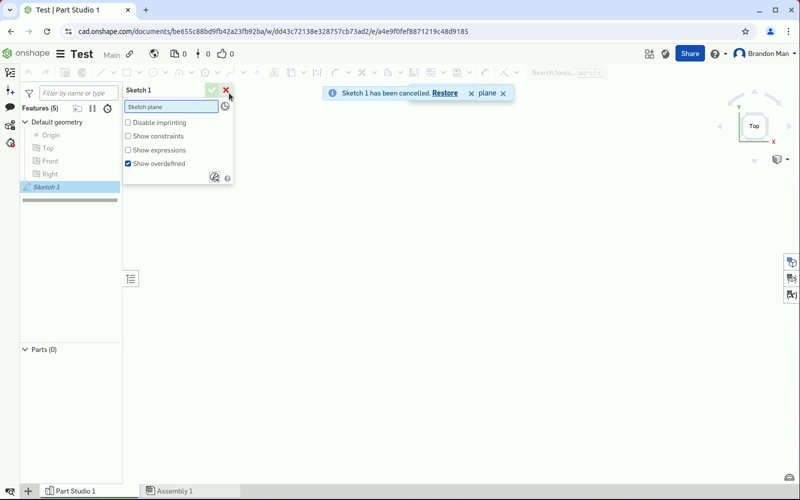
mouse_move(73, 150)
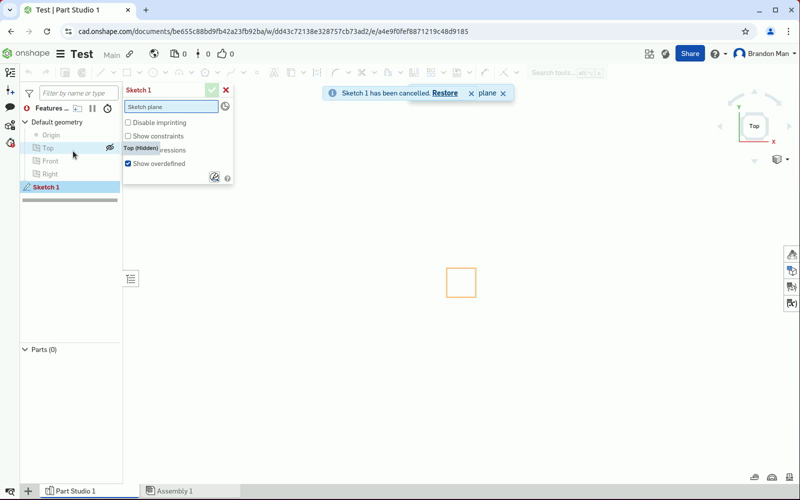
click(73, 150)
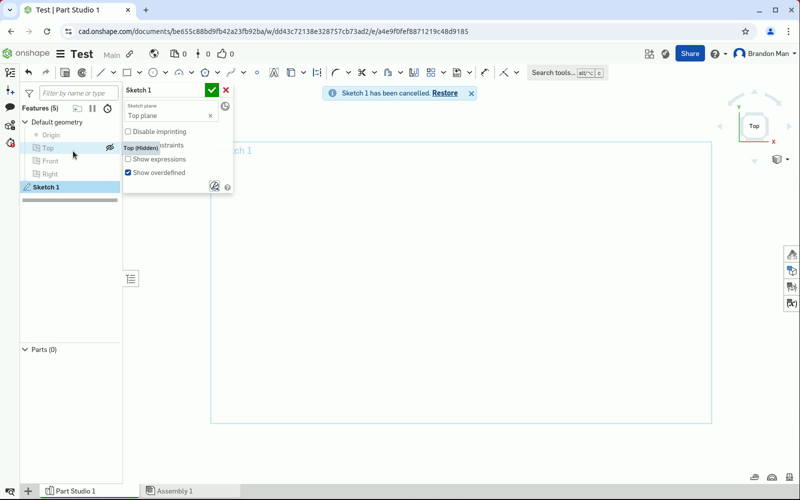
mouse_move(73, 352)
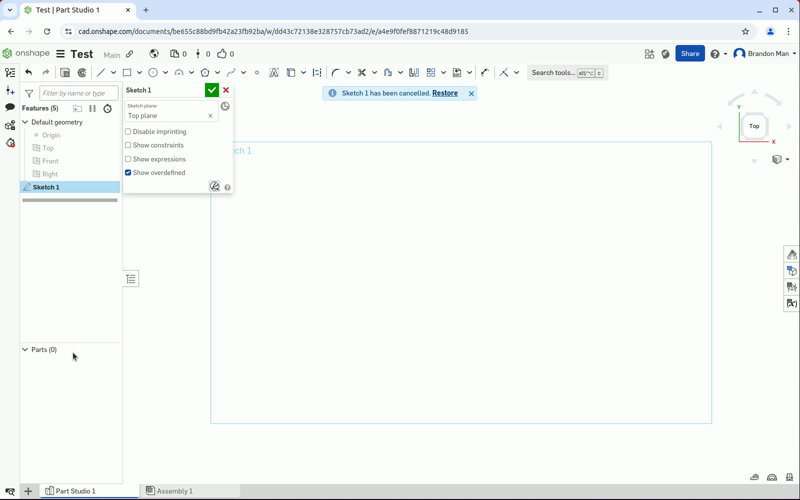
key(y)
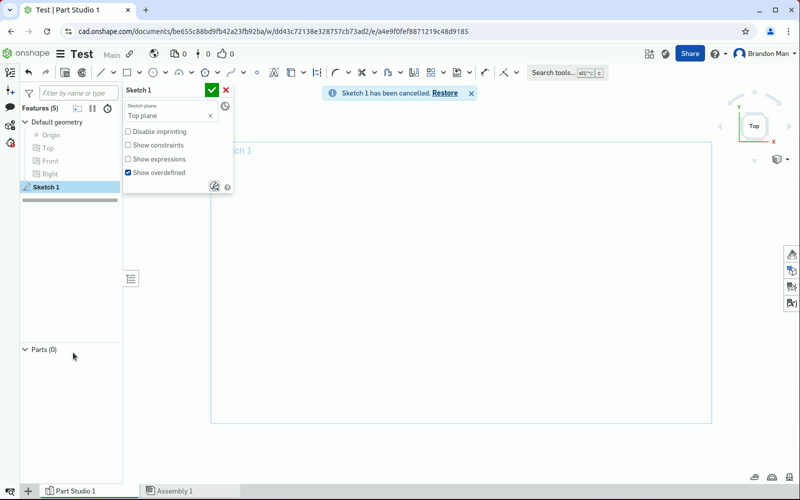
key(l)
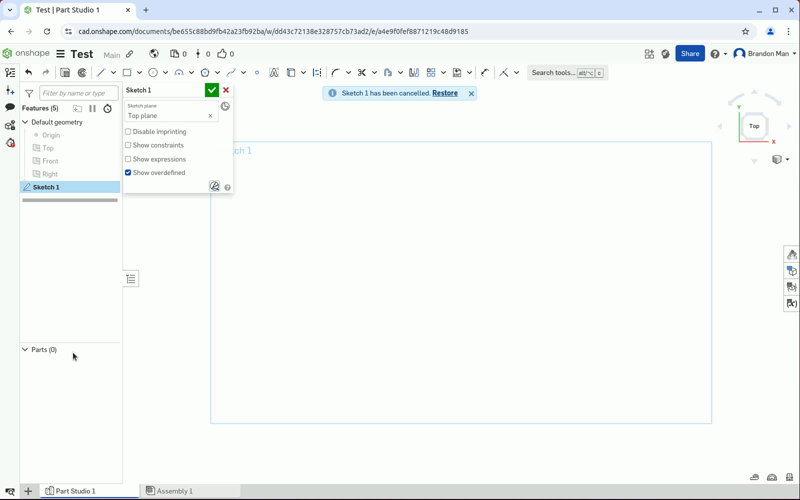
key_down(shift)
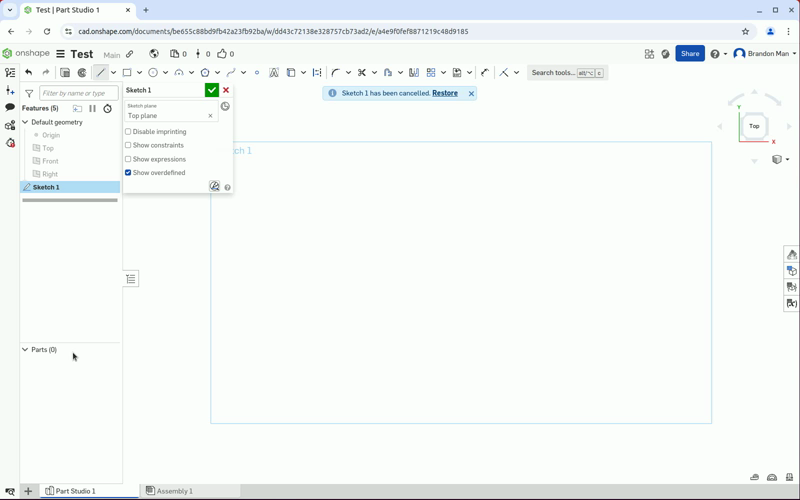
mouse_move(390, 245)
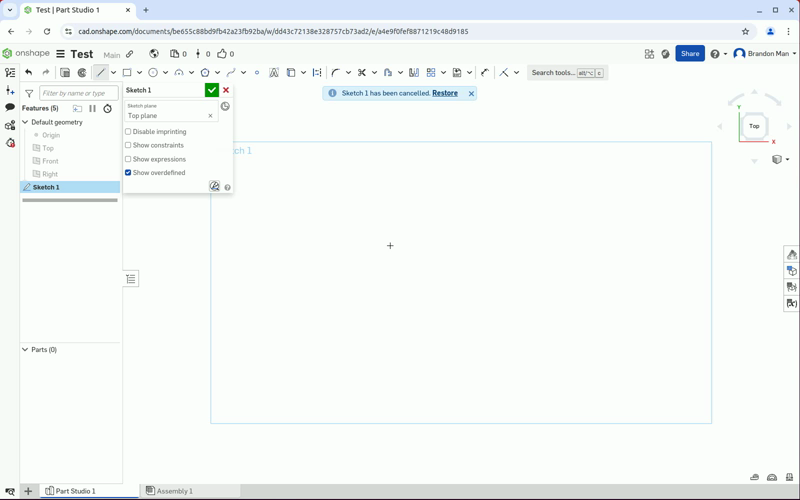
click(390, 245)
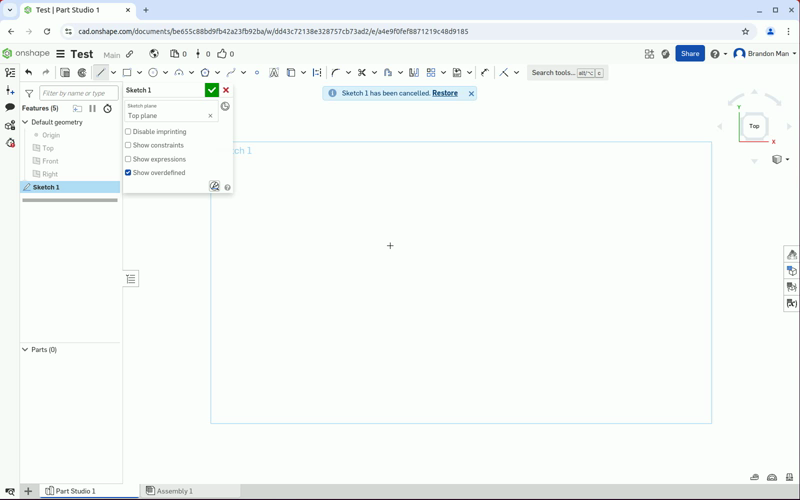
key_up(shift)
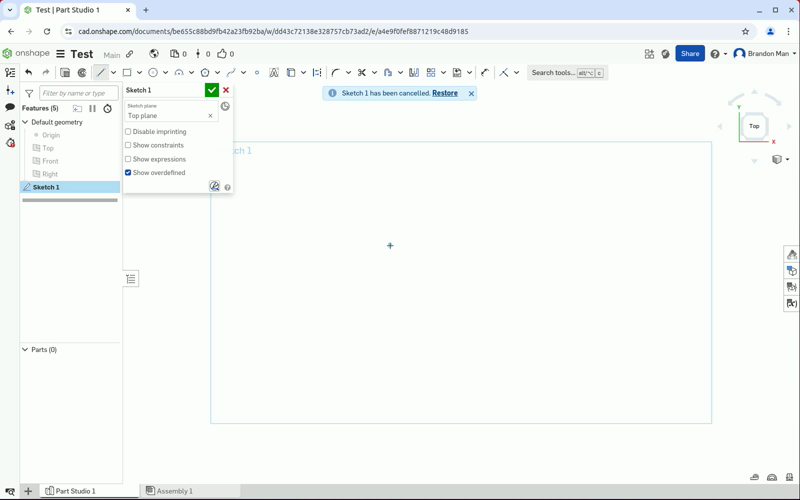
key_down(shift)
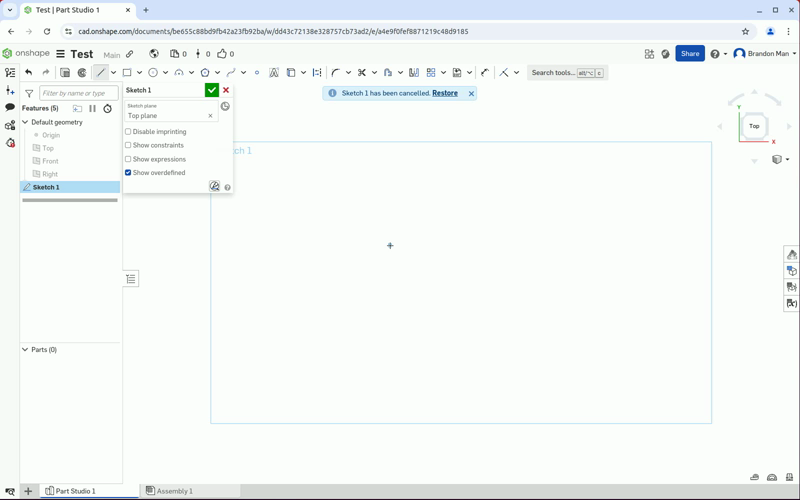
mouse_move(465, 245)
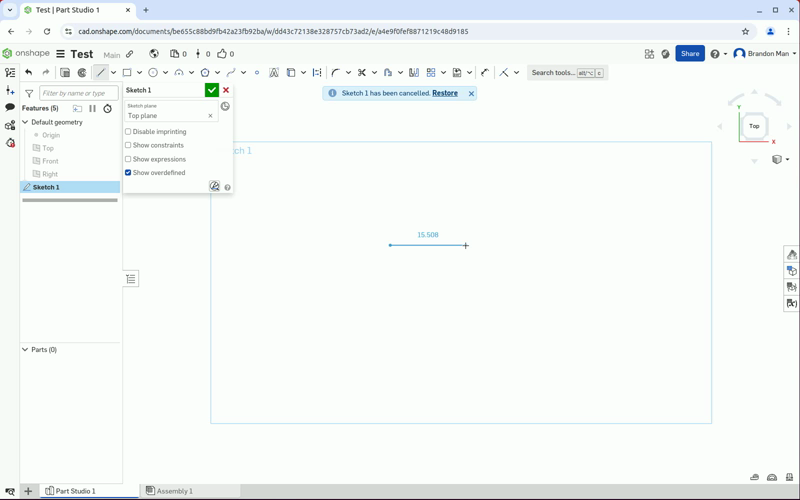
click(465, 245)
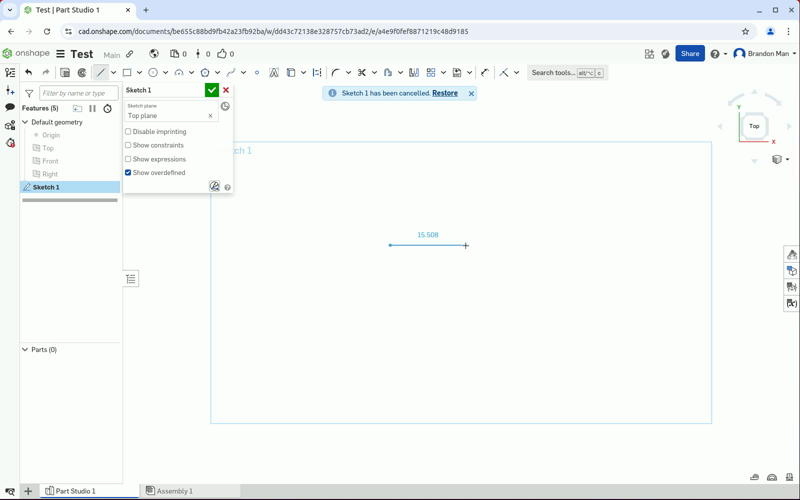
key_up(shift)
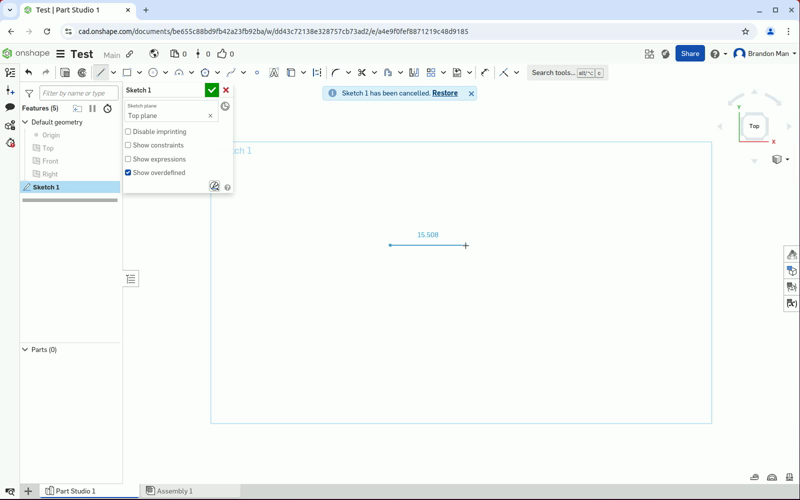
key_down(shift)
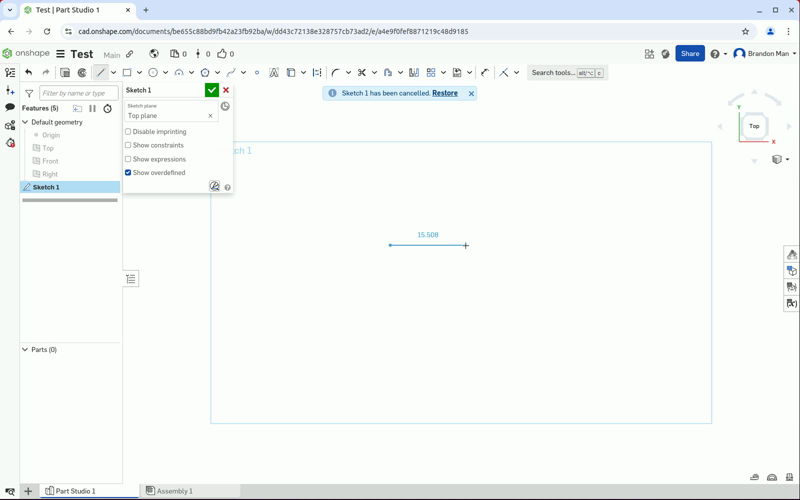
mouse_move(495, 245)
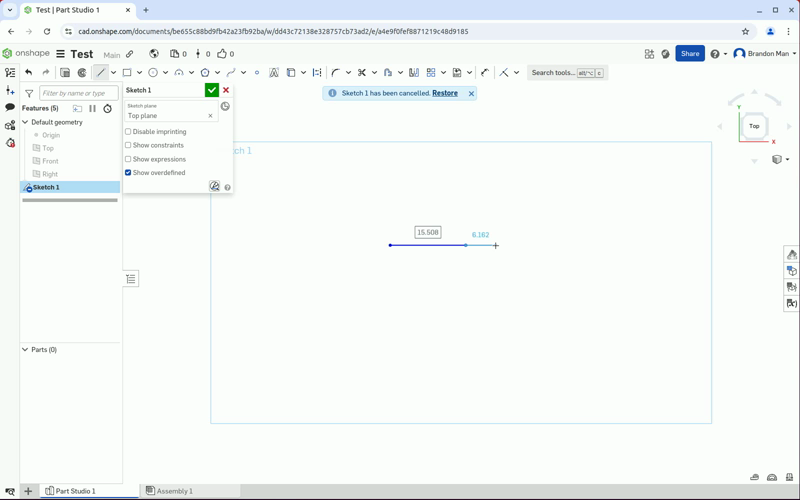
mouse_move(465, 219)
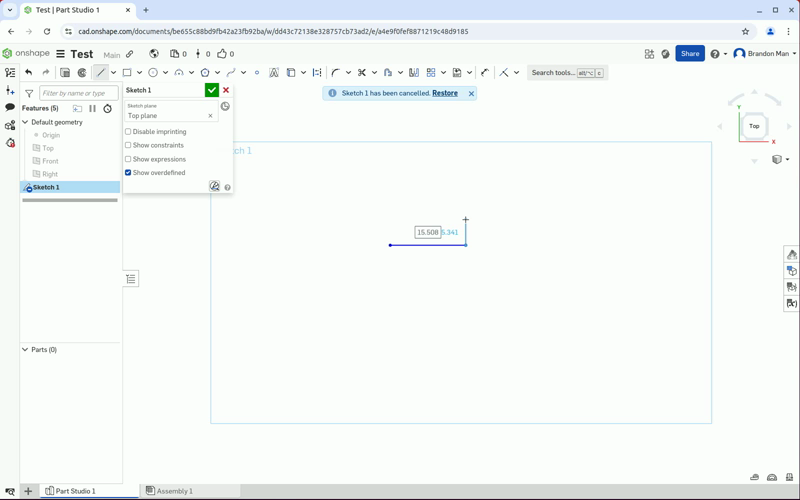
click(465, 219)
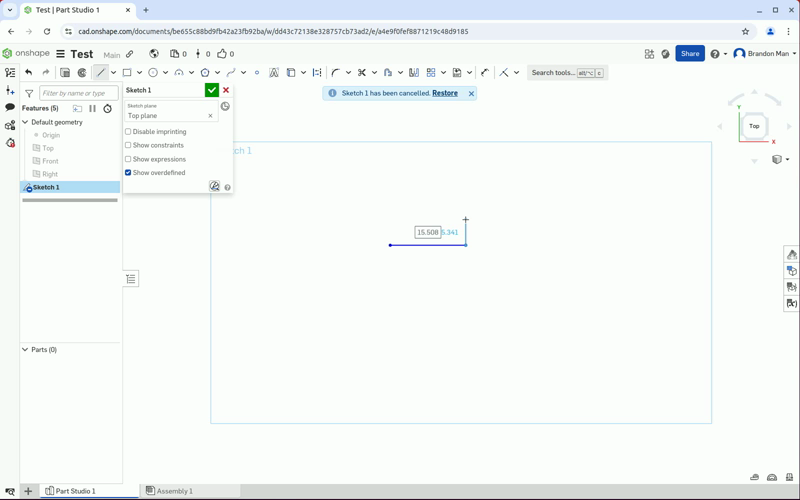
key_up(shift)
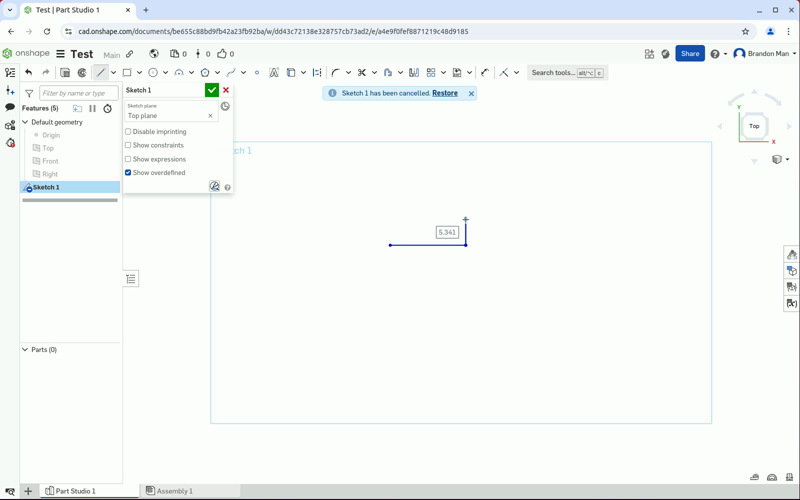
key_down(shift)
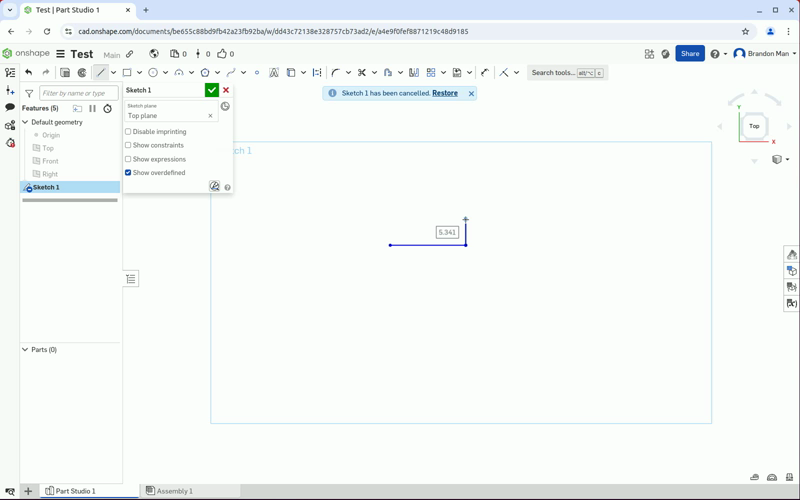
mouse_move(495, 219)
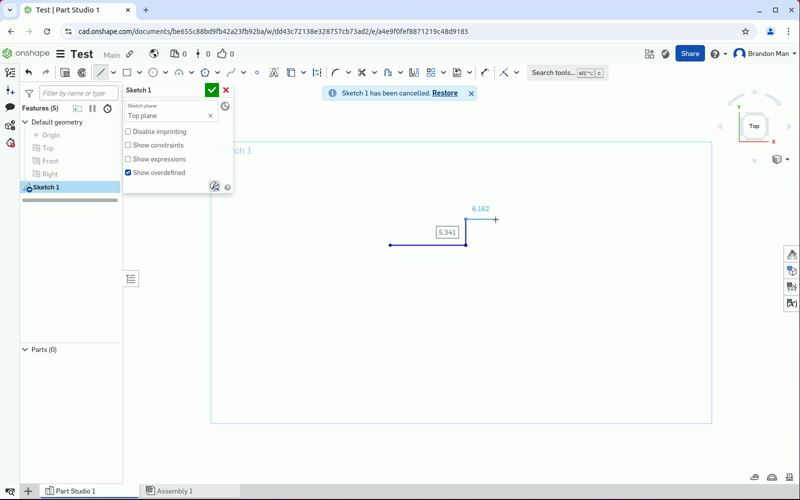
mouse_move(451, 219)
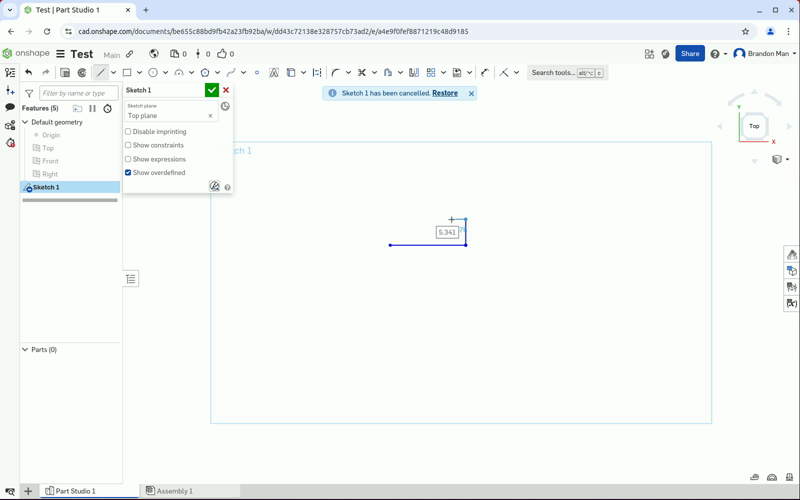
click(451, 219)
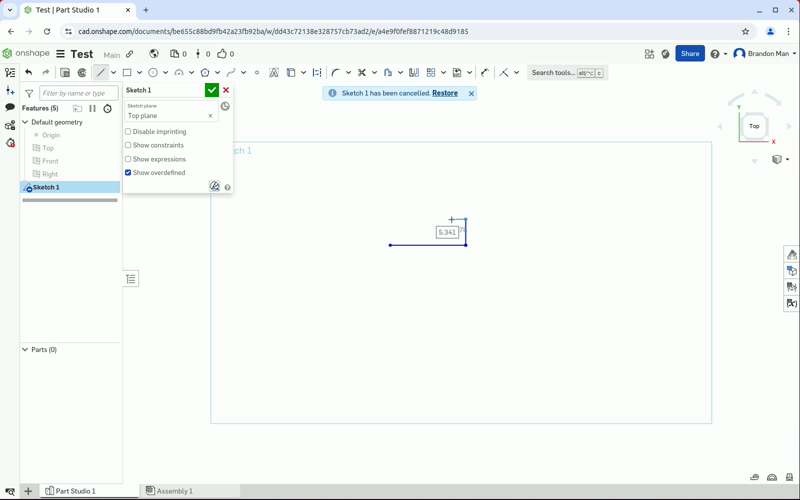
key_up(shift)
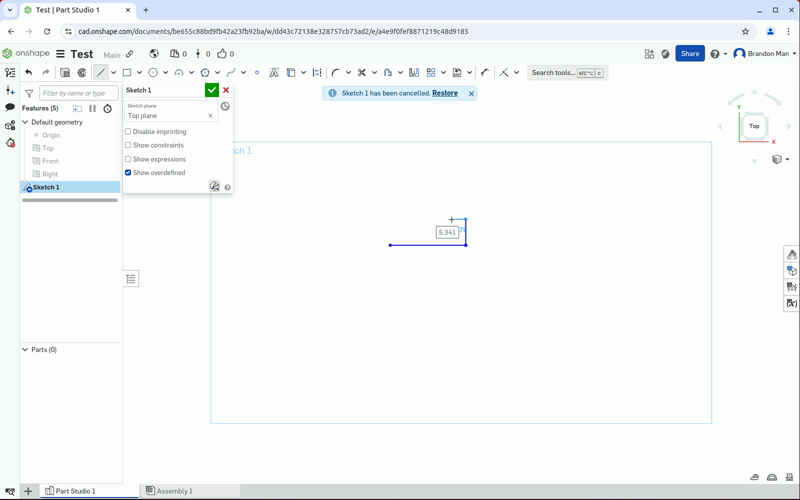
key_down(shift)
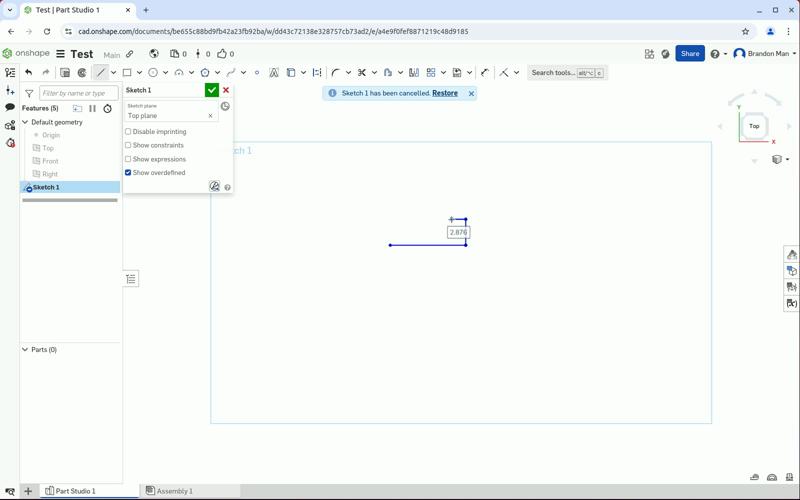
mouse_move(481, 219)
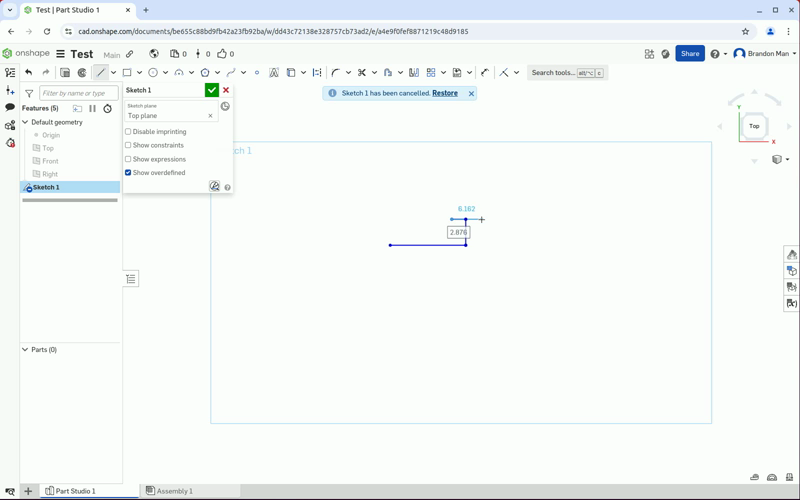
mouse_move(451, 196)
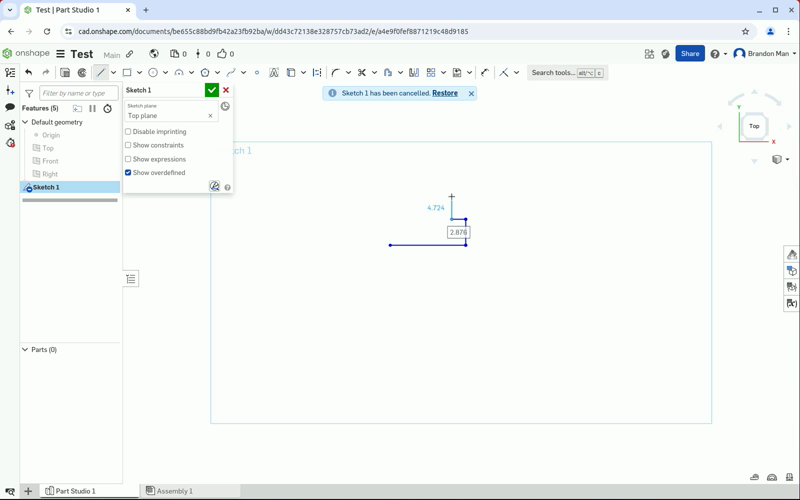
click(451, 196)
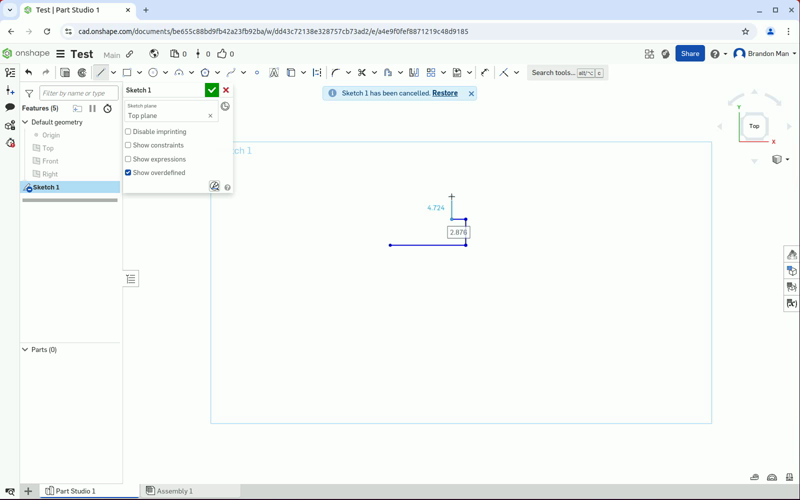
key_up(shift)
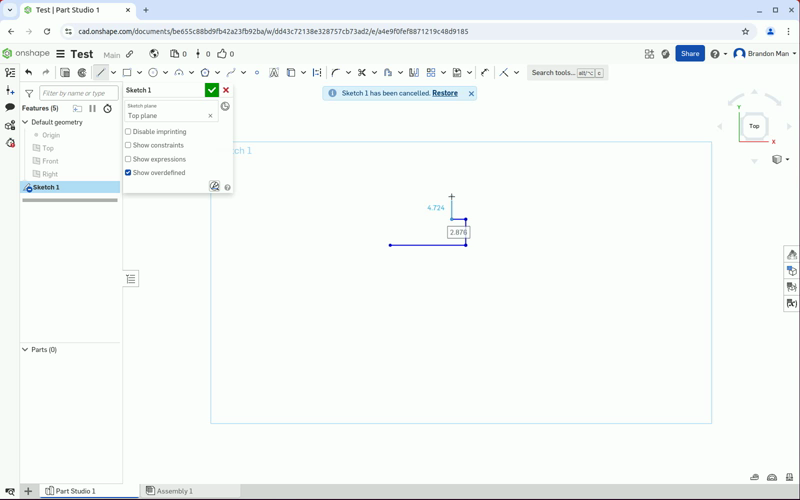
key_down(shift)
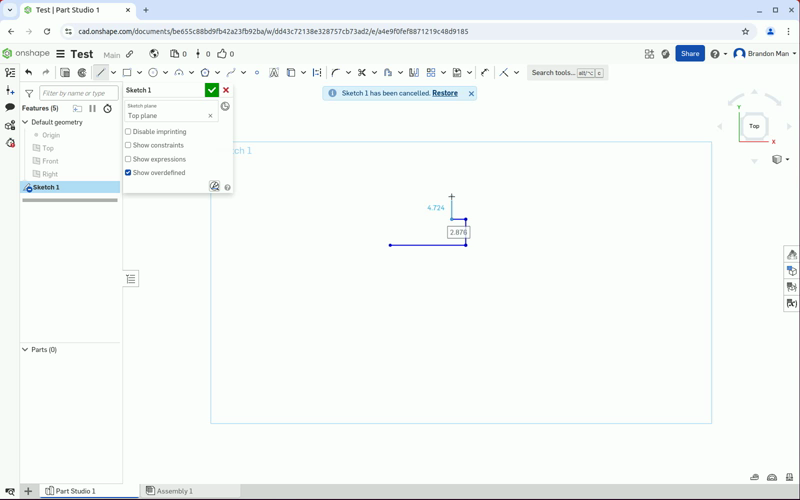
mouse_move(481, 196)
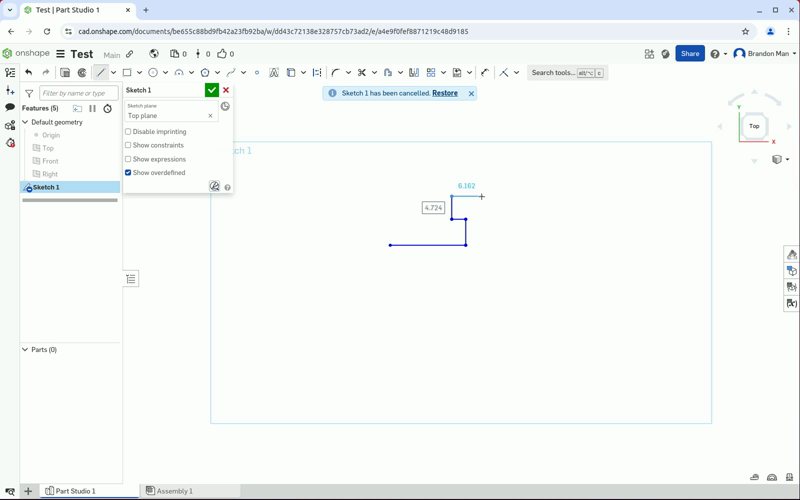
mouse_move(465, 196)
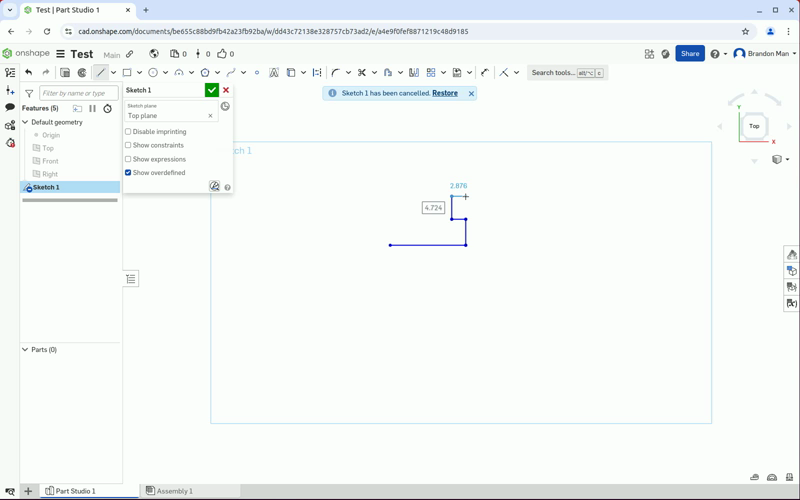
click(465, 196)
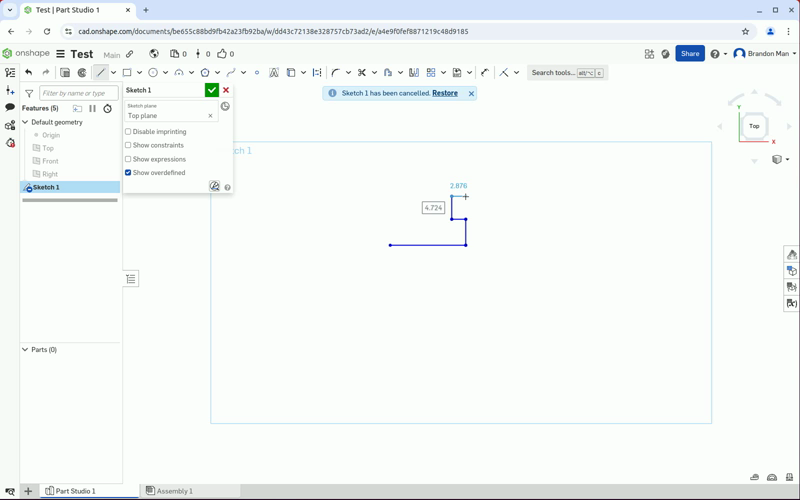
key_up(shift)
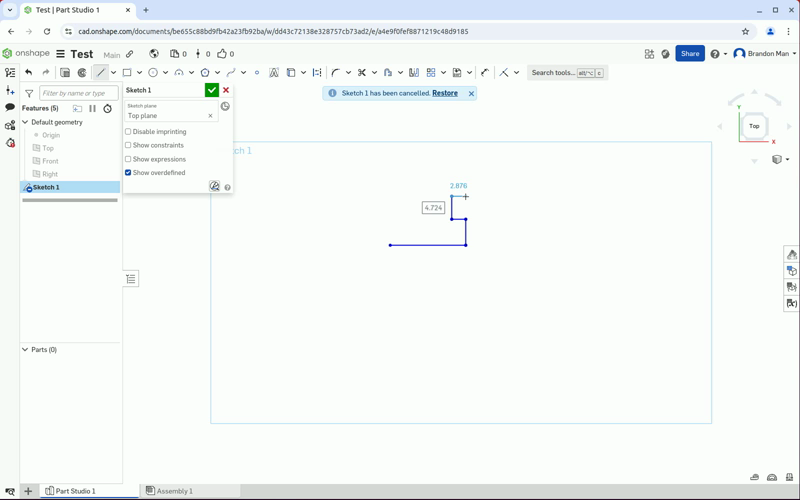
key_down(shift)
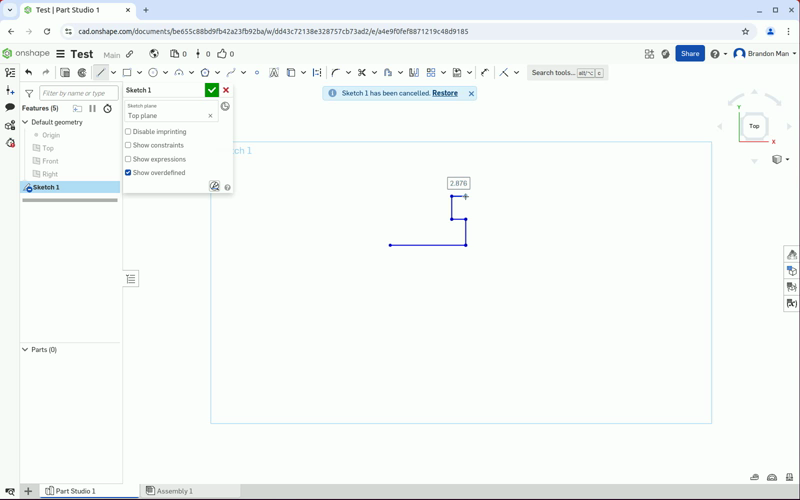
mouse_move(495, 196)
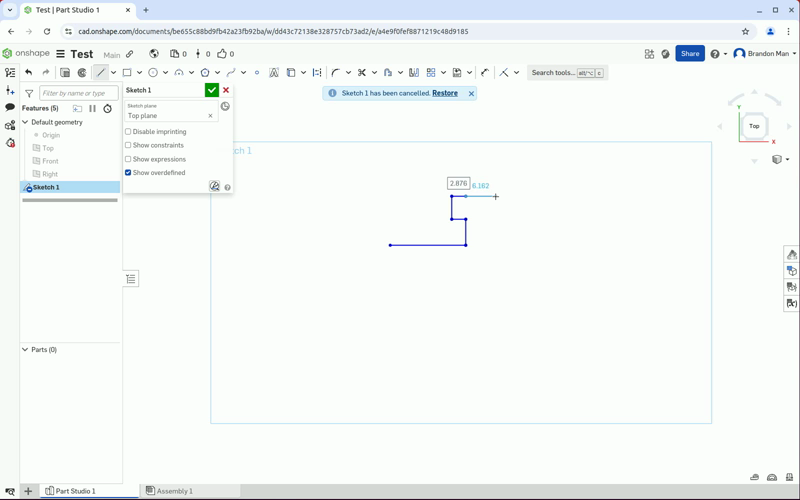
mouse_move(465, 170)
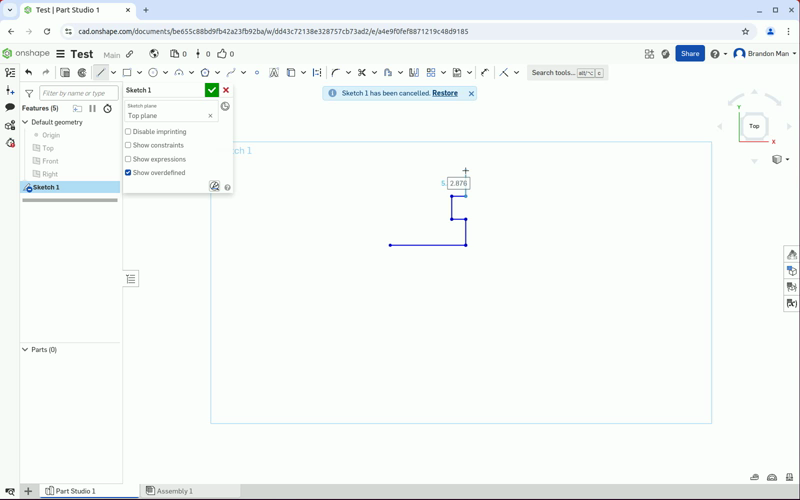
click(465, 170)
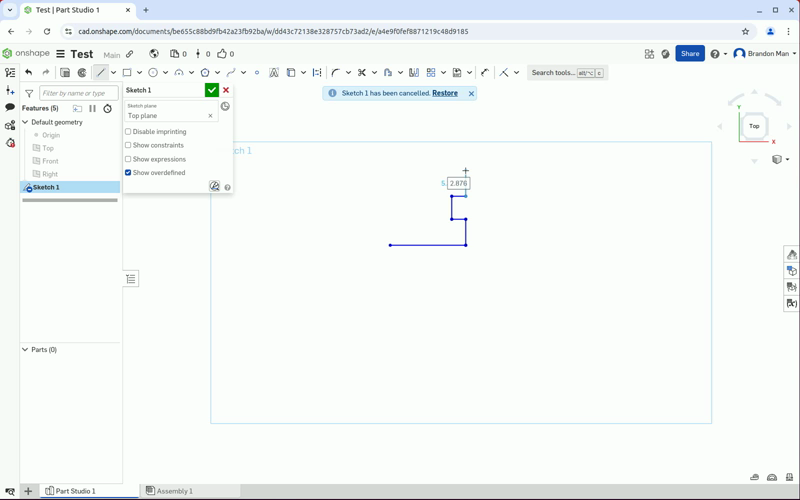
key_up(shift)
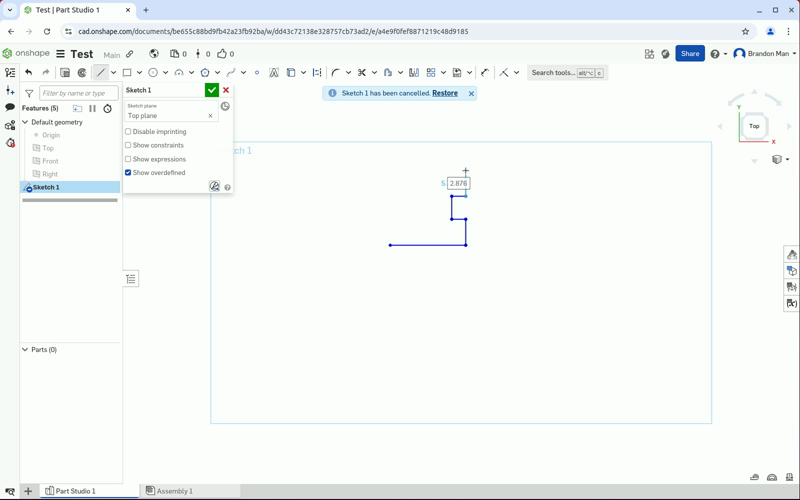
key_down(shift)
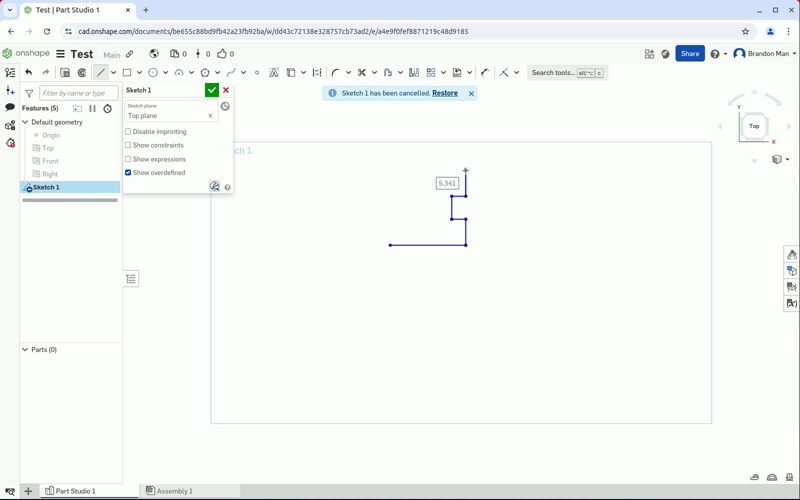
mouse_move(390, 170)
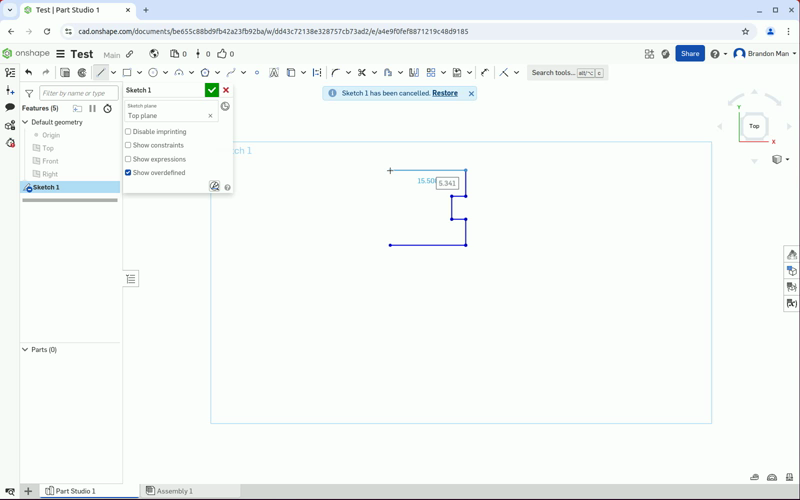
click(390, 170)
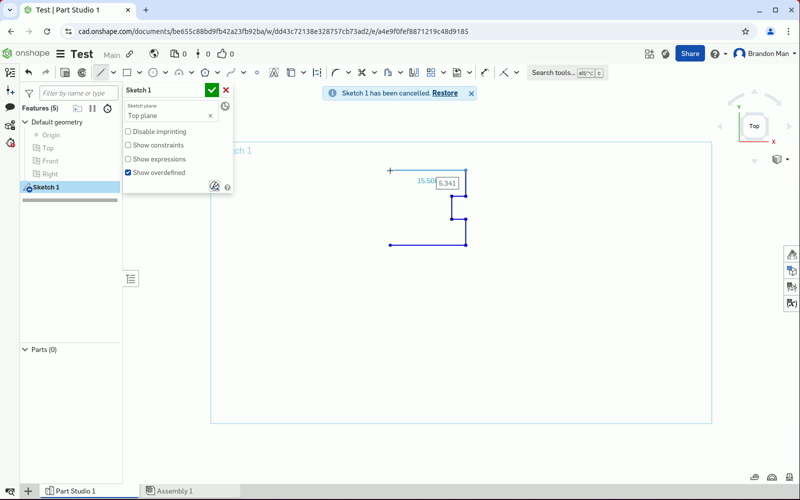
key_up(shift)
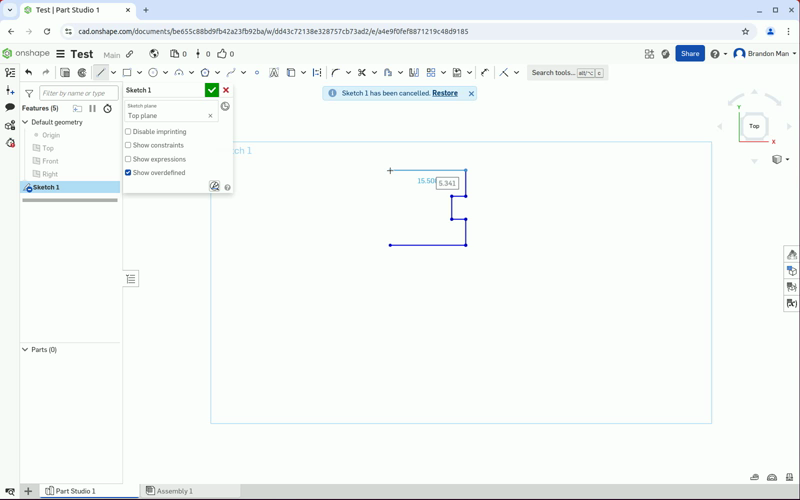
key_down(shift)
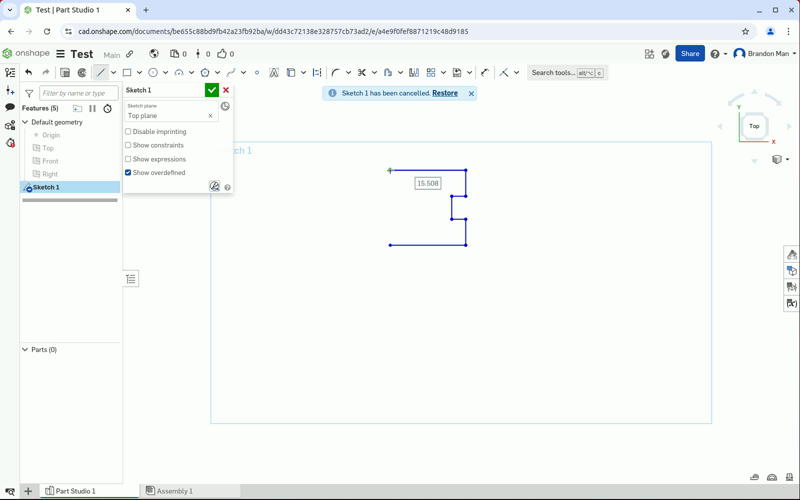
mouse_move(420, 170)
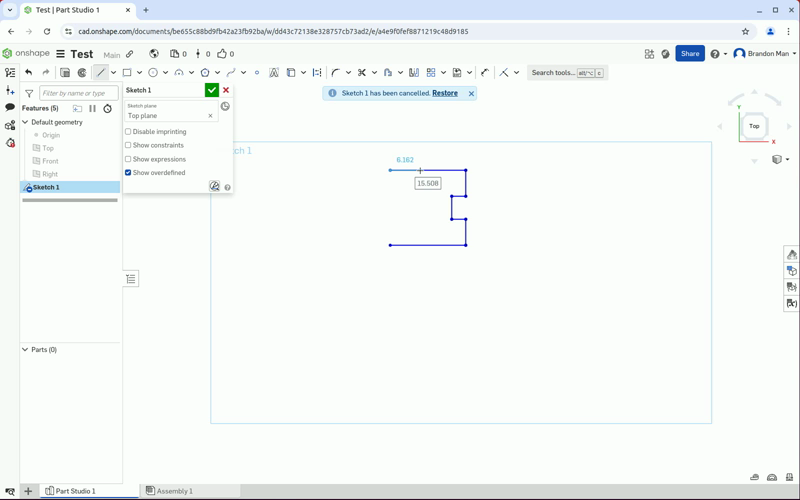
mouse_move(390, 196)
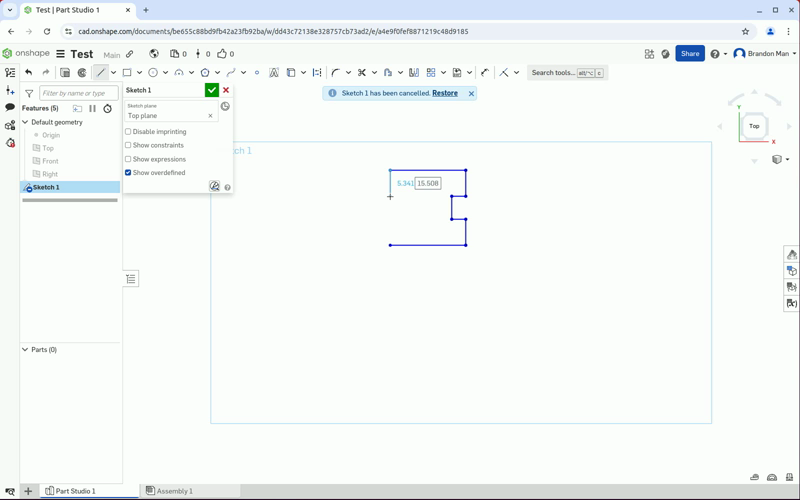
click(390, 196)
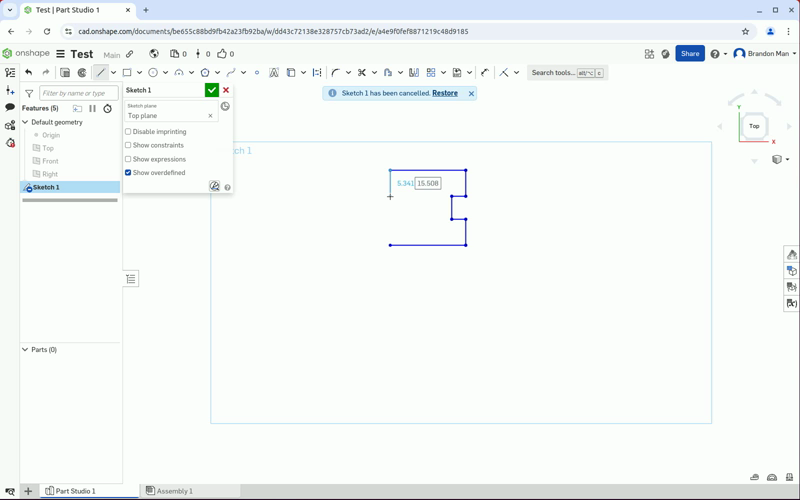
key_up(shift)
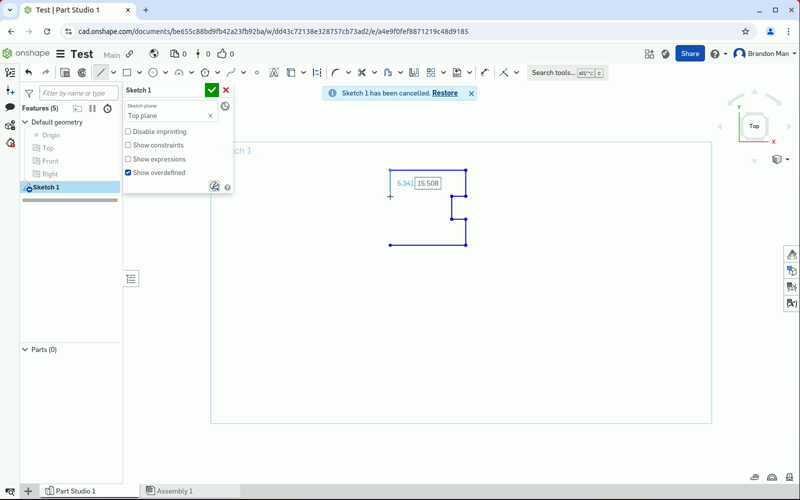
key_down(shift)
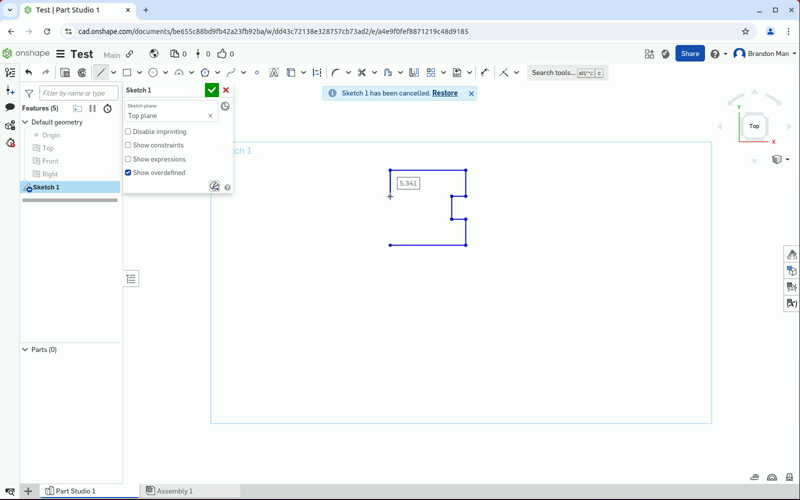
mouse_move(420, 196)
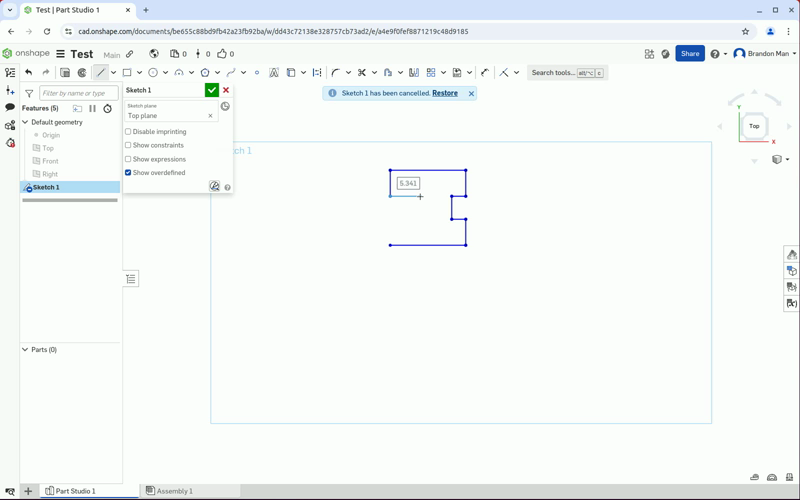
mouse_move(404, 196)
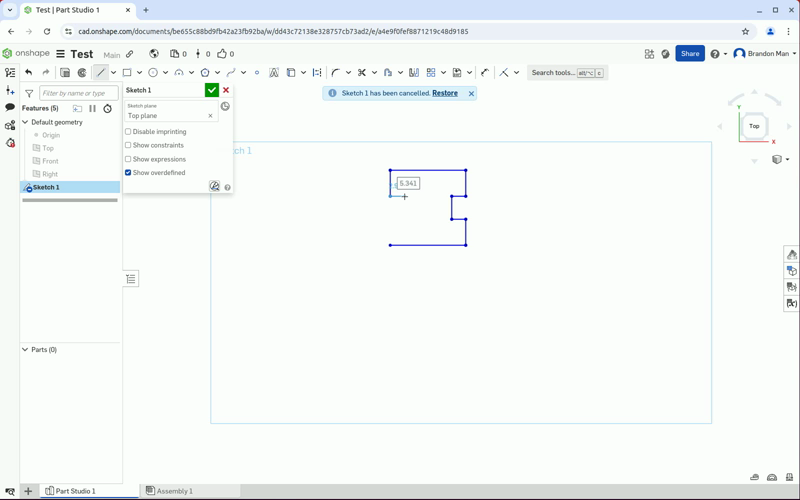
click(404, 196)
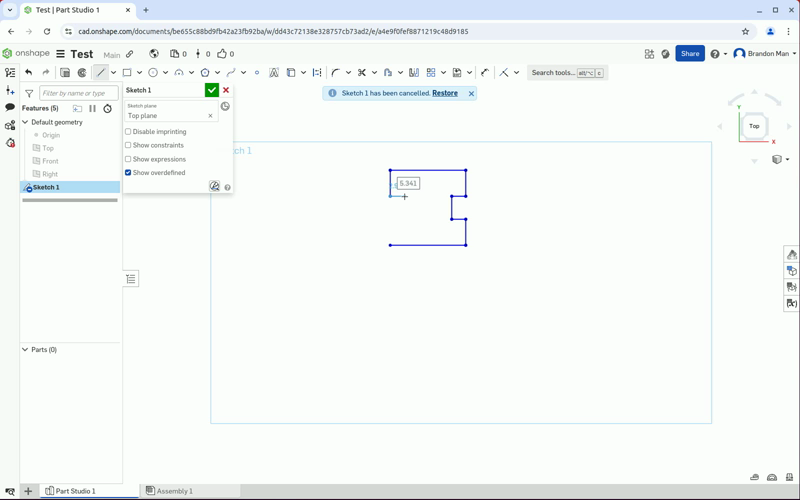
key_up(shift)
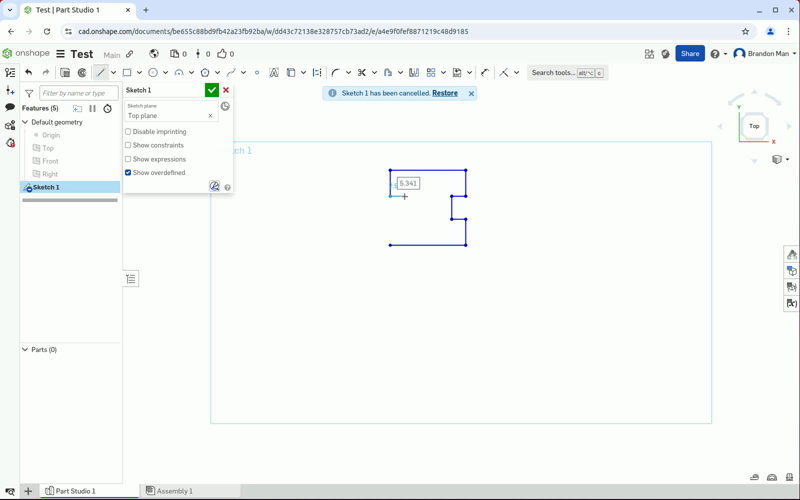
key_down(shift)
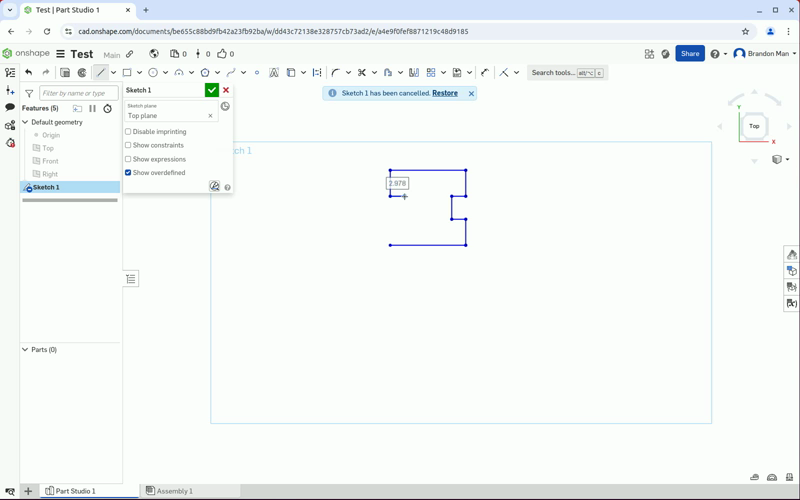
mouse_move(434, 196)
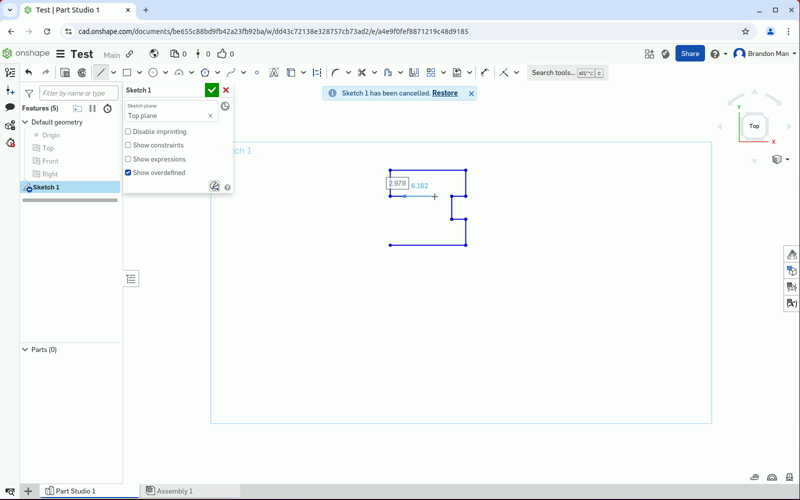
mouse_move(404, 219)
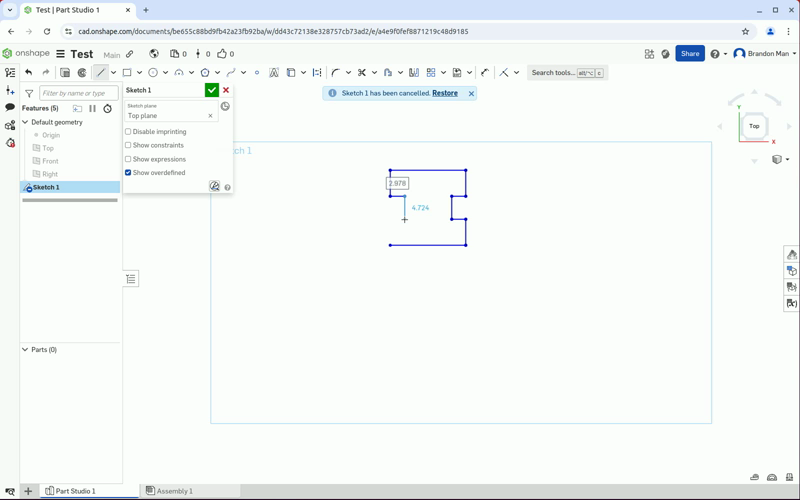
click(404, 219)
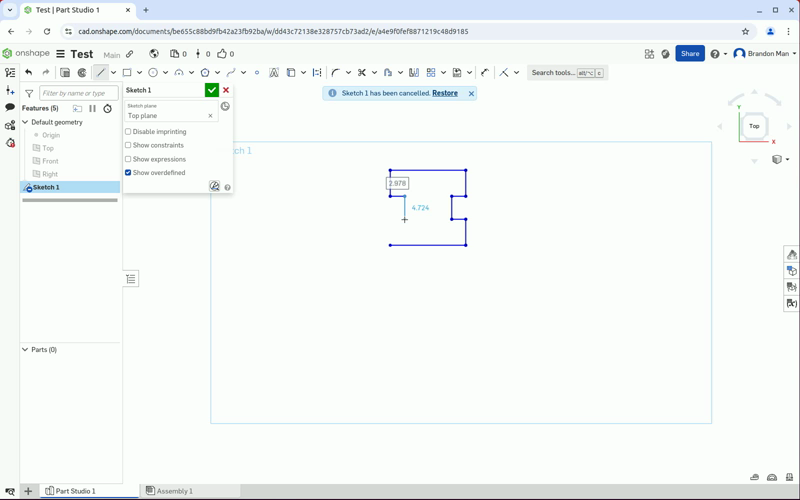
key_up(shift)
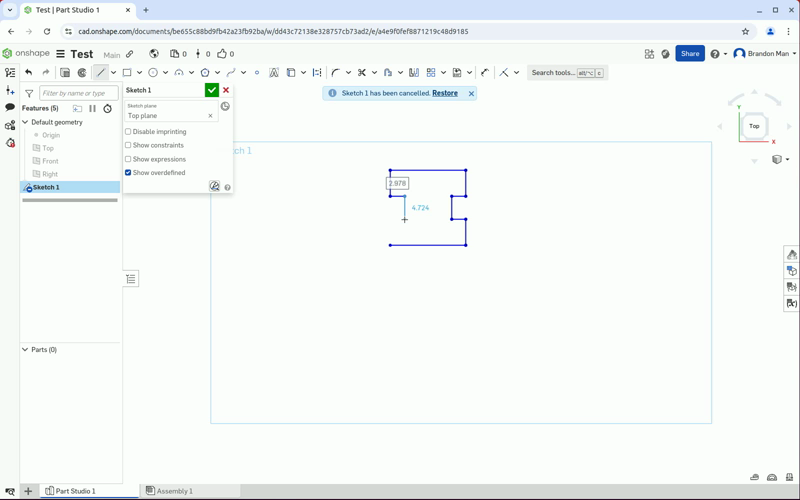
key_down(shift)
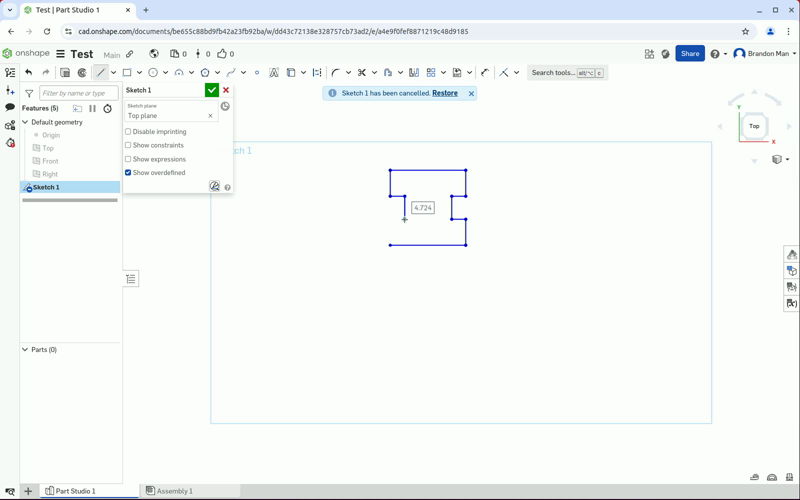
mouse_move(434, 219)
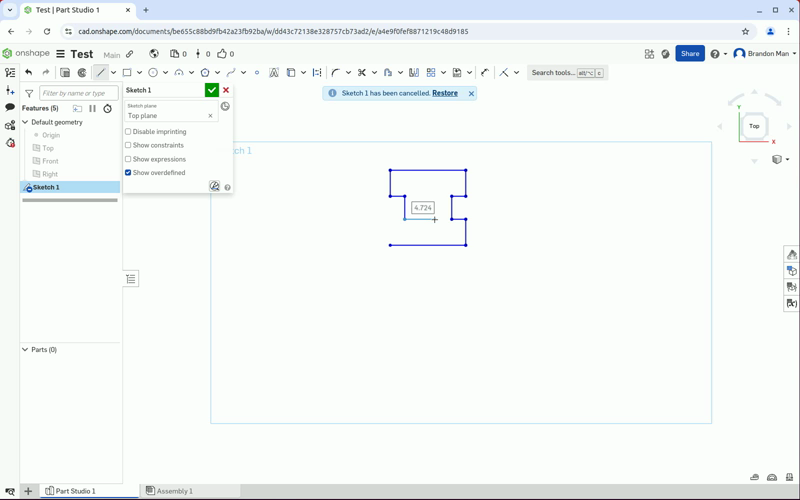
mouse_move(390, 219)
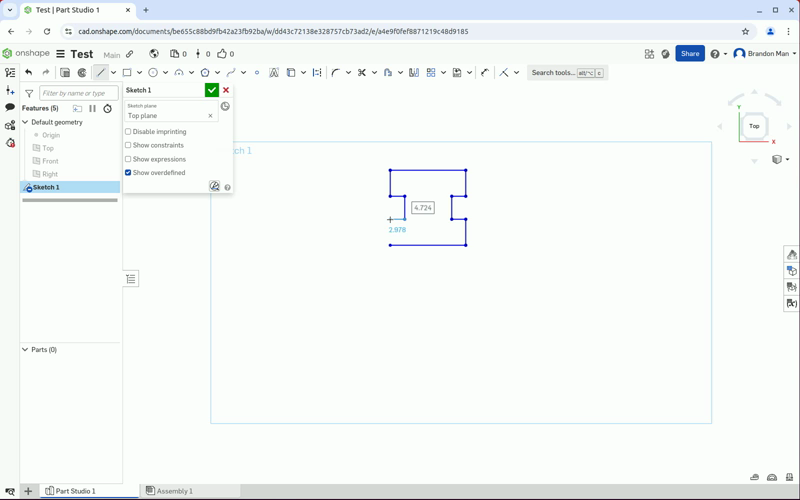
click(390, 219)
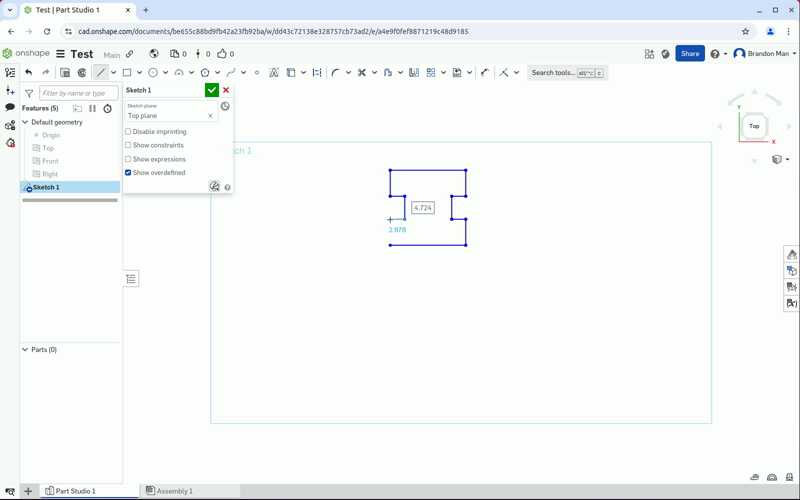
key_up(shift)
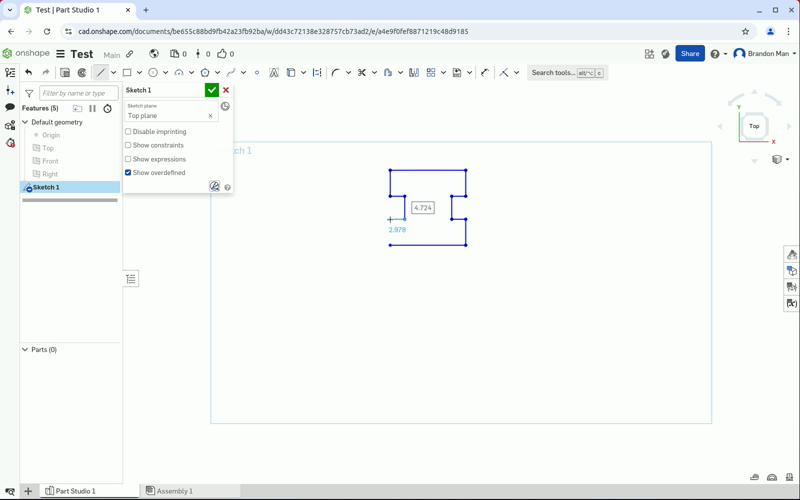
mouse_move(420, 219)
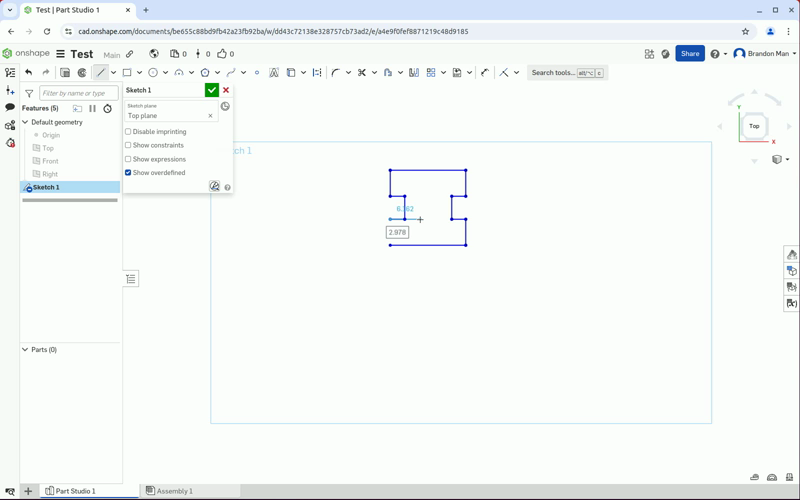
key_down(shift)
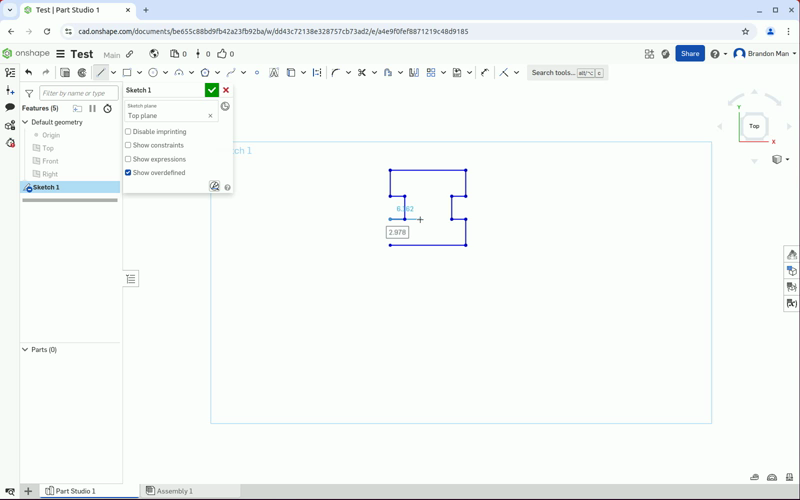
mouse_move(390, 245)
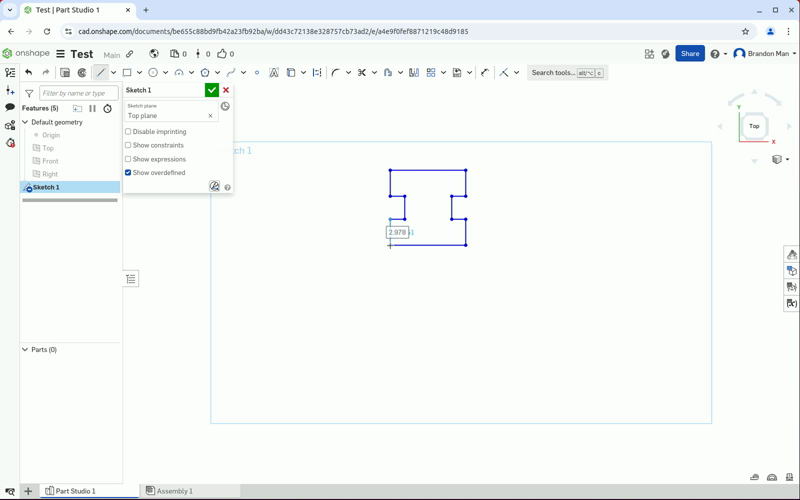
key_up(shift)
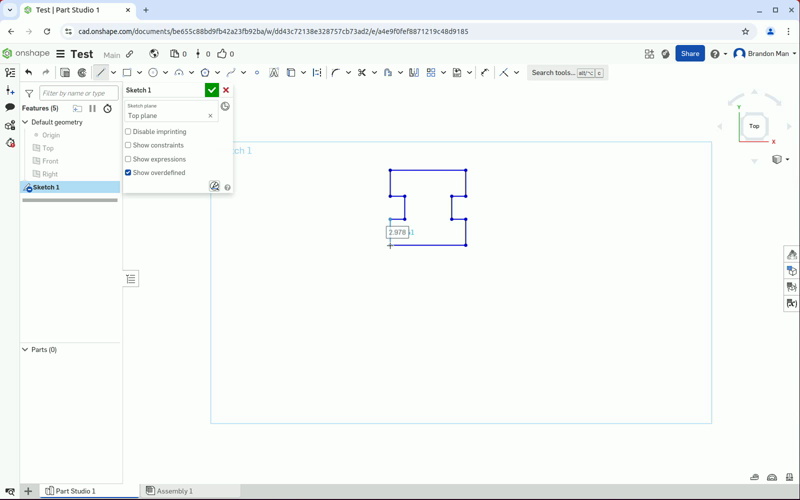
click(390, 245)
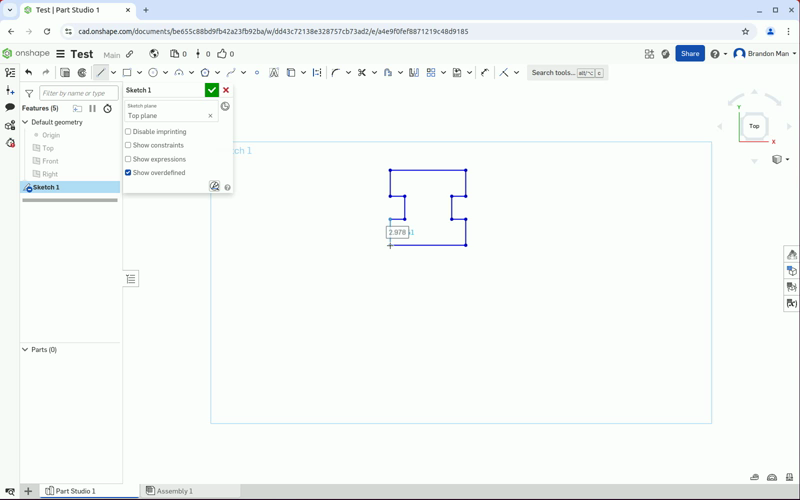
key(esc)
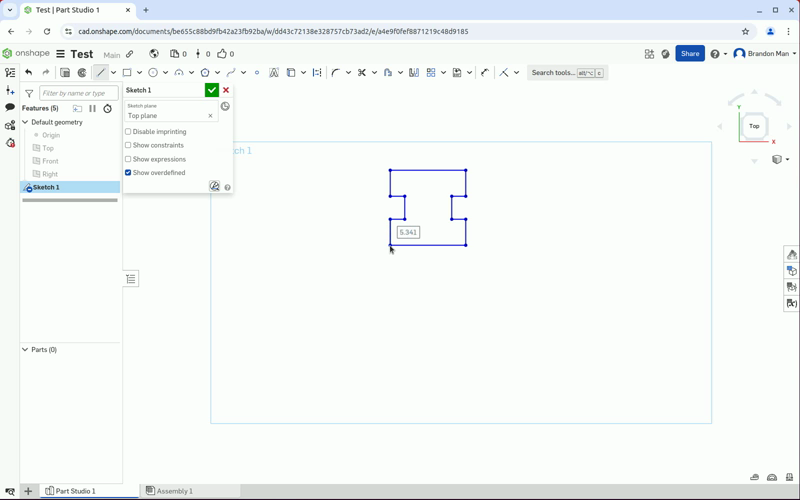
key(c)
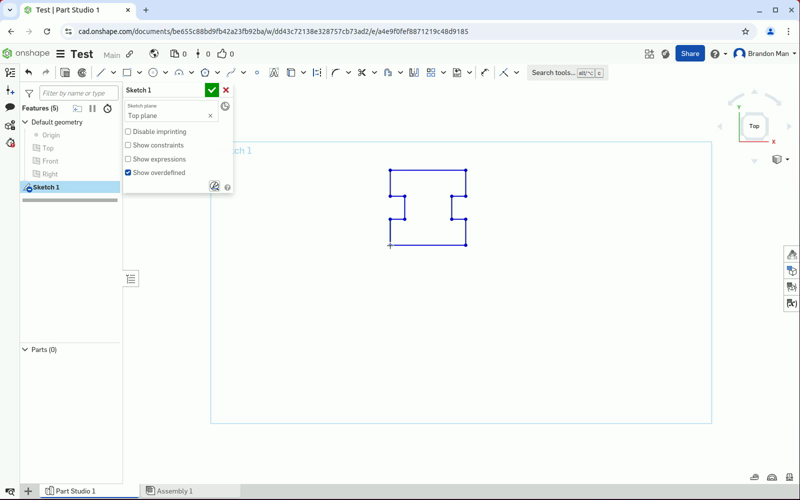
key_down(shift)
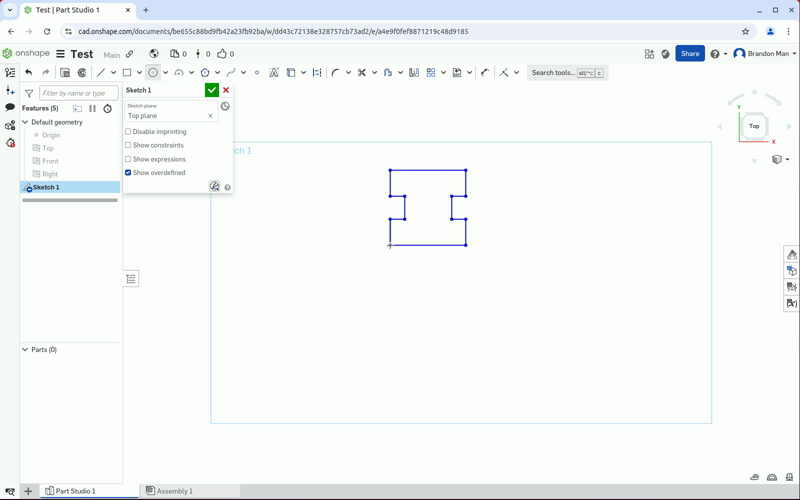
mouse_move(428, 207)
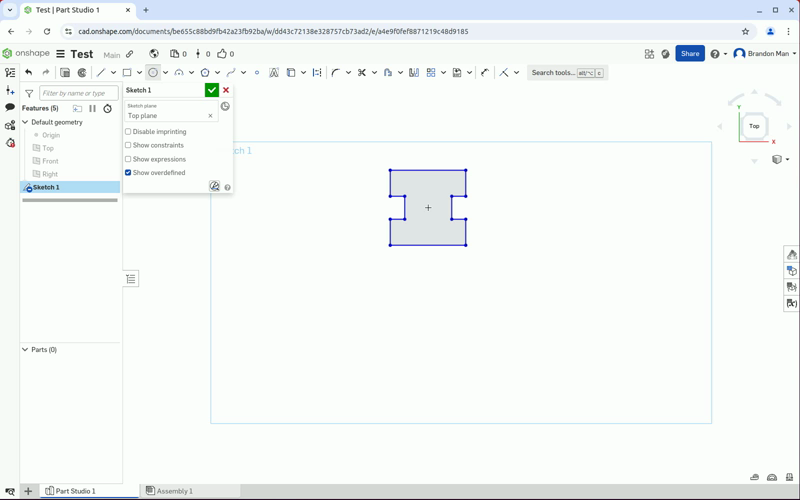
click(428, 207)
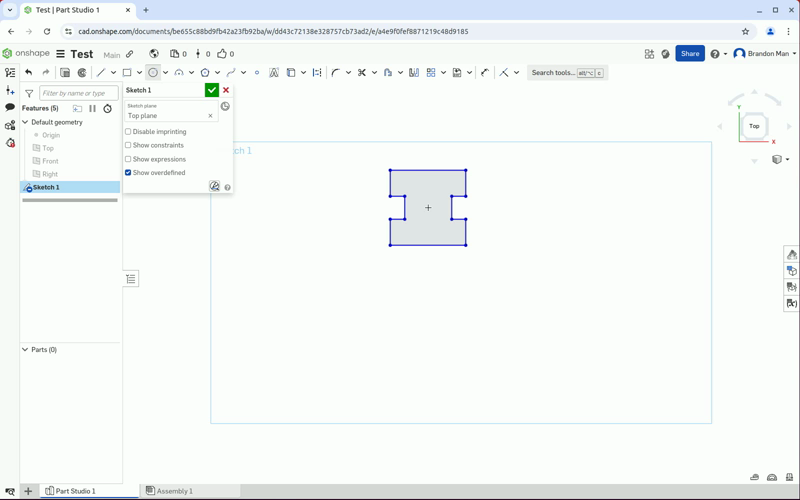
key_up(shift)
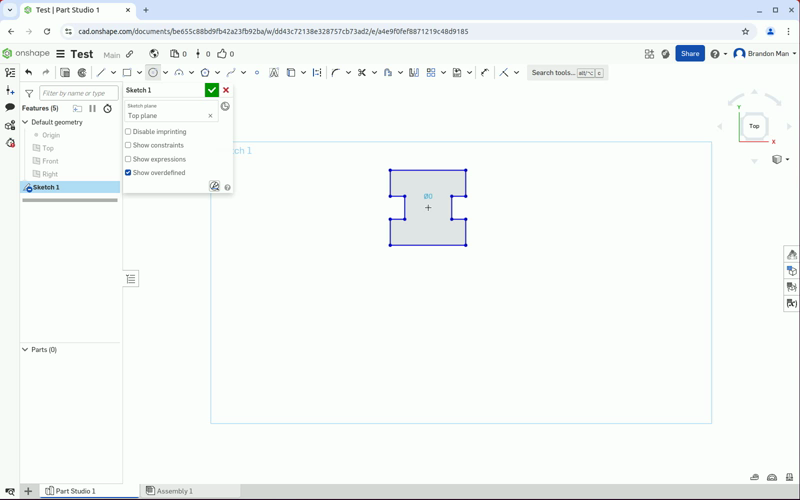
mouse_move(437, 207)
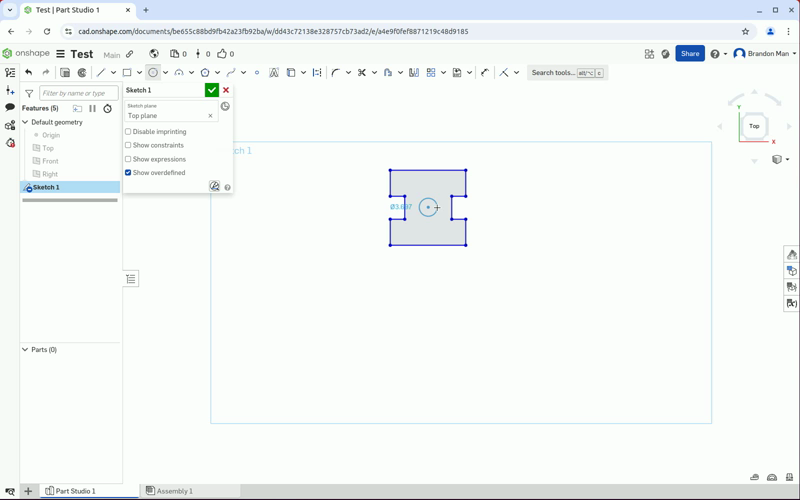
click(437, 207)
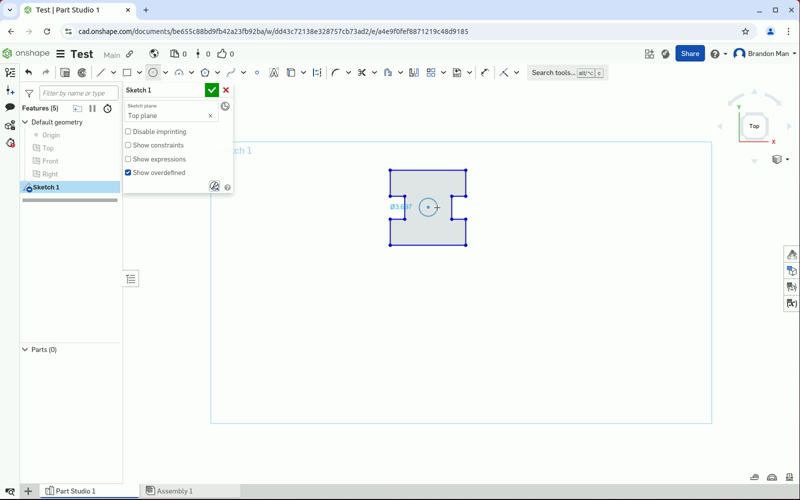
key(esc)
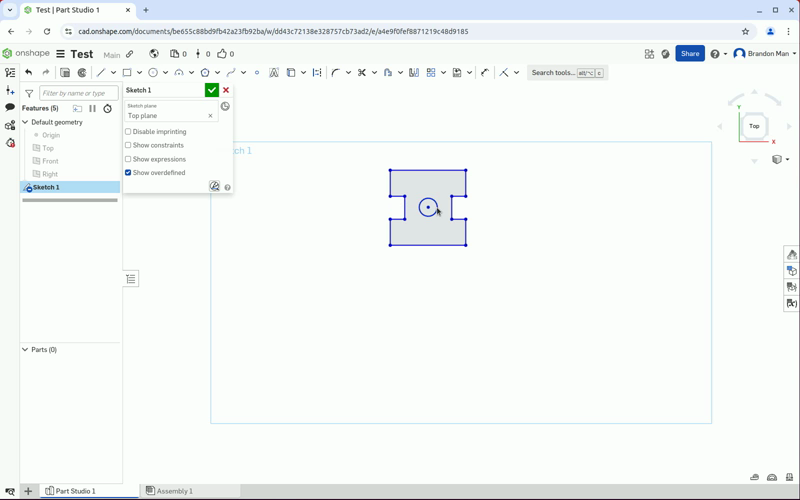
mouse_move(435, 218)
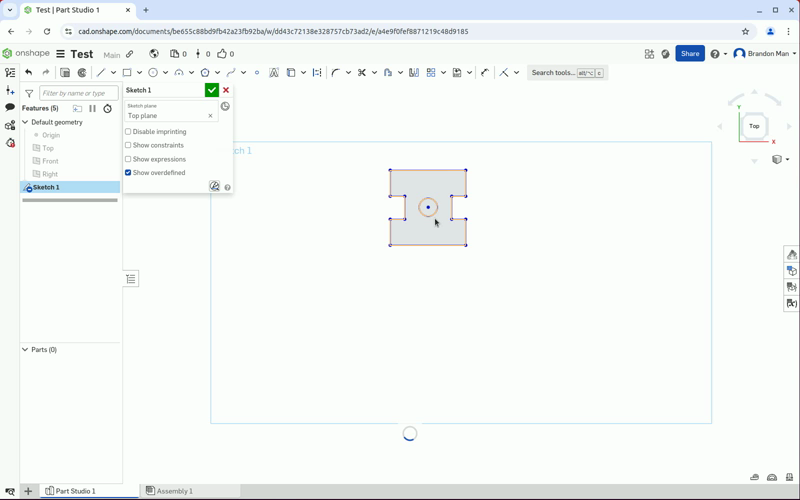
click(435, 218)
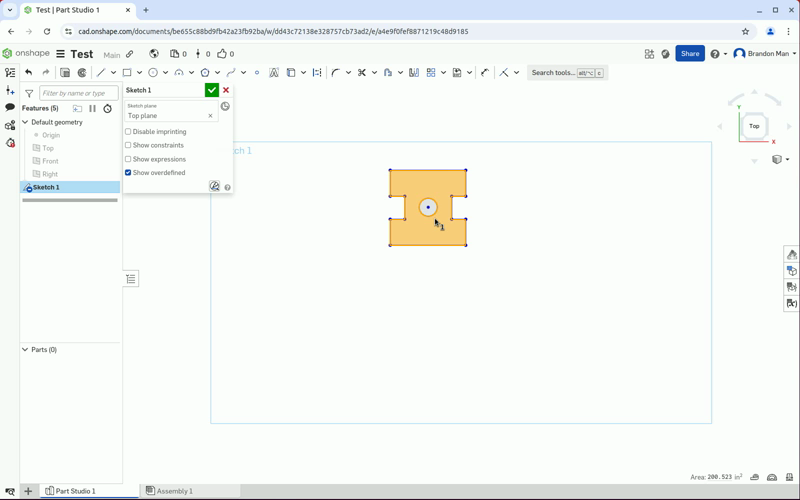
mouse_move(73, 352)
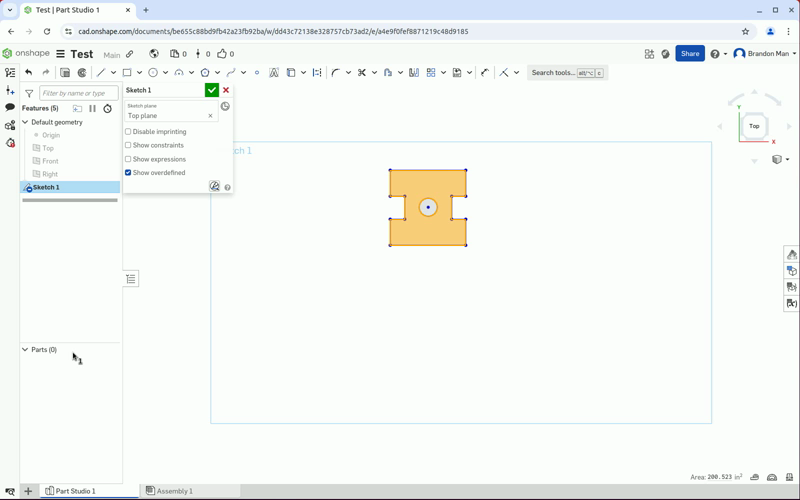
key(shift+y)
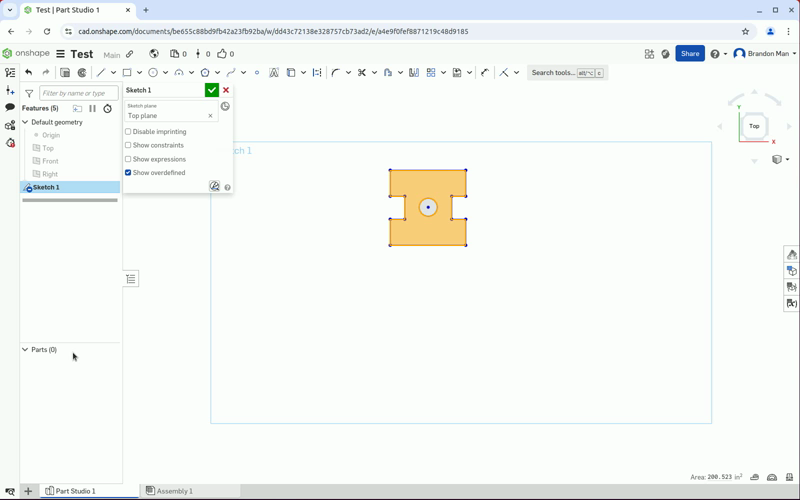
key(shift+e)
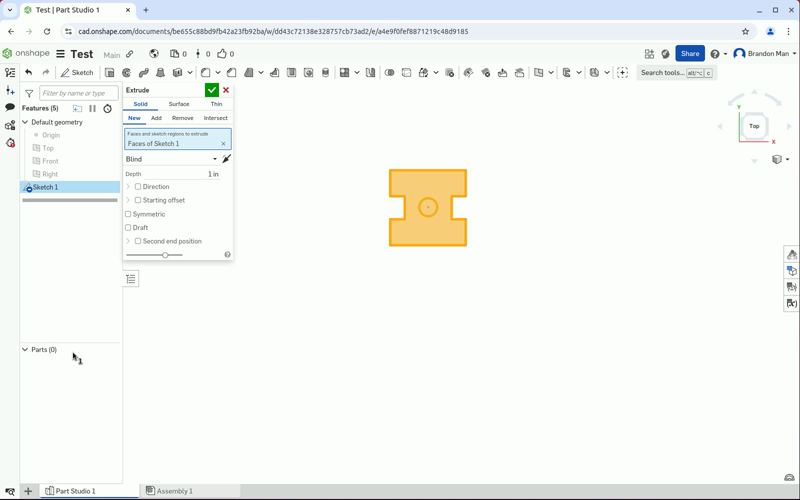
mouse_move(143, 106)
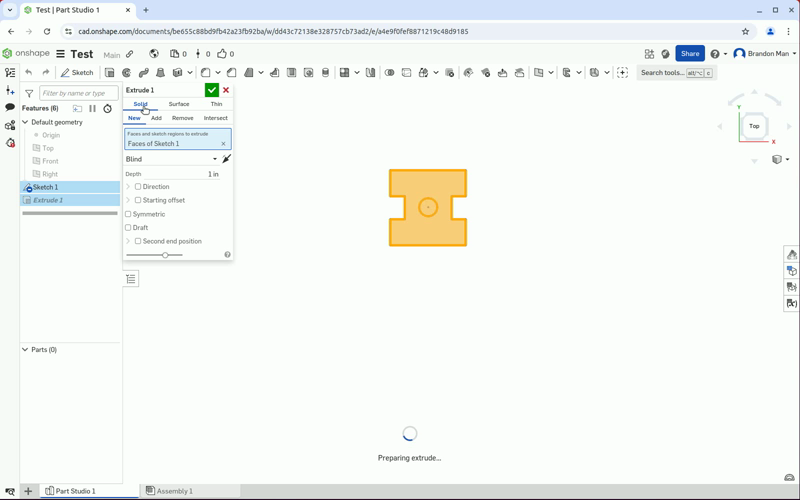
click(143, 106)
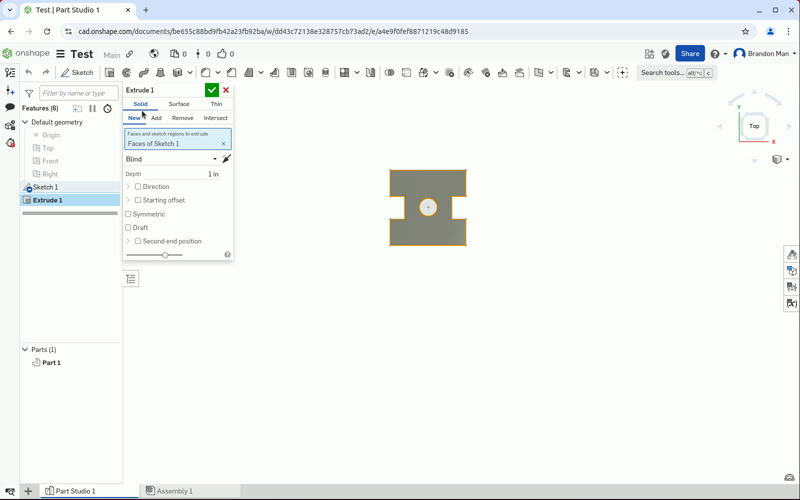
mouse_move(137, 120)
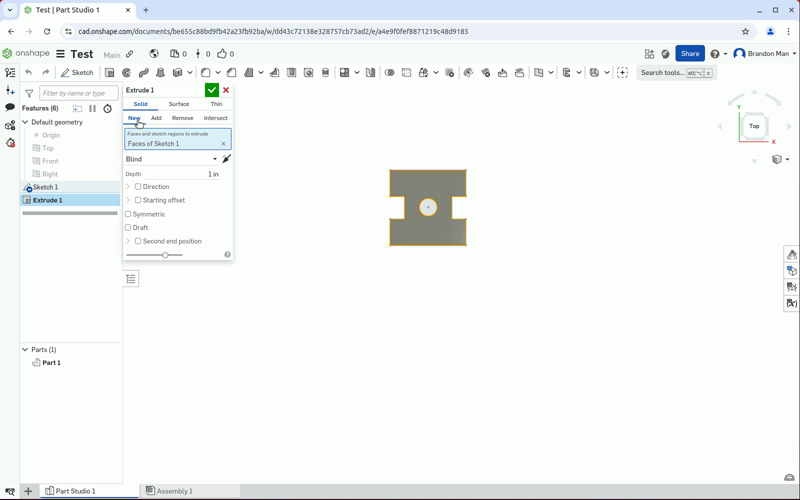
click(137, 120)
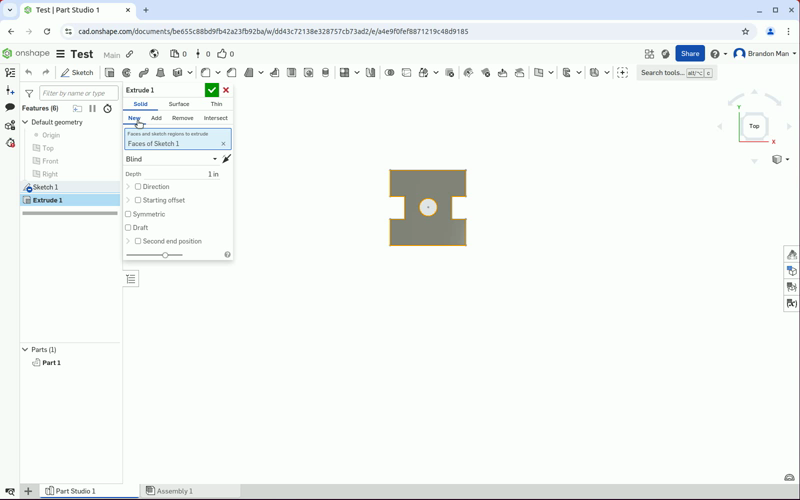
key(tab, 4)
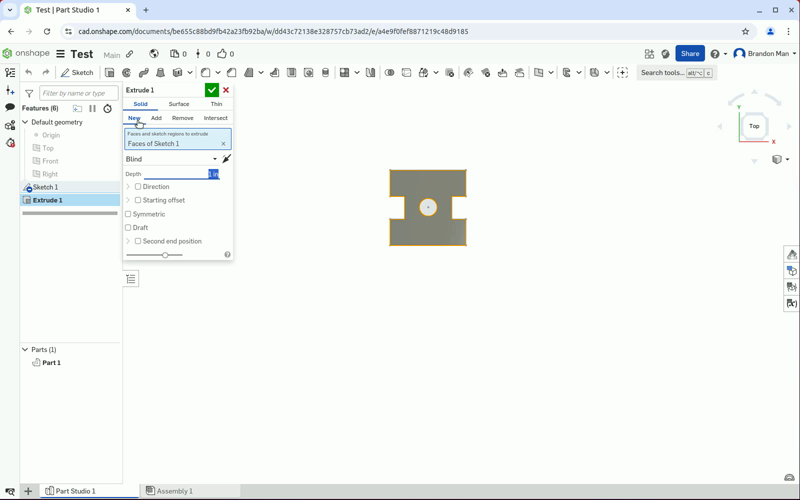
text(3.851)
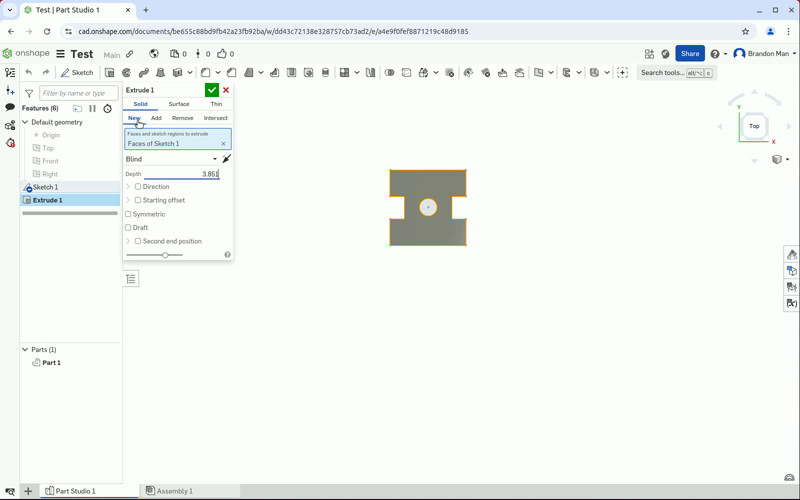
key(enter)
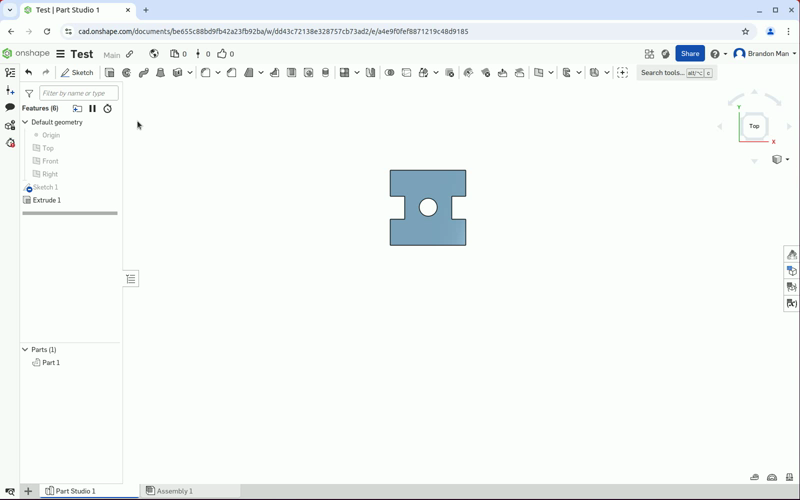
key(shift+h)
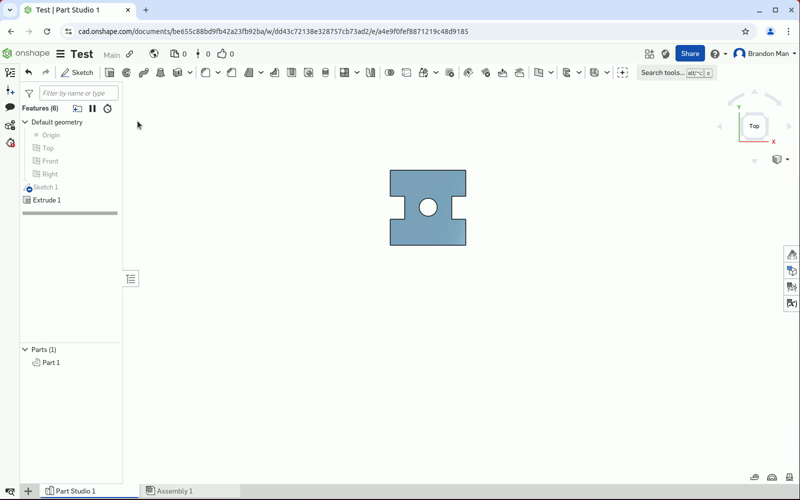
key(shift+h)
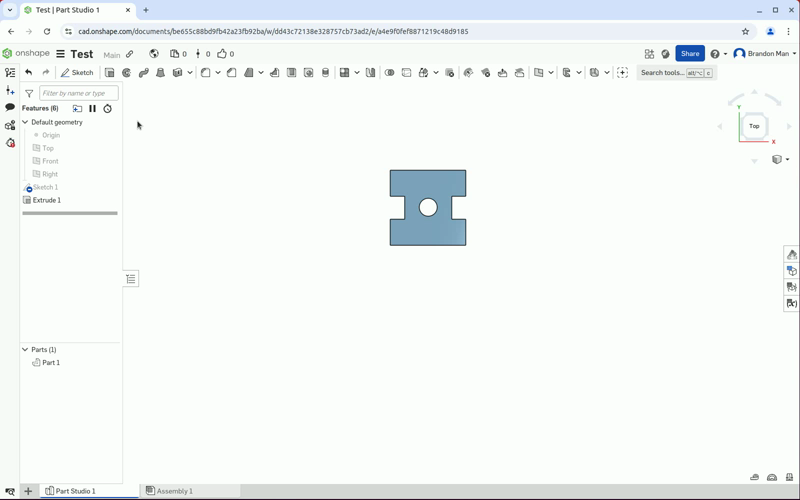
mouse_move(73, 189)
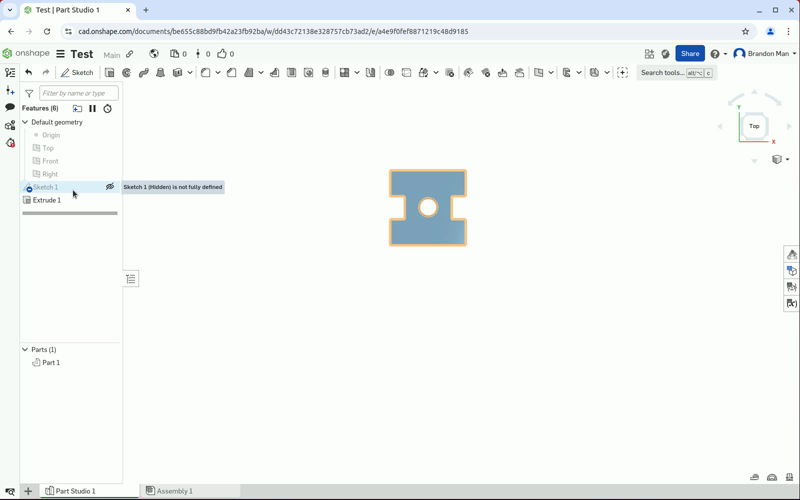
click(73, 189)
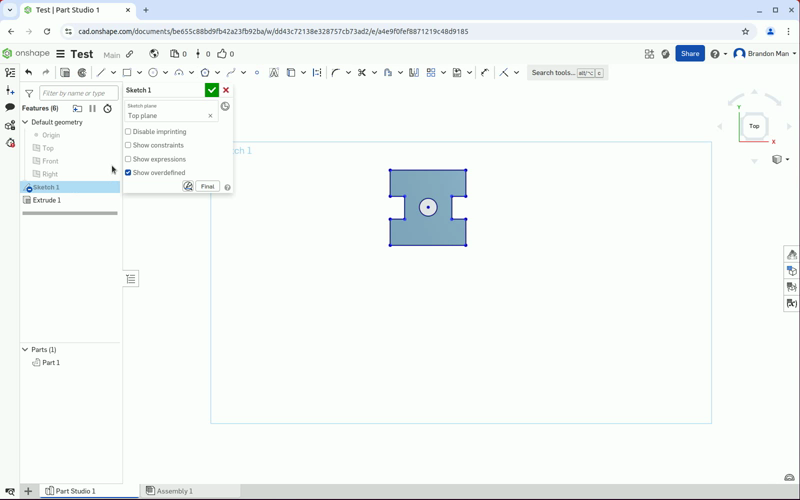
mouse_move(229, 92)
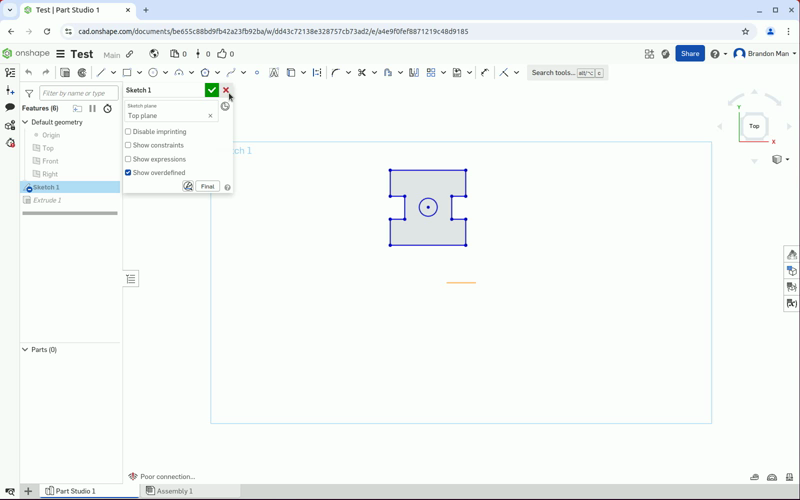
click(229, 92)
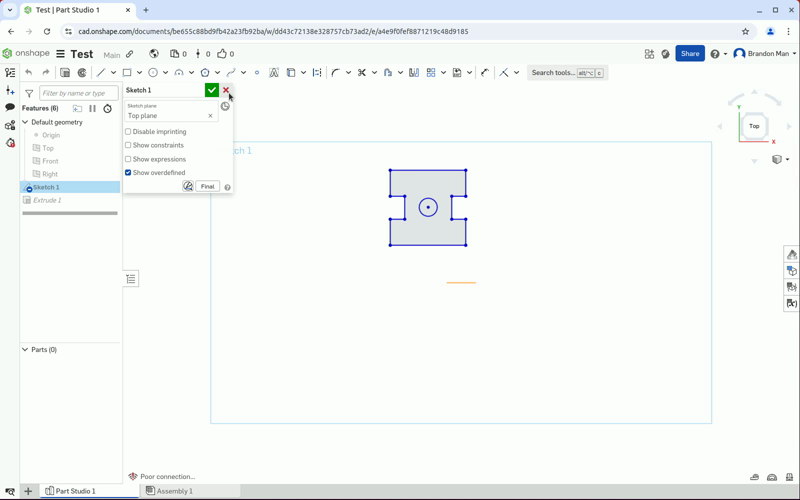
key(shift+s)
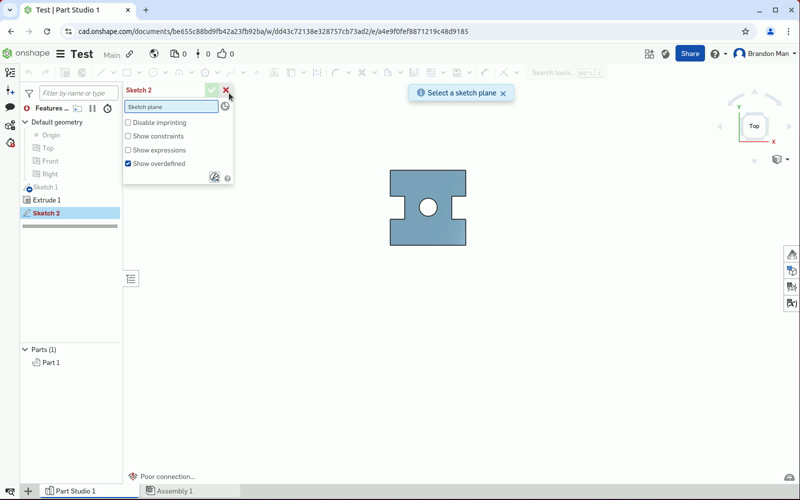
mouse_move(73, 150)
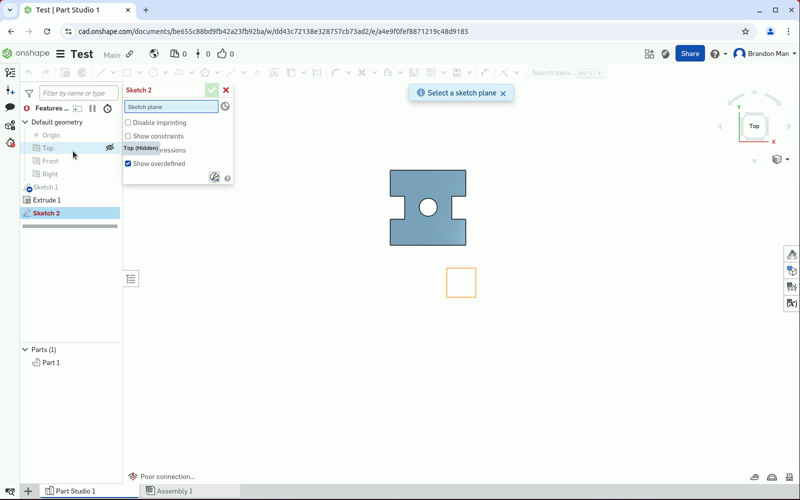
click(73, 150)
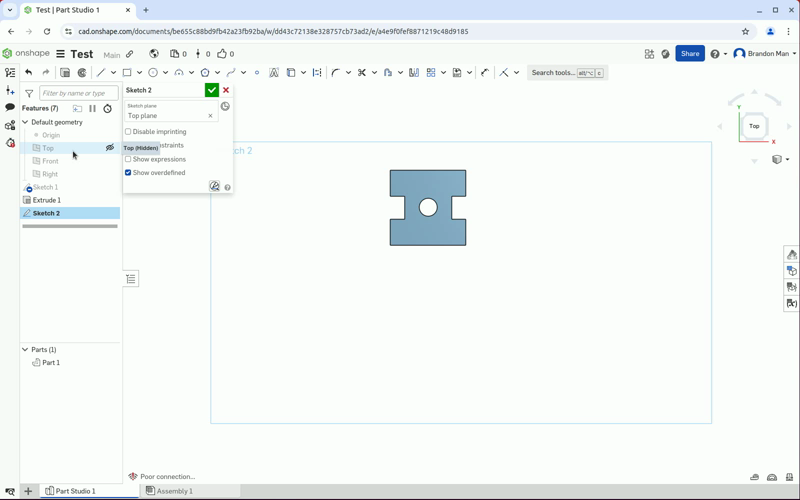
mouse_move(73, 352)
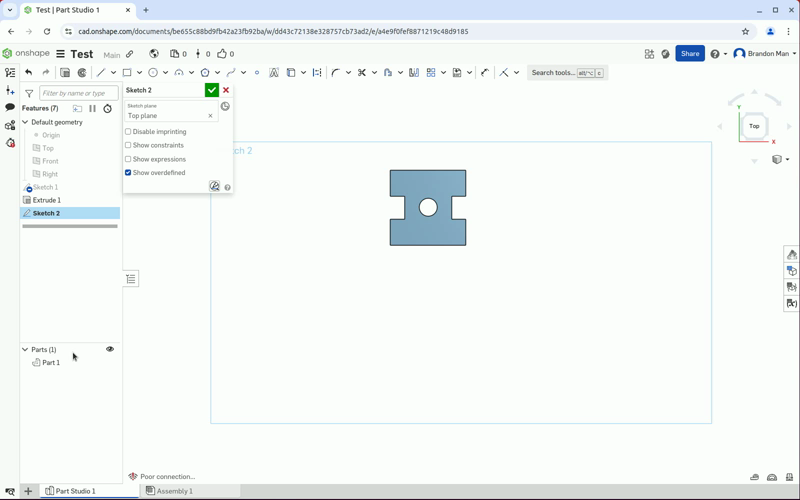
key(y)
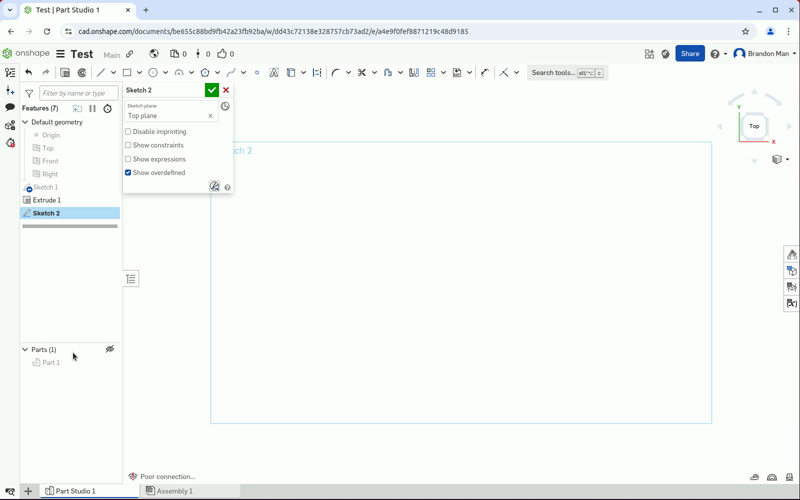
key(l)
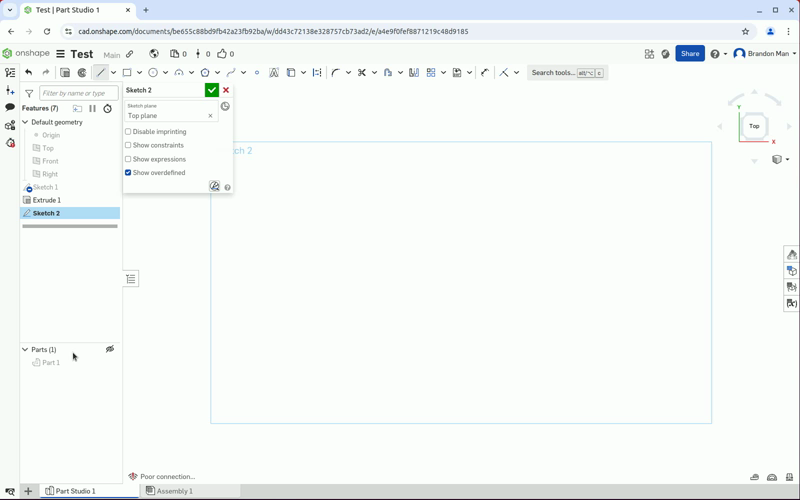
key_down(shift)
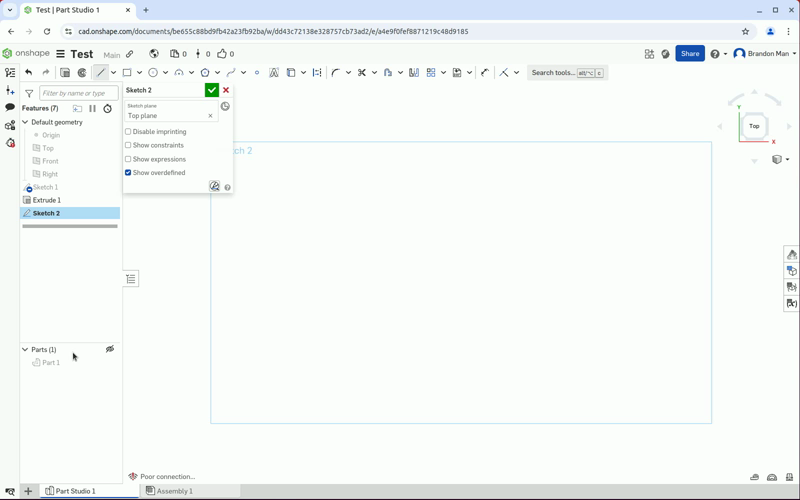
mouse_move(390, 282)
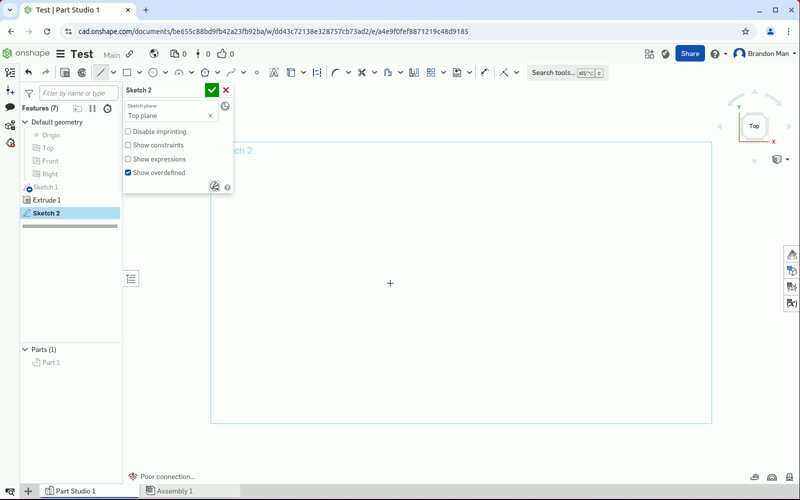
click(390, 282)
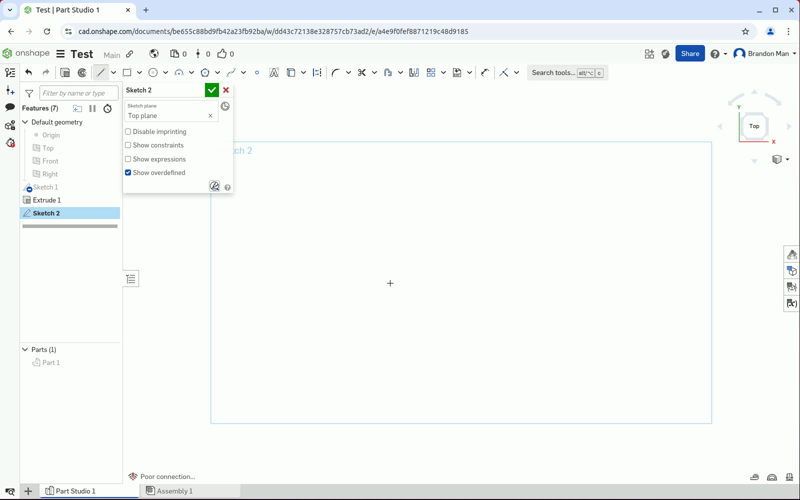
key_up(shift)
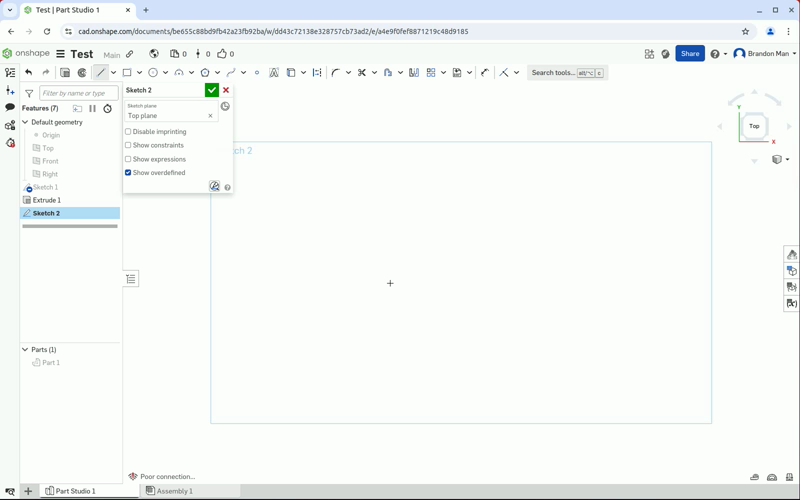
key_down(shift)
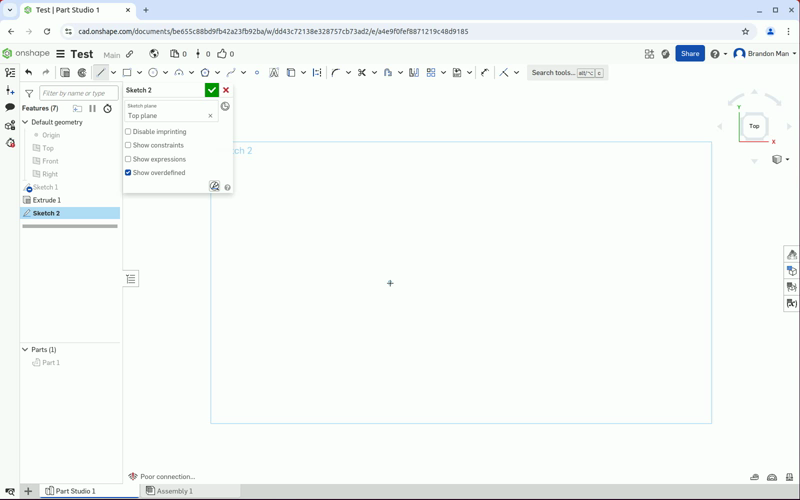
mouse_move(465, 282)
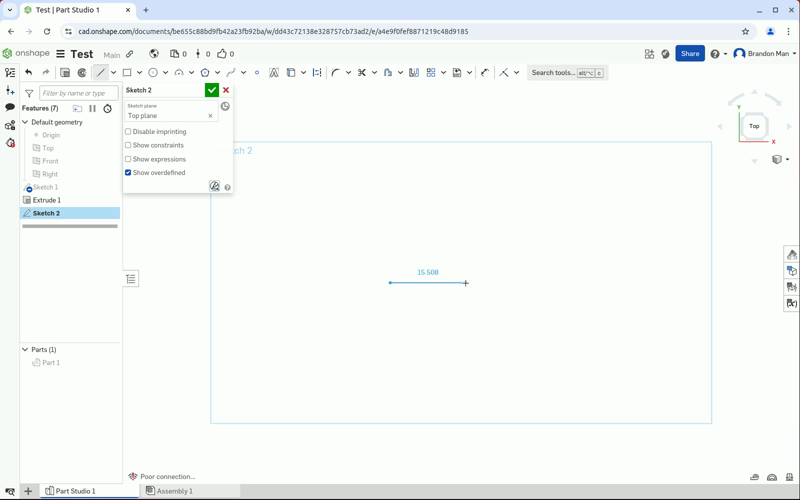
click(465, 282)
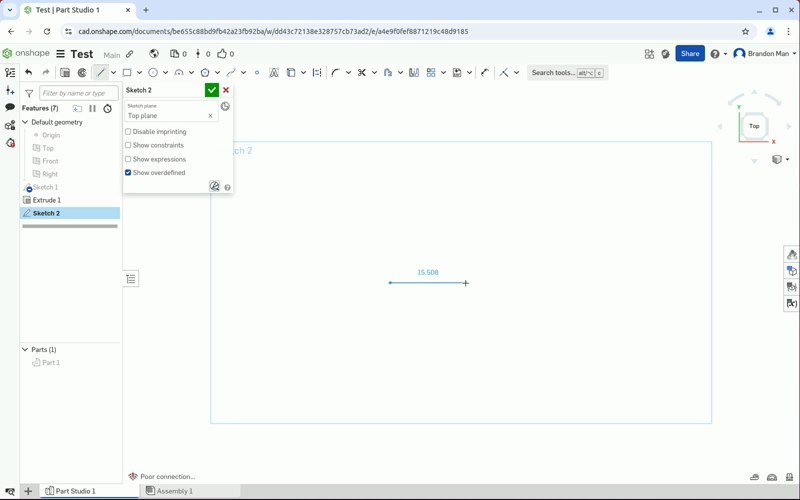
key_up(shift)
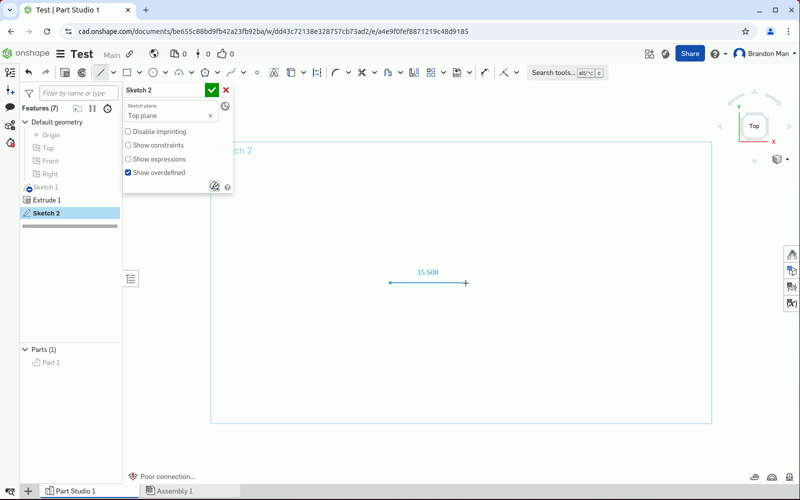
key_down(shift)
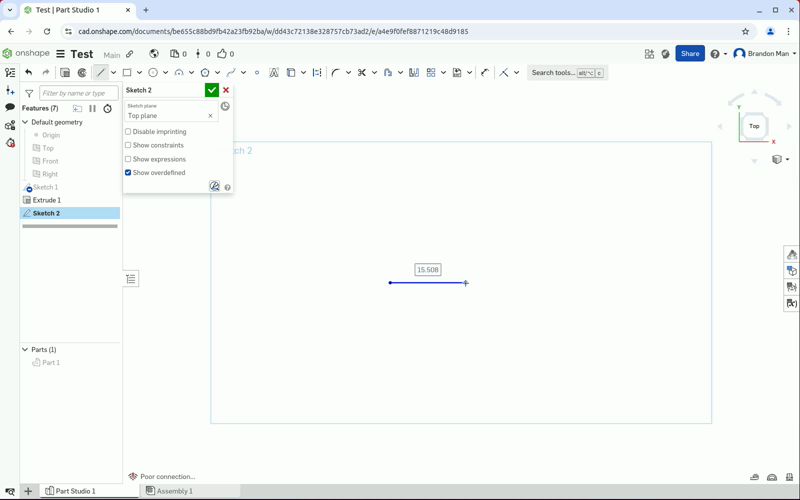
mouse_move(495, 282)
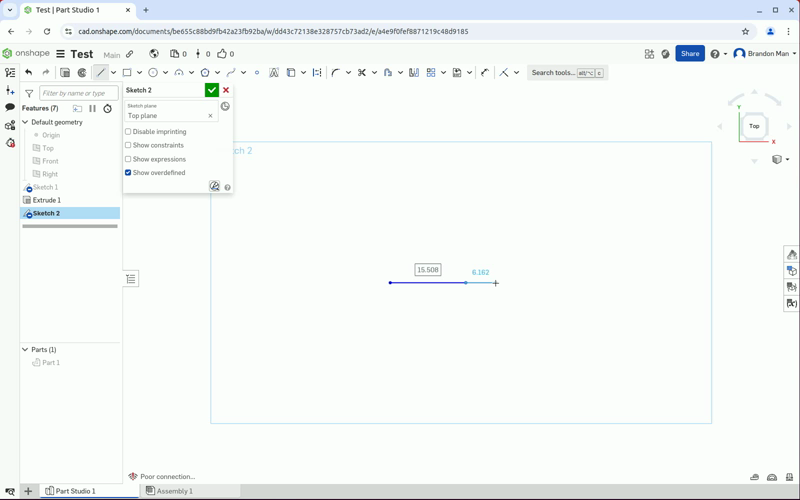
mouse_move(465, 244)
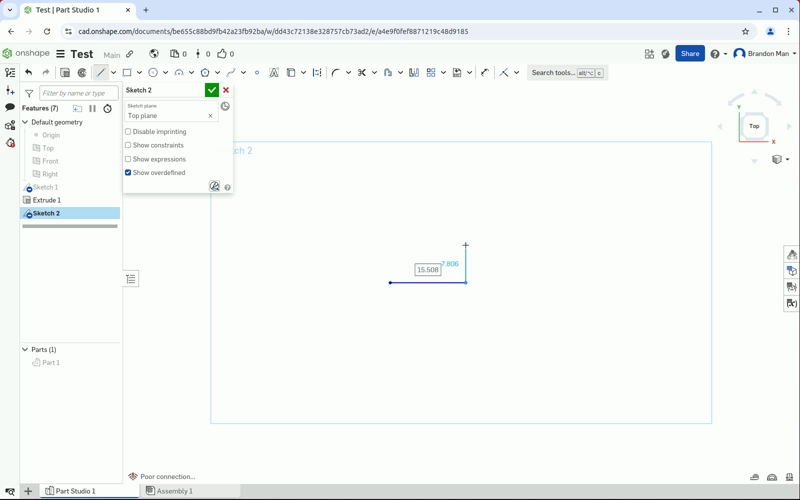
click(465, 244)
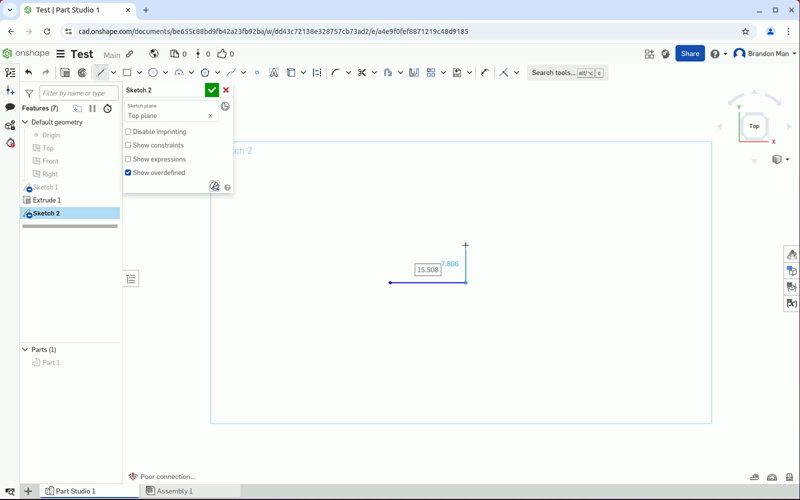
key_up(shift)
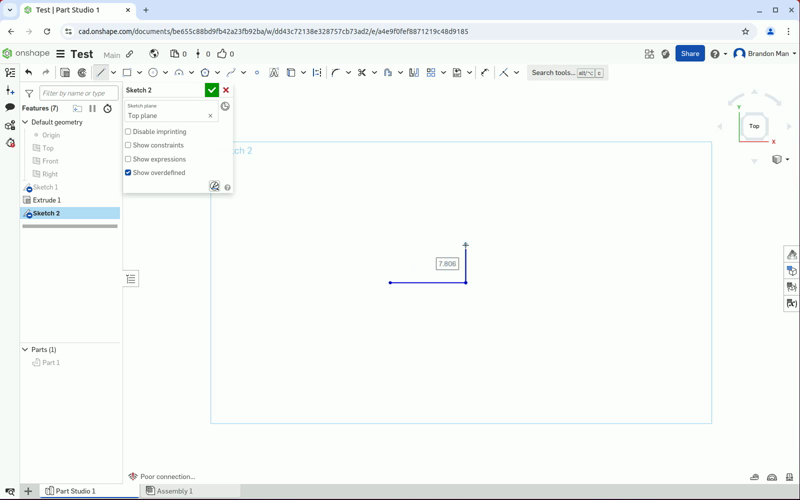
key_down(shift)
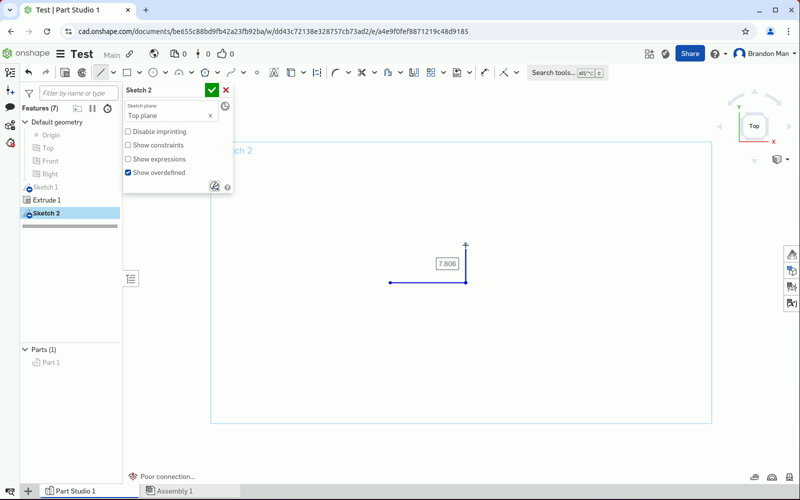
mouse_move(390, 244)
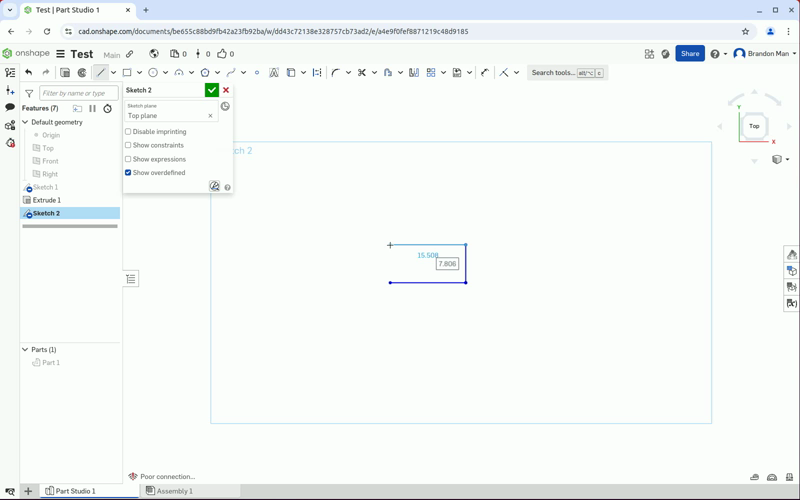
click(390, 244)
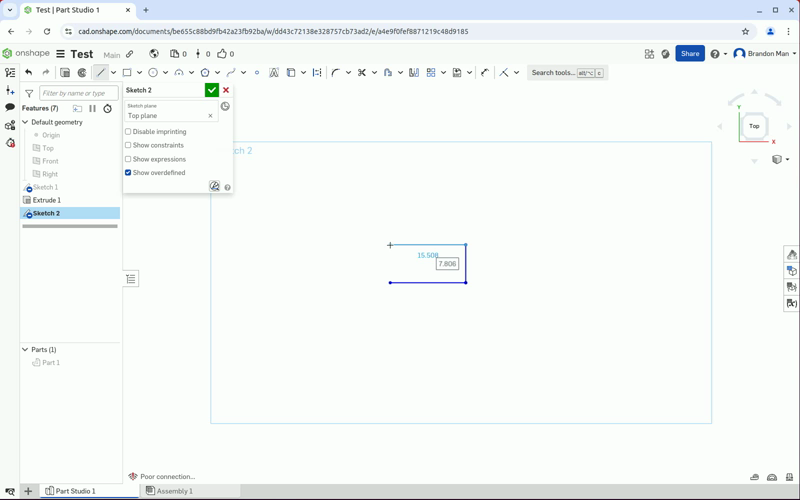
key_up(shift)
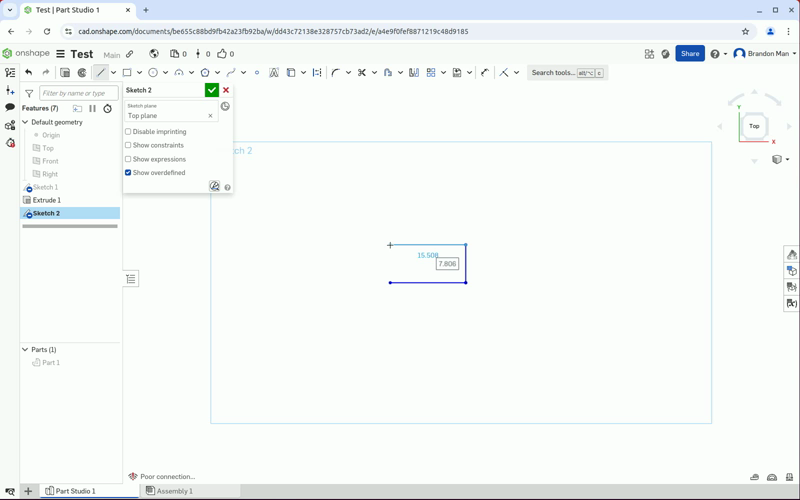
mouse_move(420, 244)
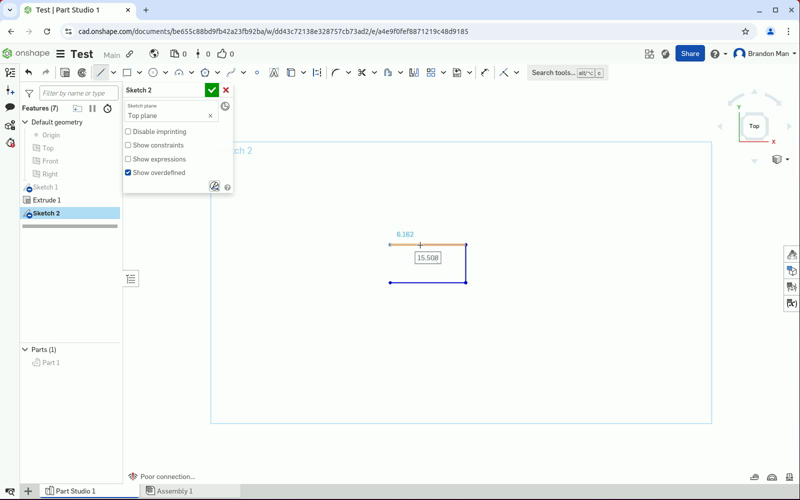
key_down(shift)
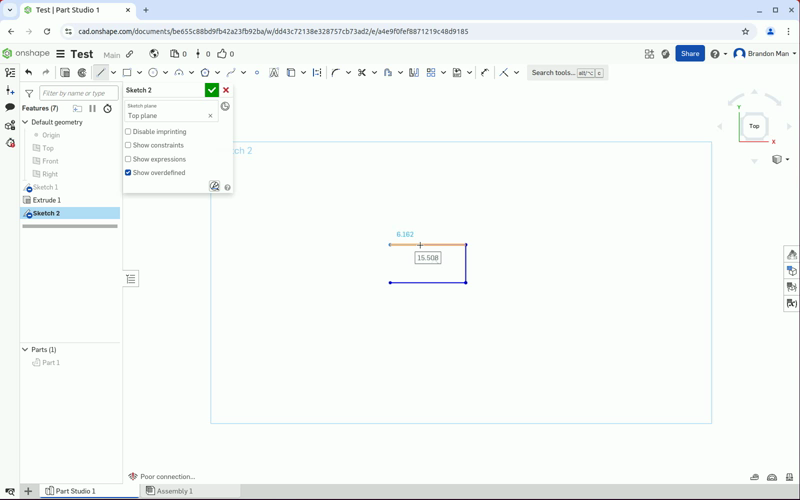
mouse_move(390, 282)
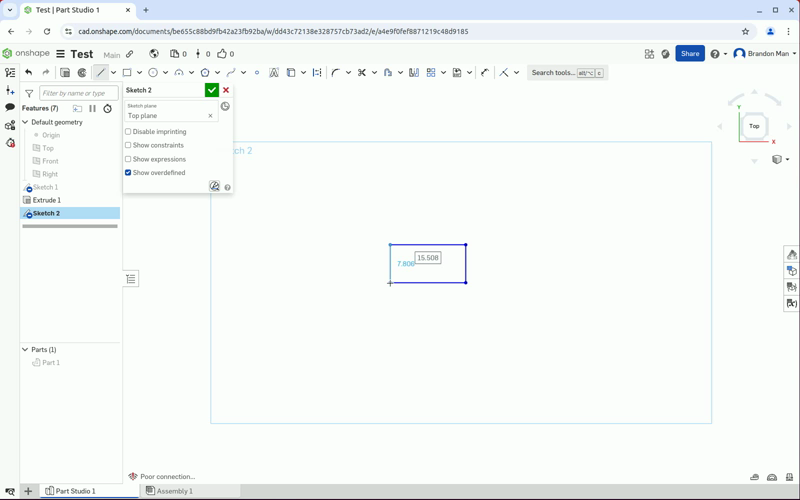
key_up(shift)
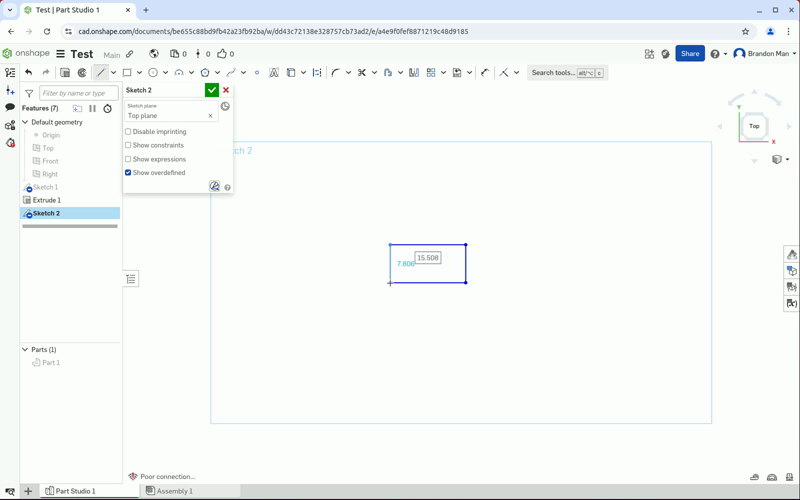
click(390, 282)
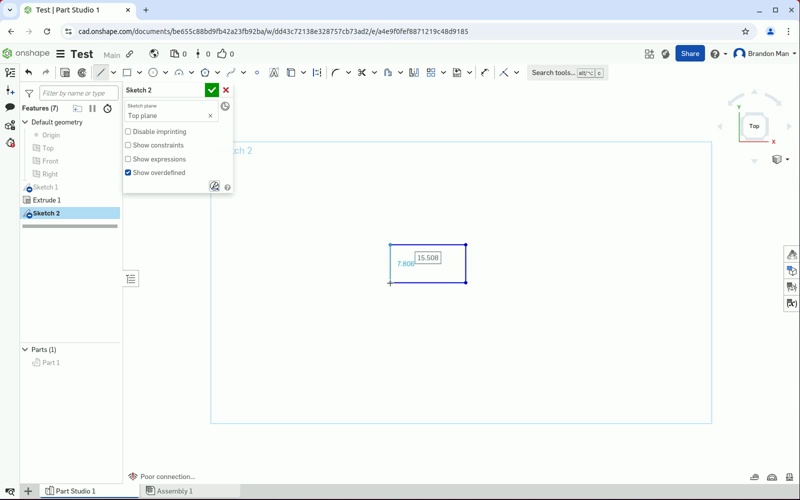
key(esc)
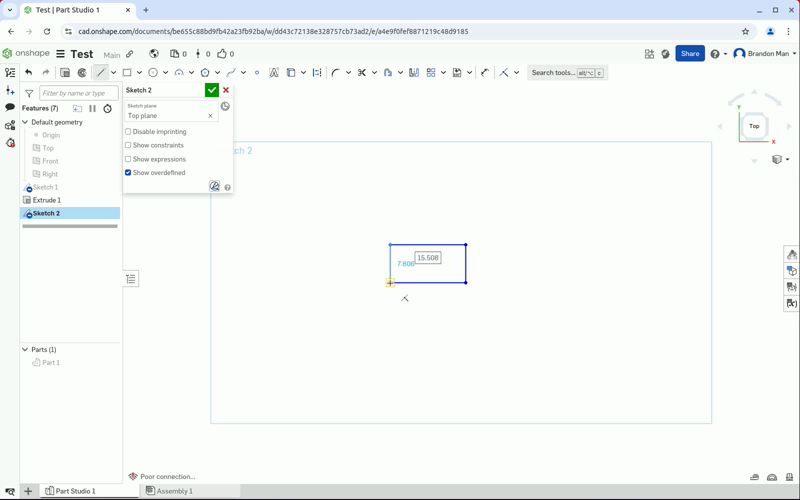
key(c)
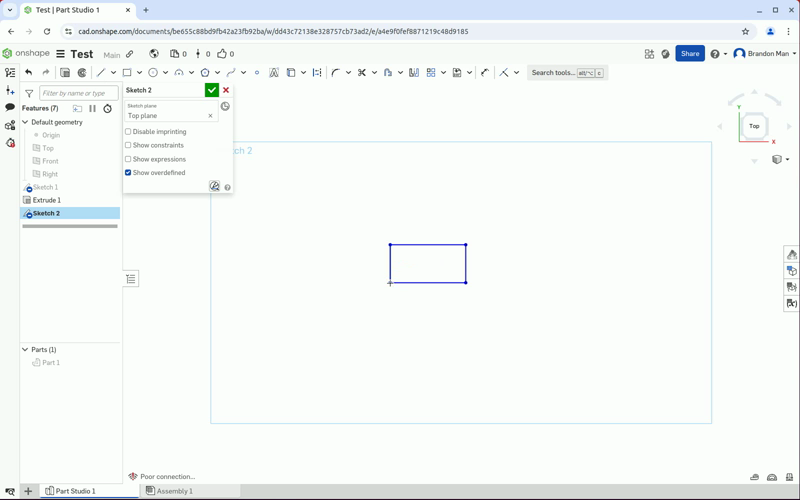
key_down(shift)
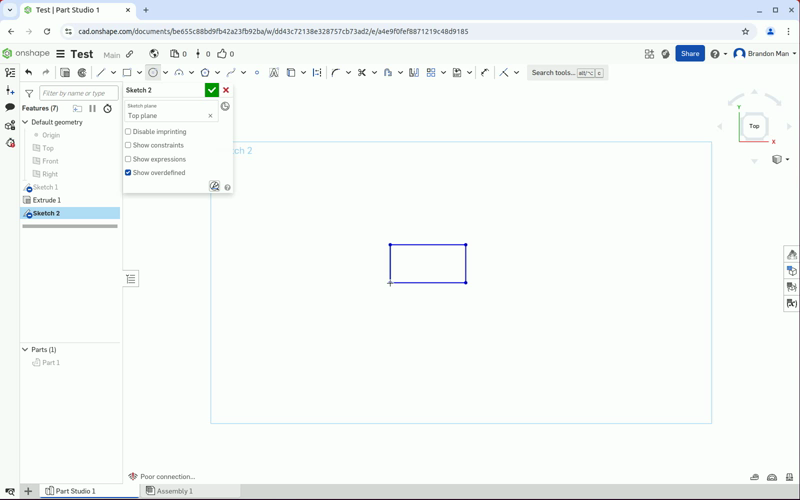
mouse_move(428, 264)
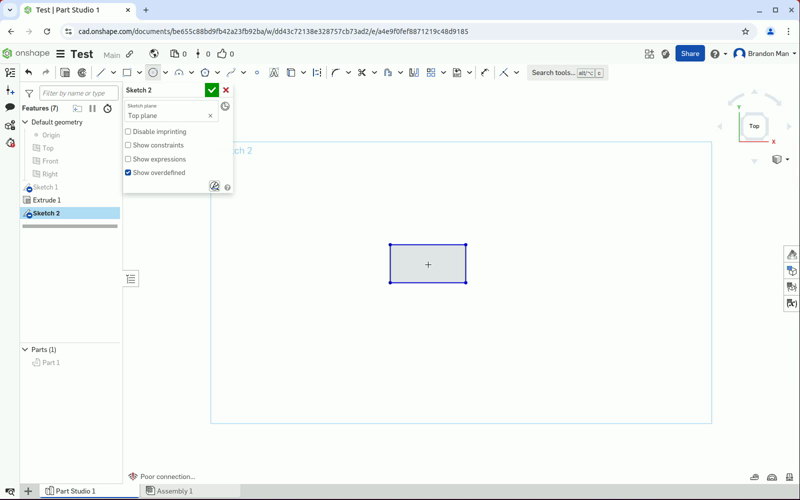
click(428, 264)
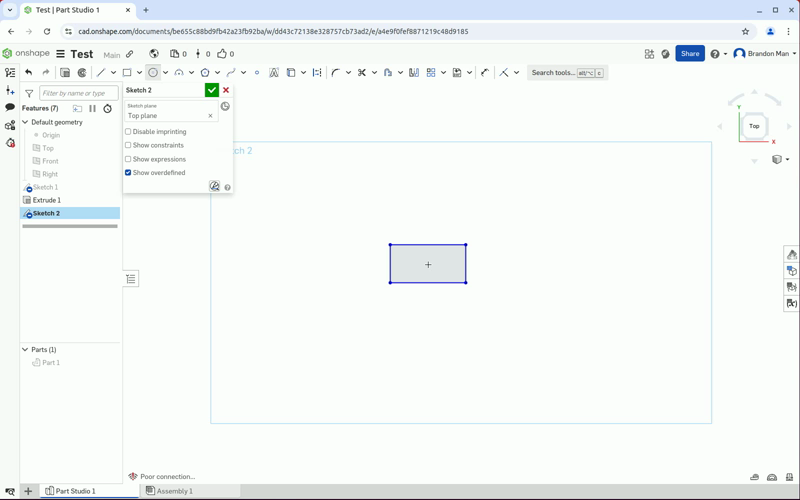
key_up(shift)
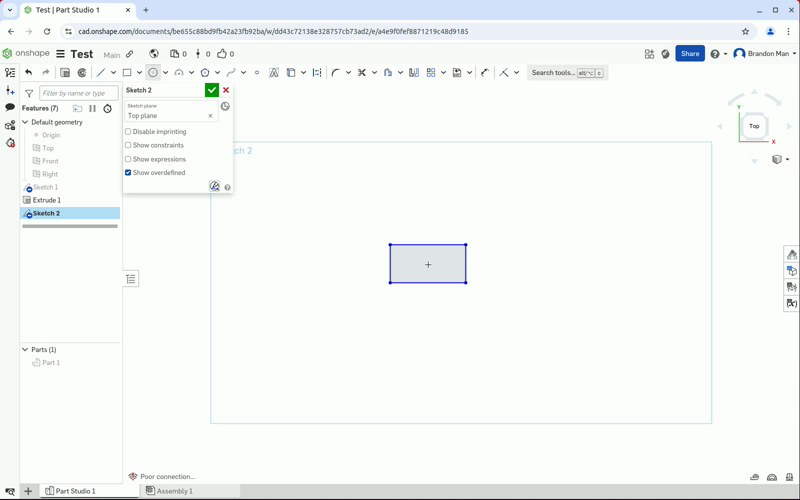
mouse_move(437, 264)
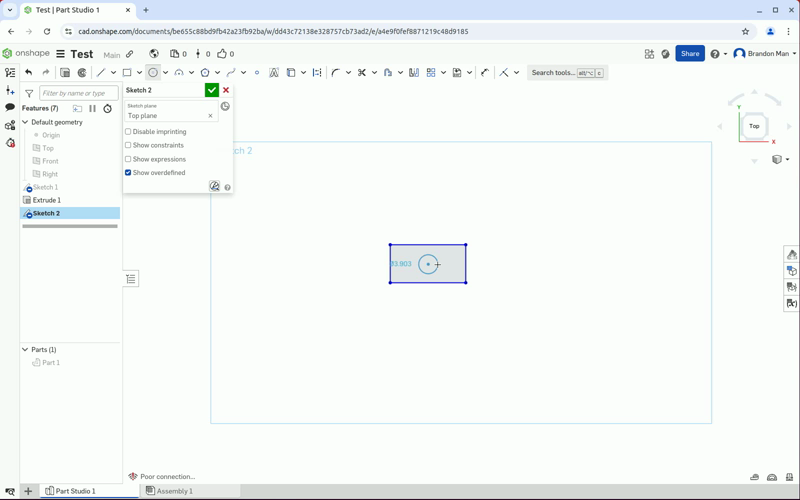
click(437, 264)
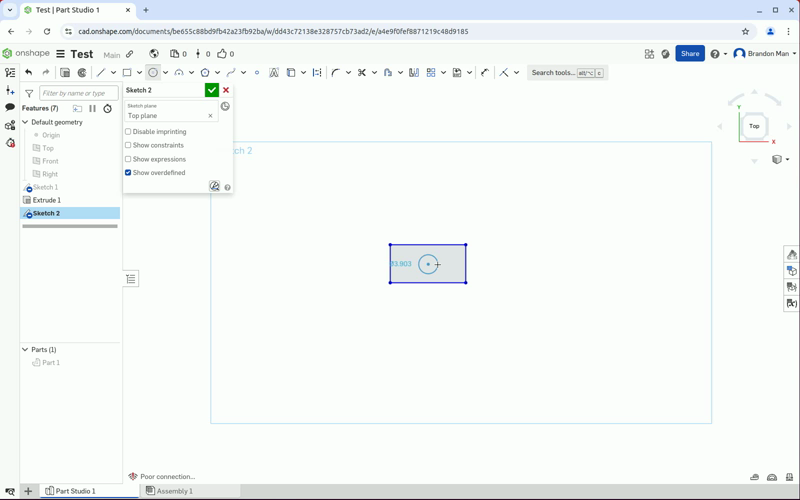
key(esc)
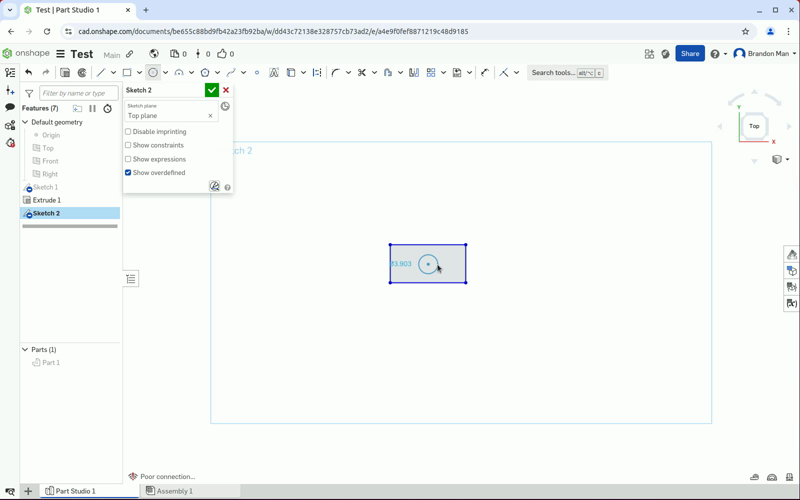
mouse_move(413, 276)
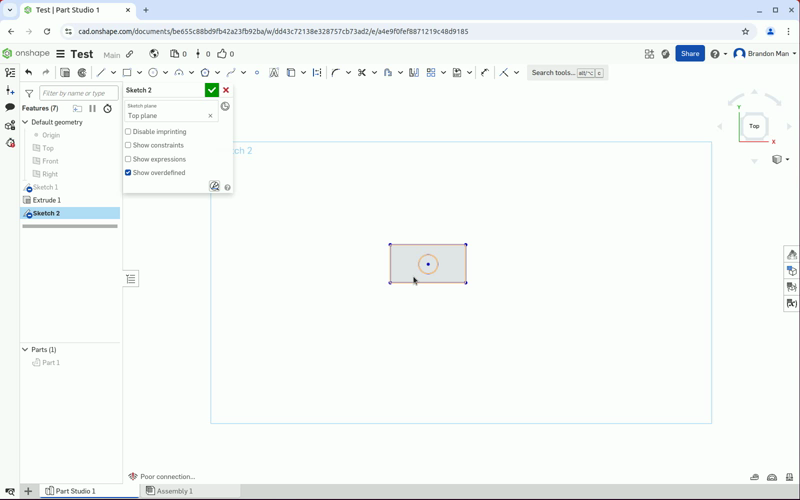
click(413, 276)
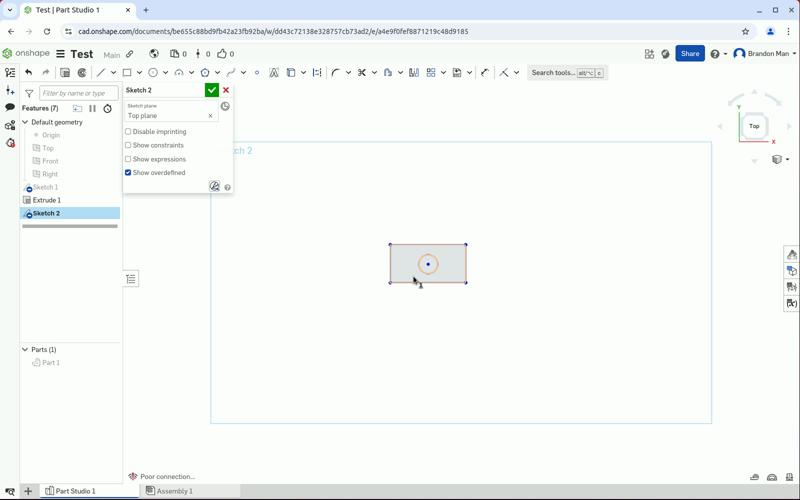
mouse_move(73, 352)
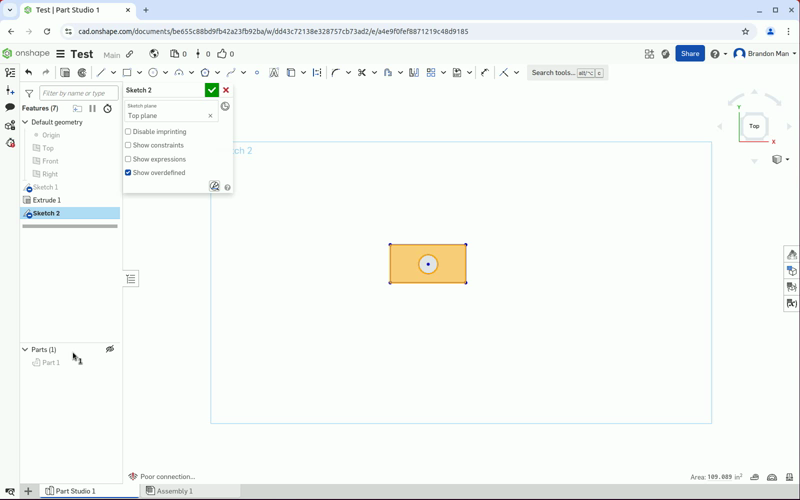
key(shift+y)
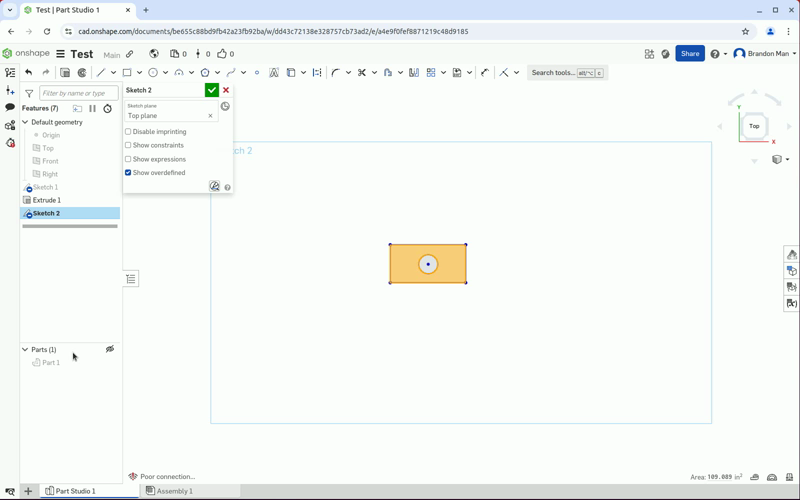
key(shift+e)
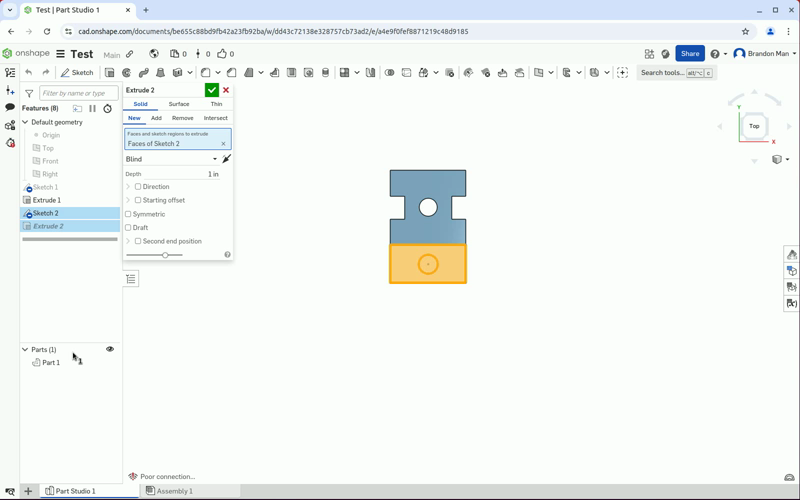
mouse_move(143, 106)
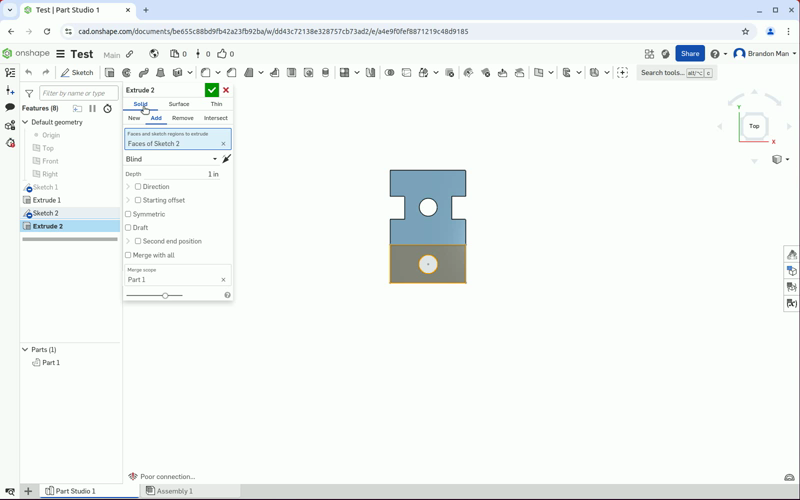
click(143, 106)
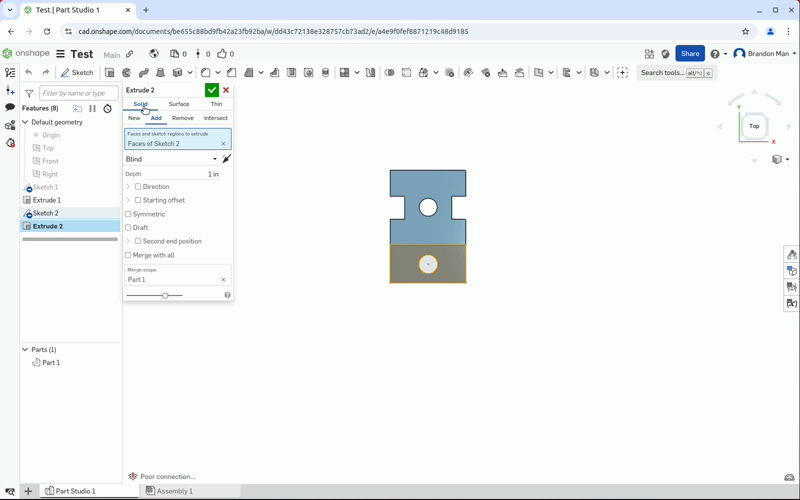
mouse_move(137, 120)
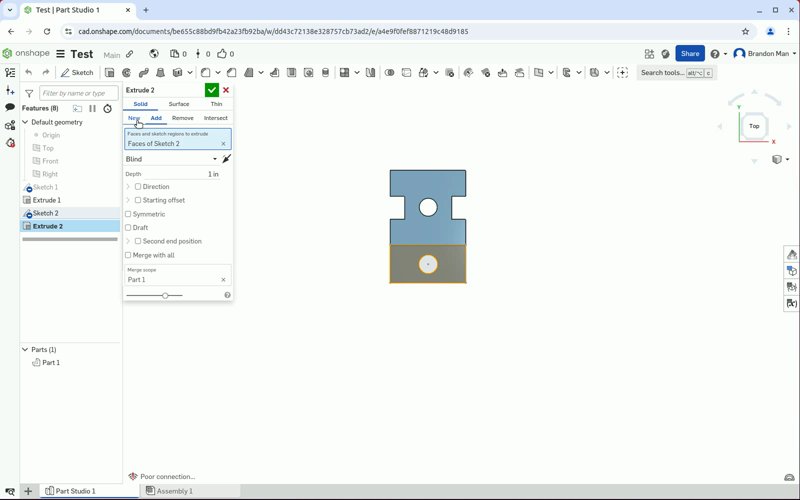
click(137, 120)
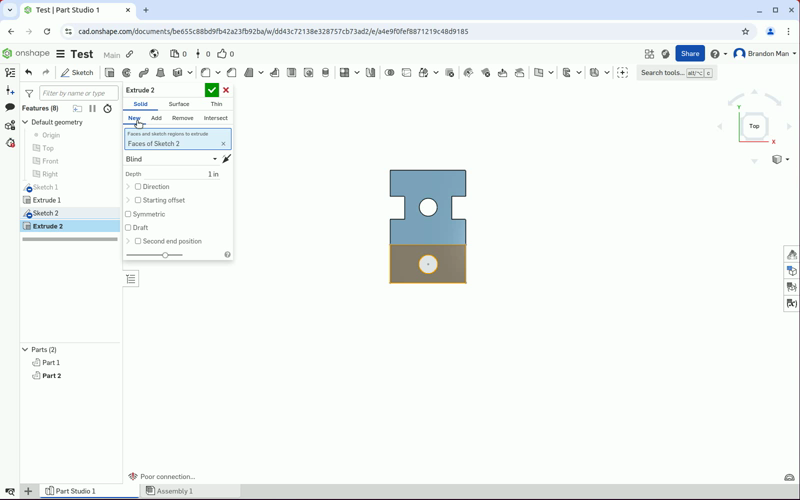
key(tab, 4)
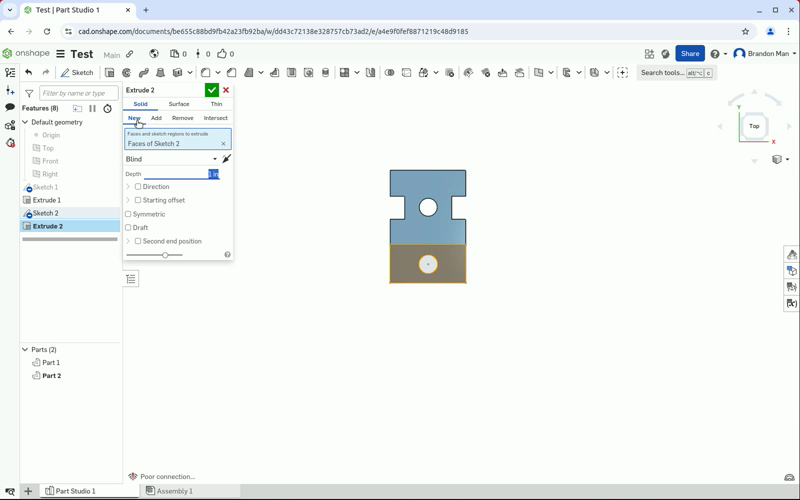
text(3.851)
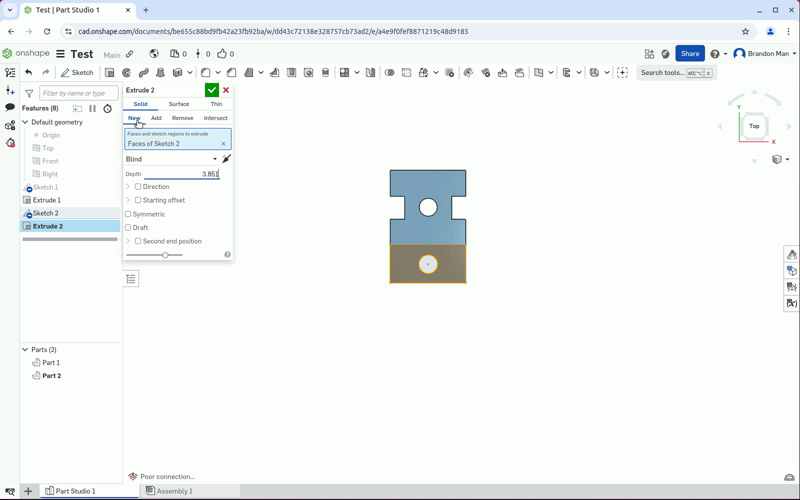
key(enter)
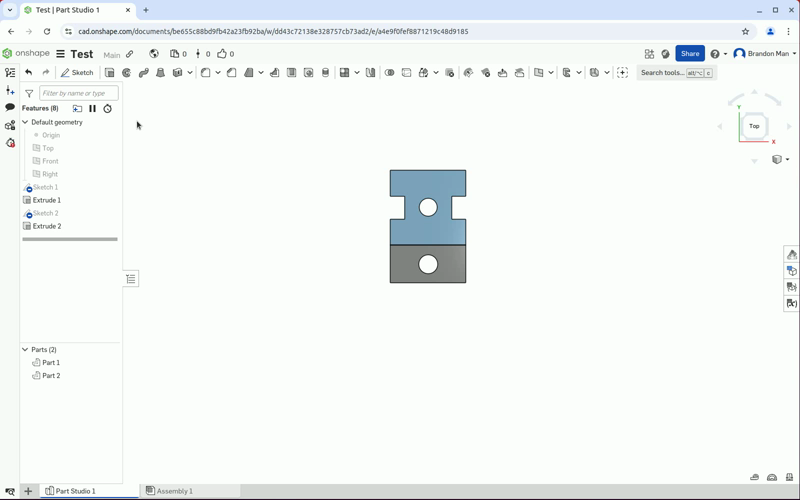
key(shift+h)
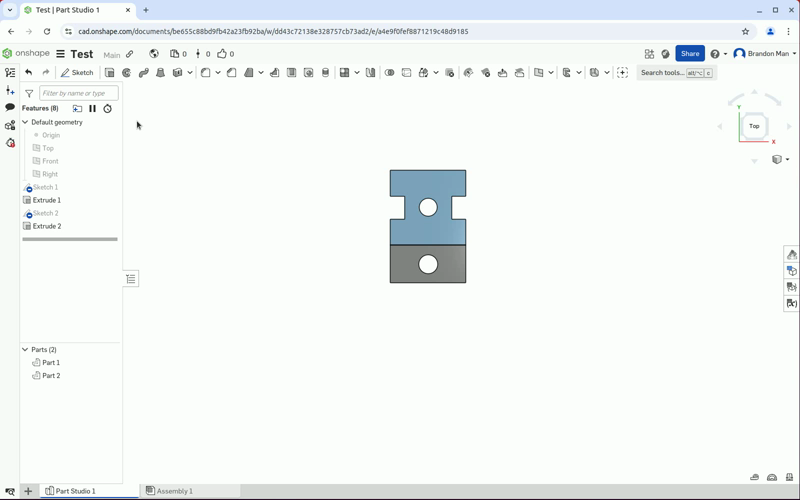
key(shift+h)
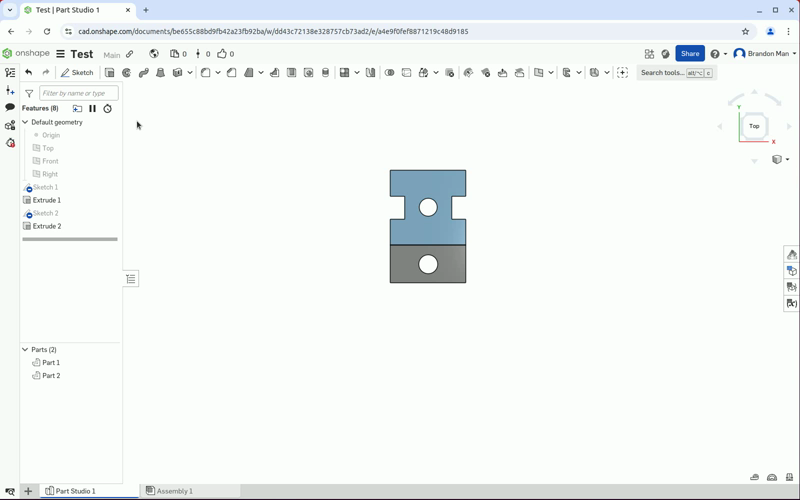
mouse_move(73, 189)
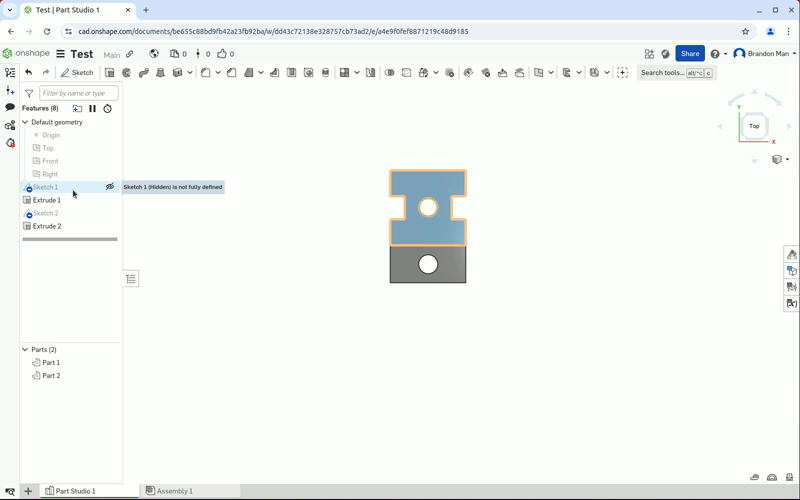
click(73, 189)
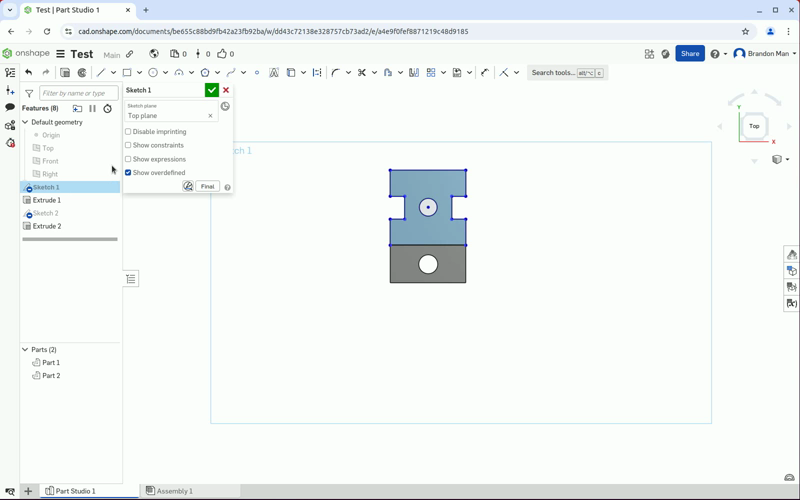
mouse_move(229, 92)
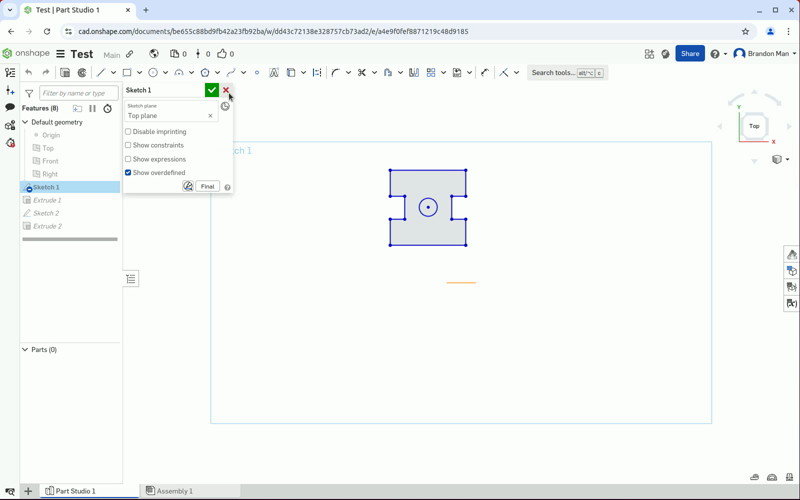
click(229, 92)
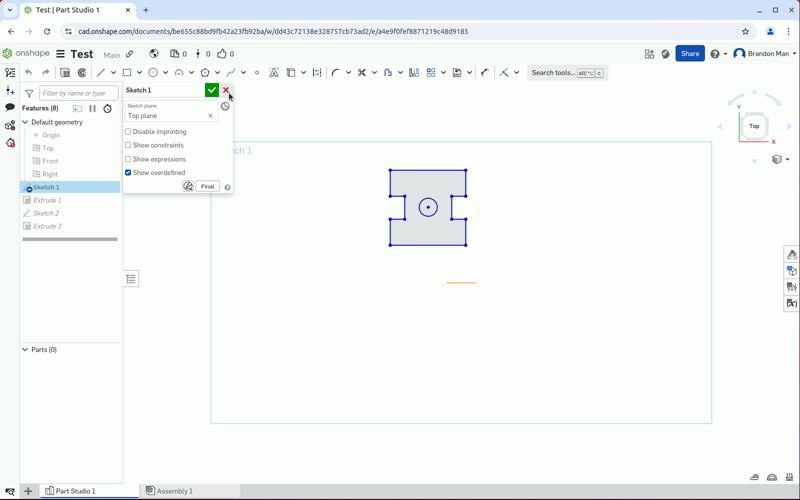
key(shift+s)
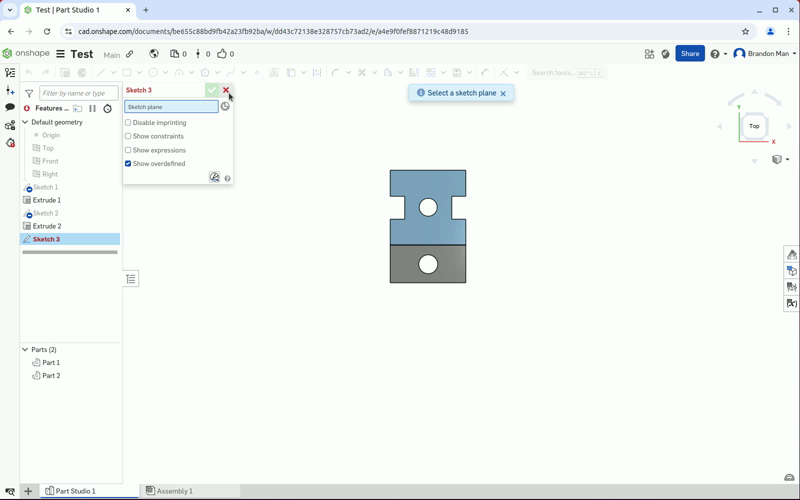
mouse_move(73, 150)
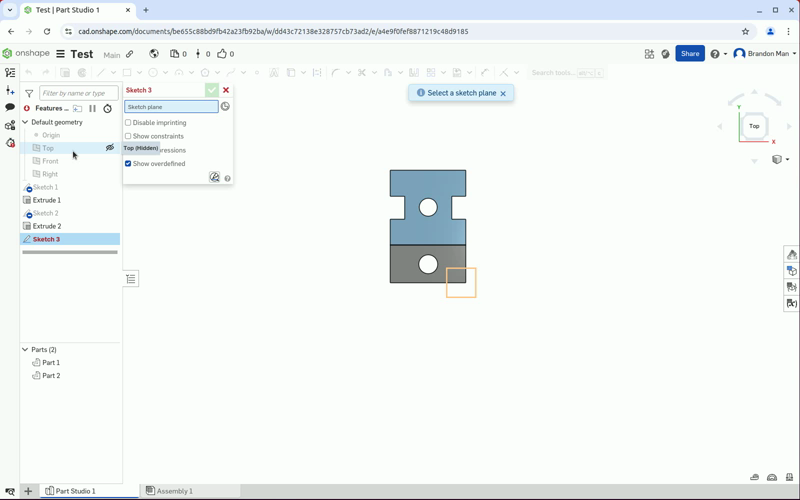
click(73, 150)
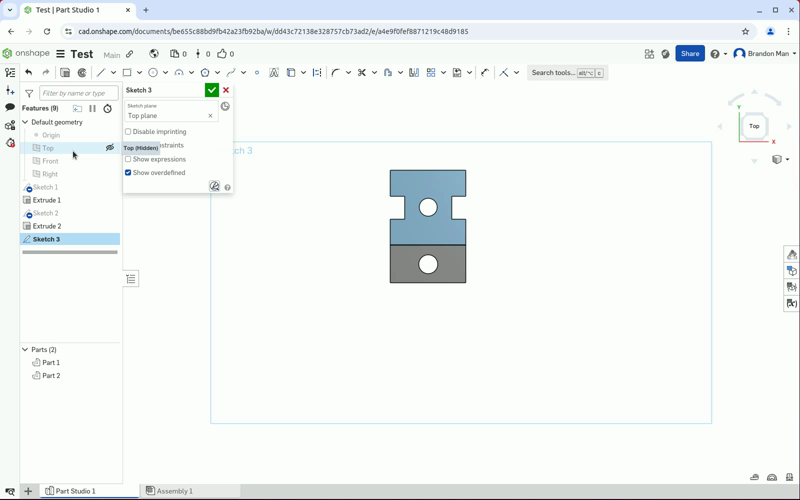
mouse_move(73, 352)
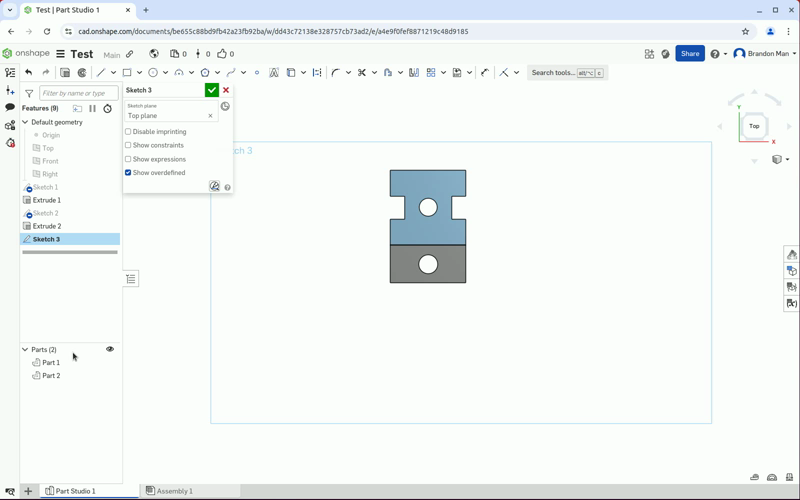
key(y)
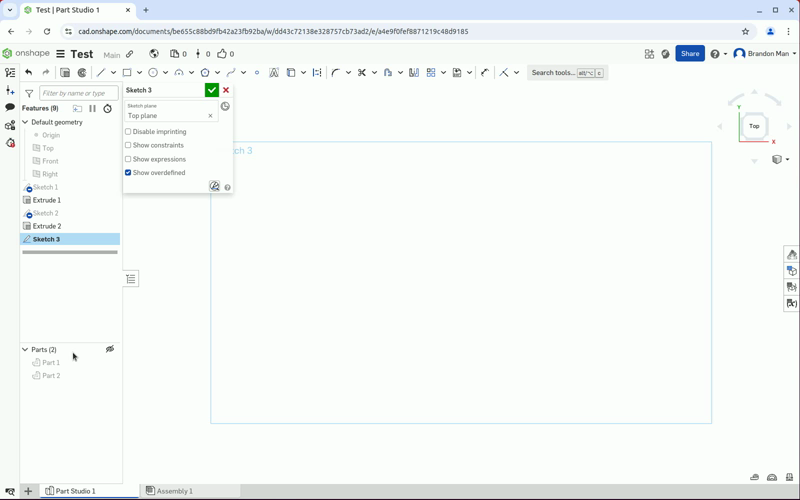
key(l)
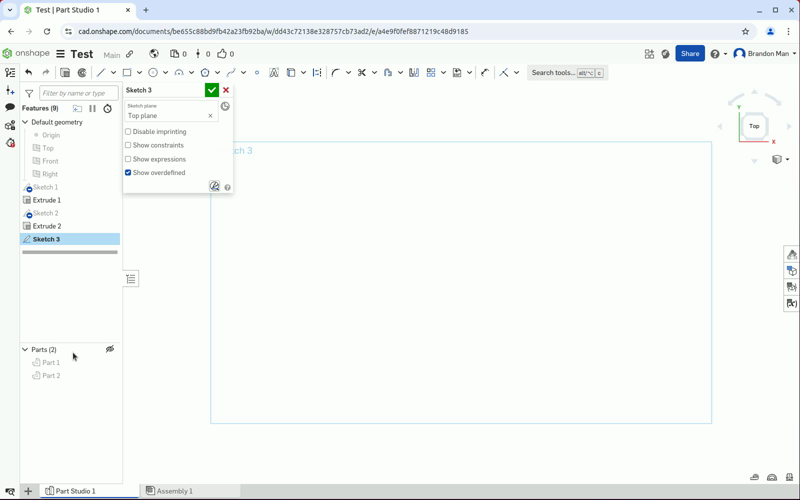
key_down(shift)
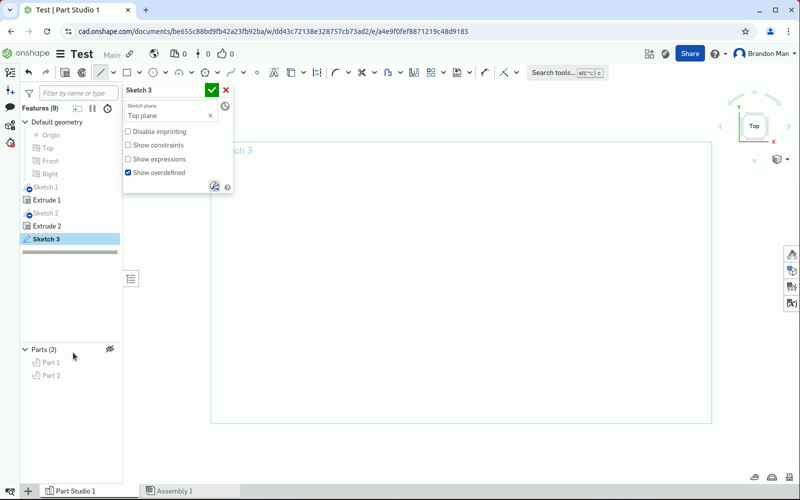
mouse_move(390, 218)
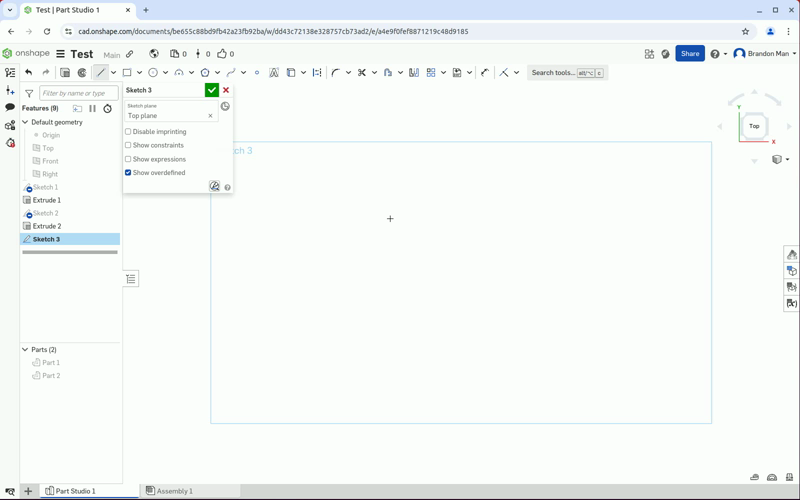
click(390, 218)
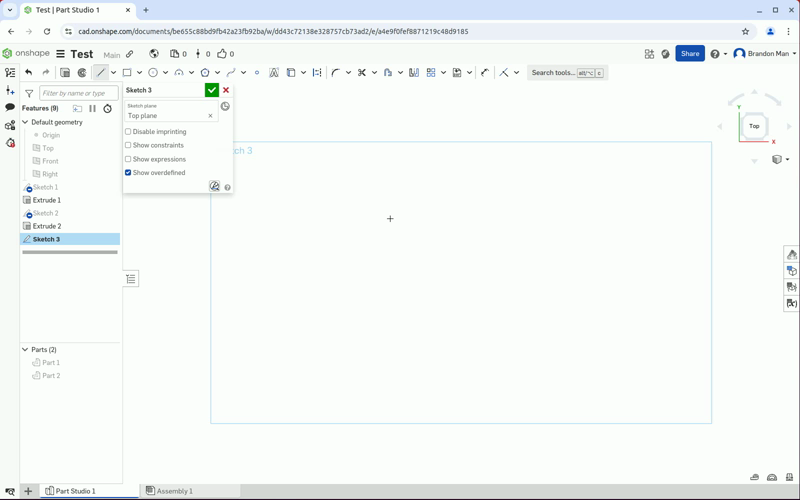
key_up(shift)
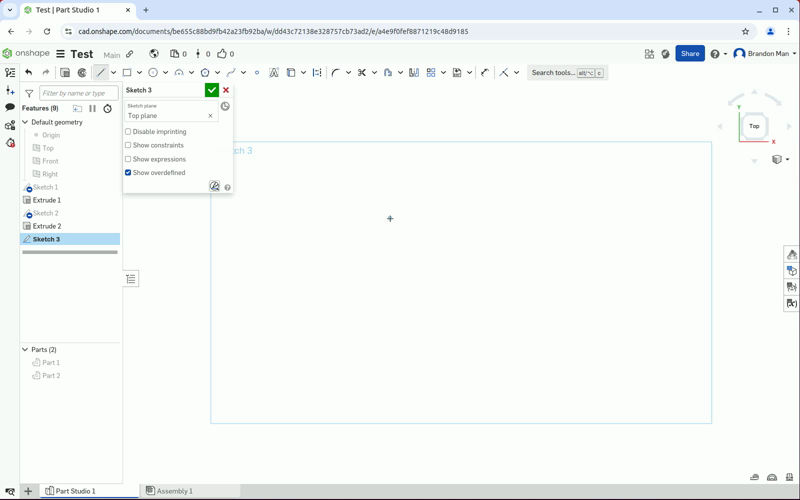
key_down(shift)
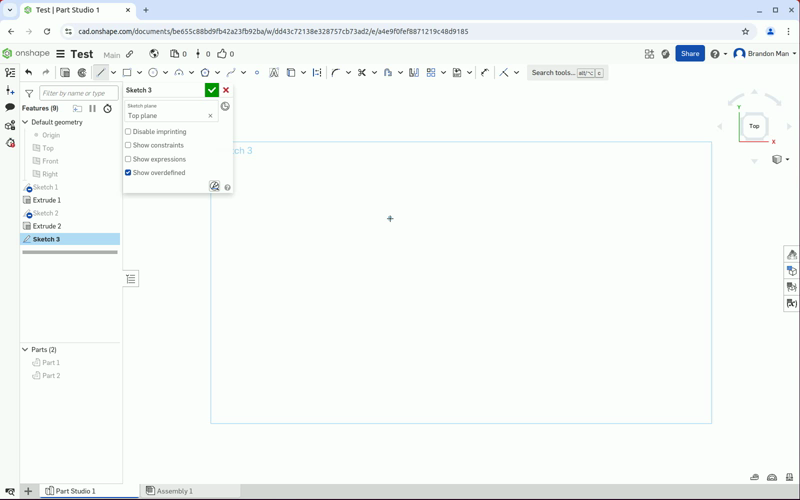
mouse_move(420, 218)
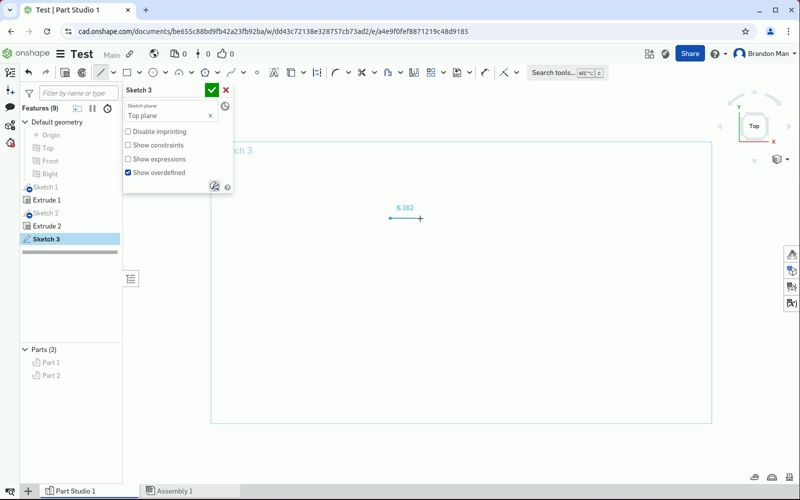
mouse_move(404, 218)
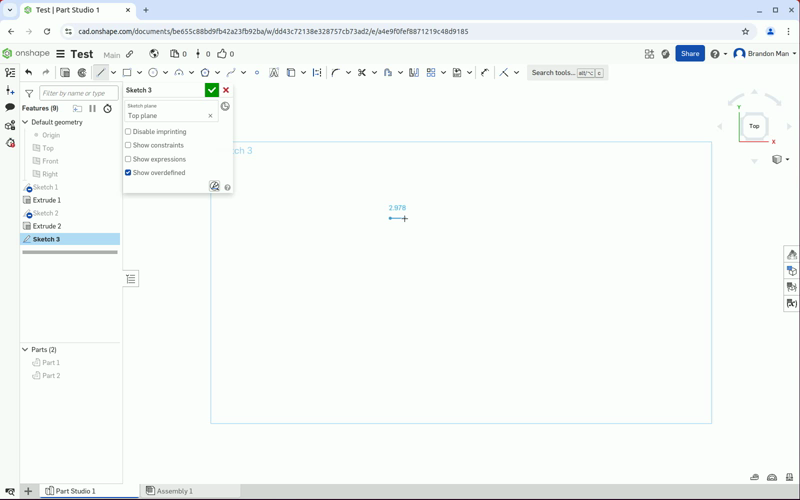
click(404, 218)
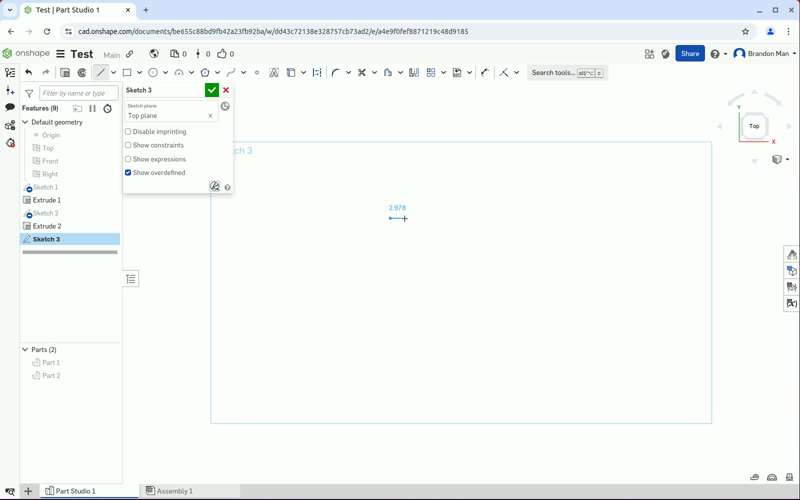
key_up(shift)
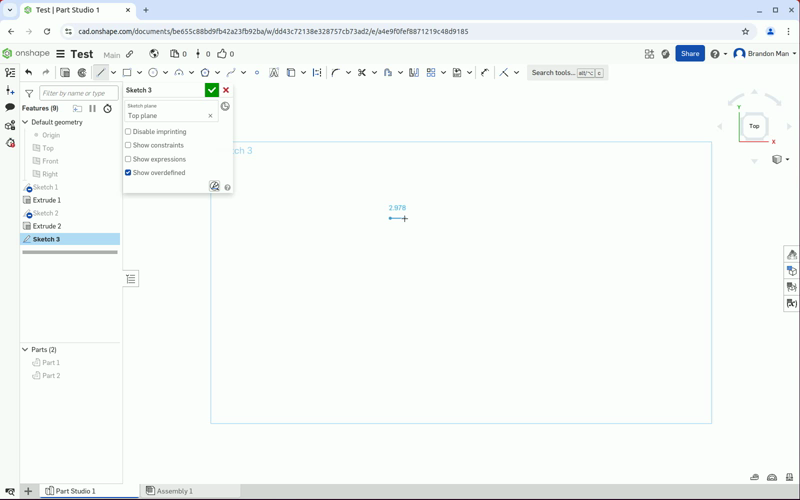
key_down(shift)
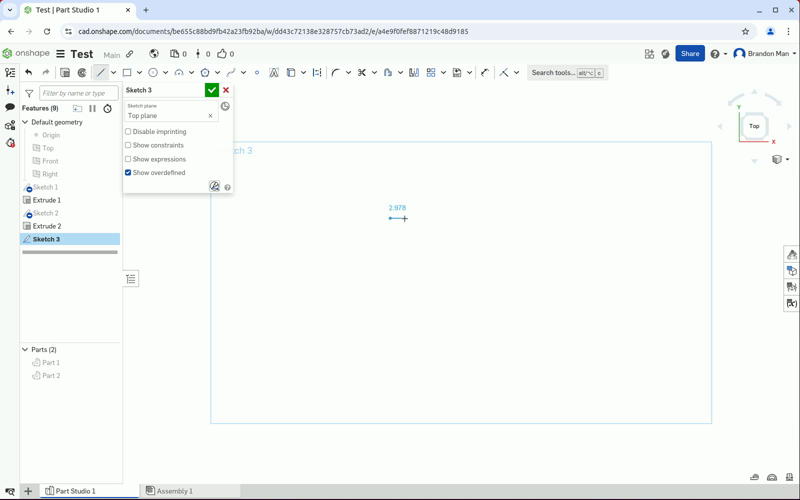
mouse_move(434, 218)
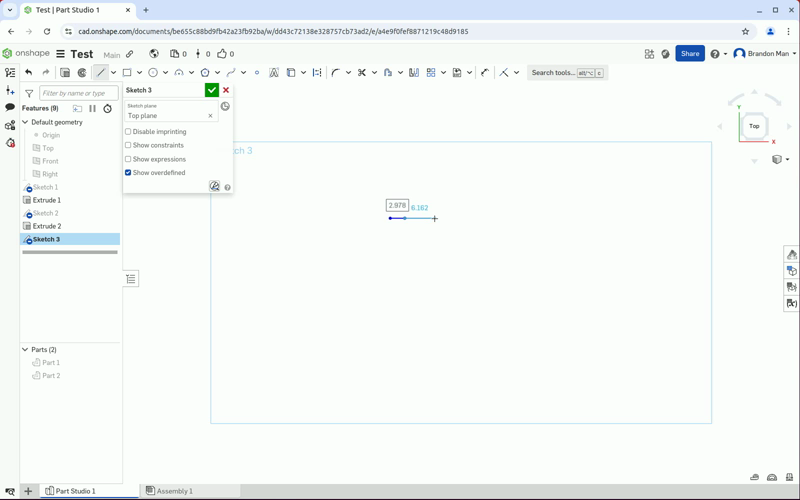
mouse_move(404, 195)
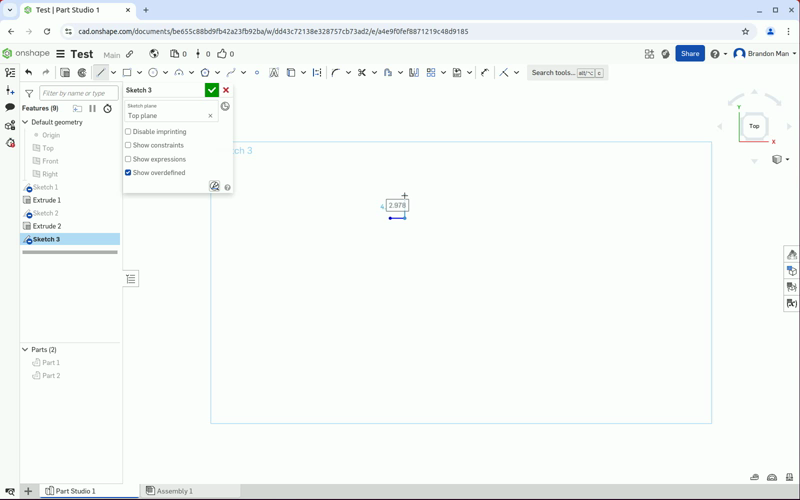
click(404, 195)
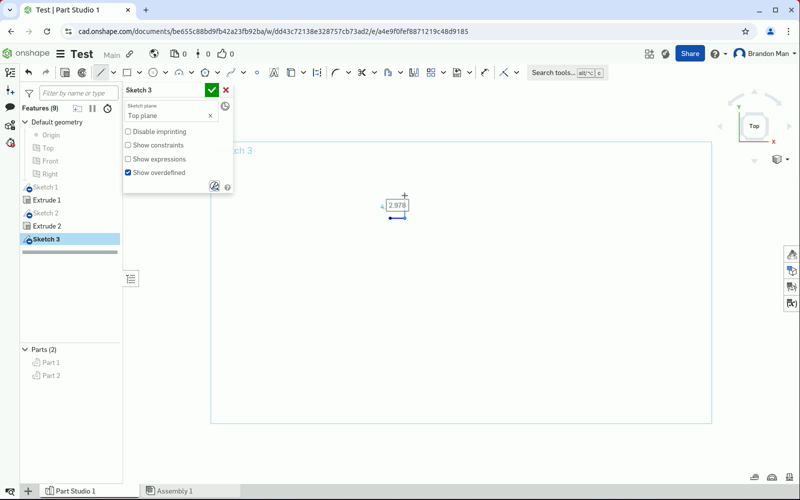
key_up(shift)
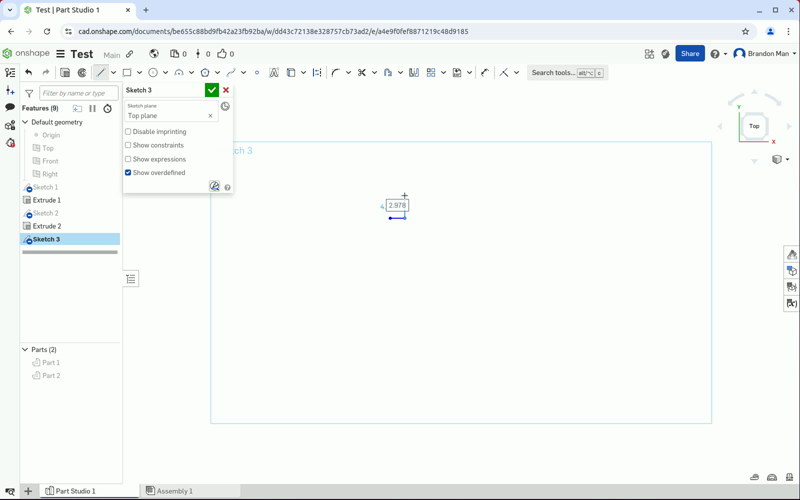
key_down(shift)
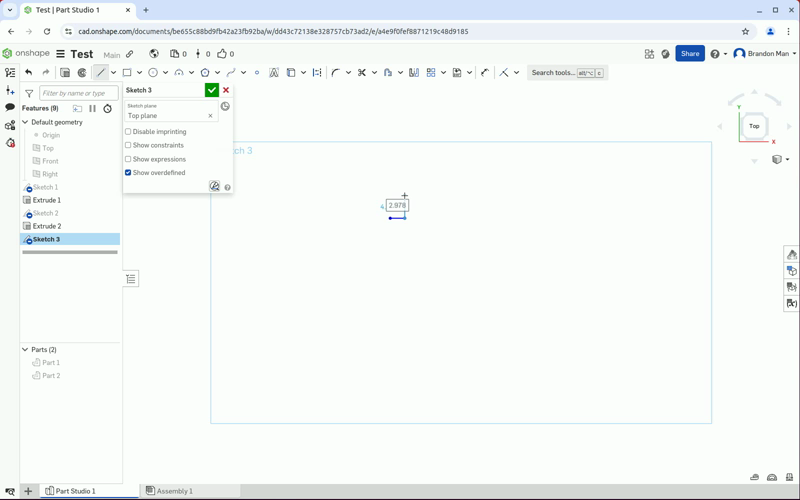
mouse_move(434, 195)
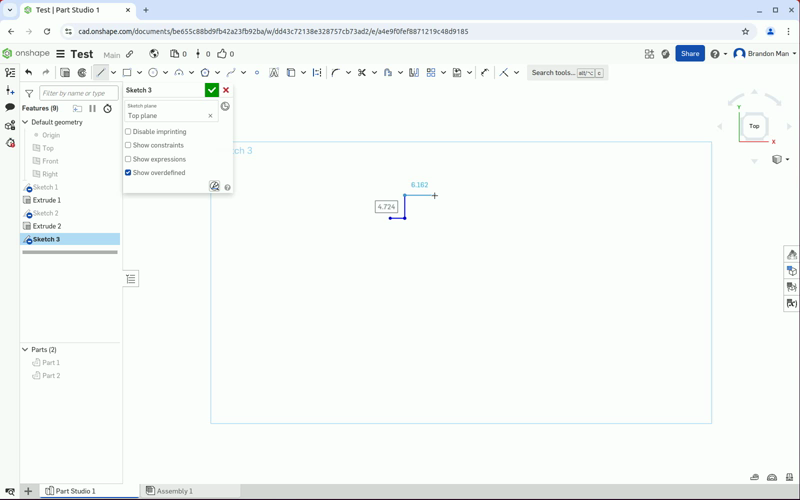
mouse_move(390, 195)
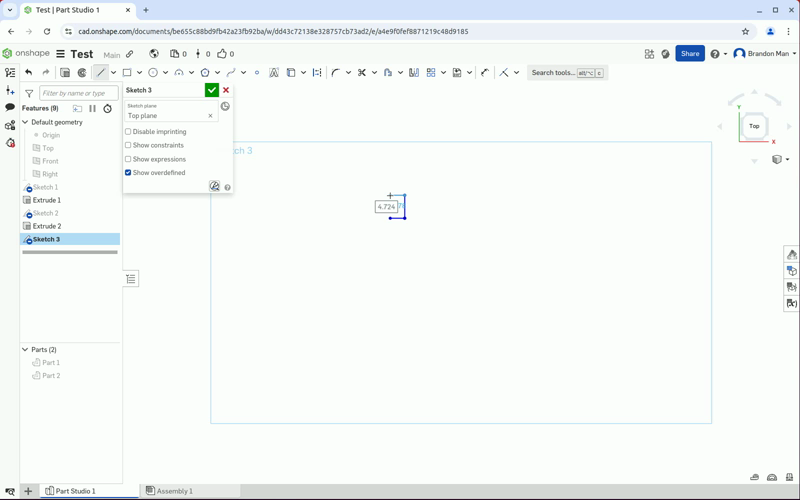
click(390, 195)
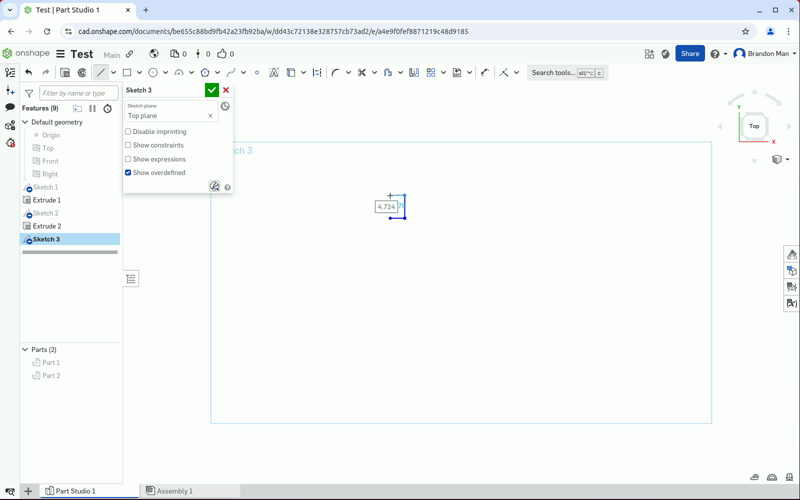
key_up(shift)
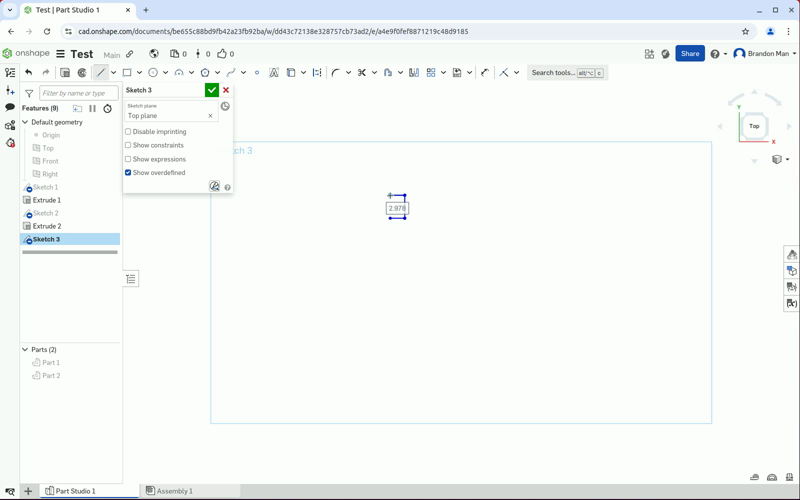
mouse_move(420, 195)
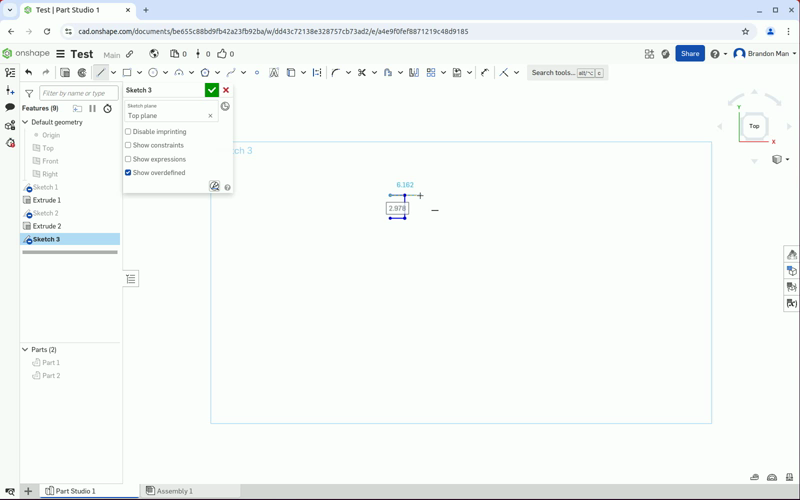
key_down(shift)
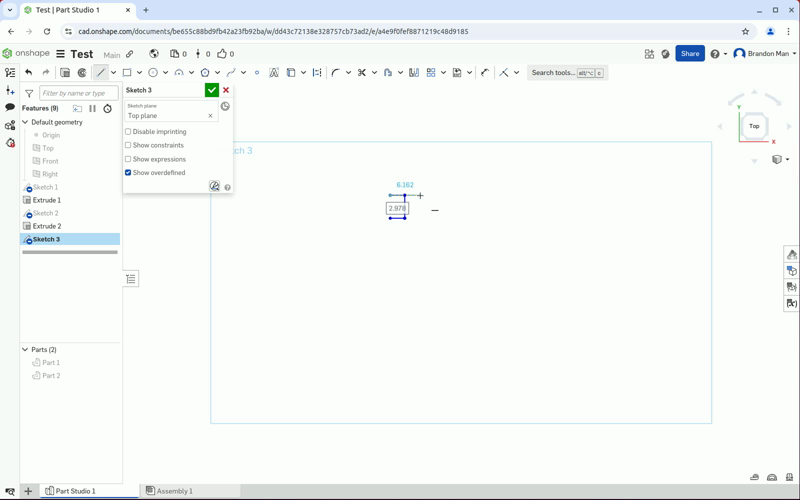
mouse_move(390, 218)
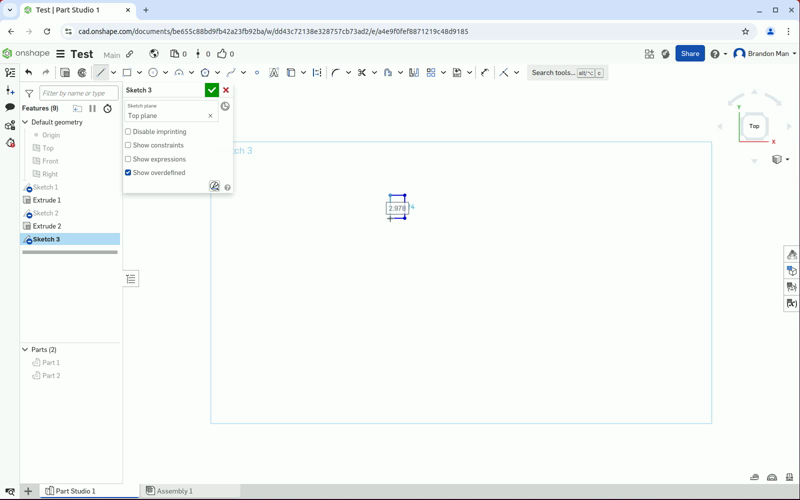
key_up(shift)
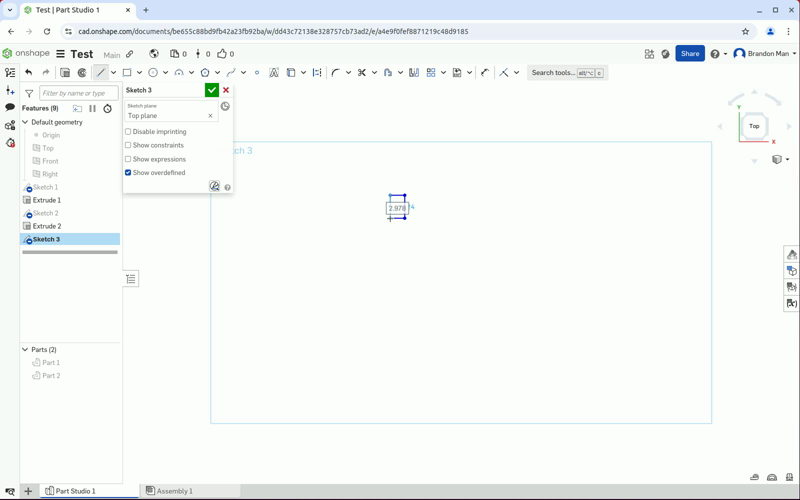
click(390, 218)
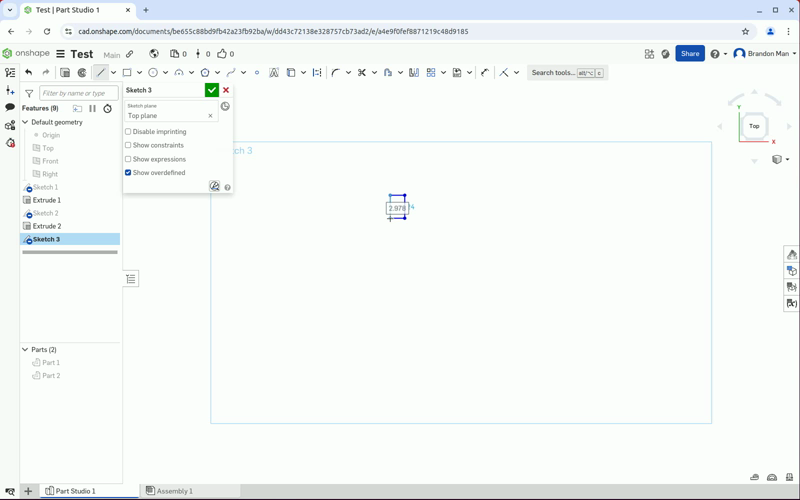
key(esc)
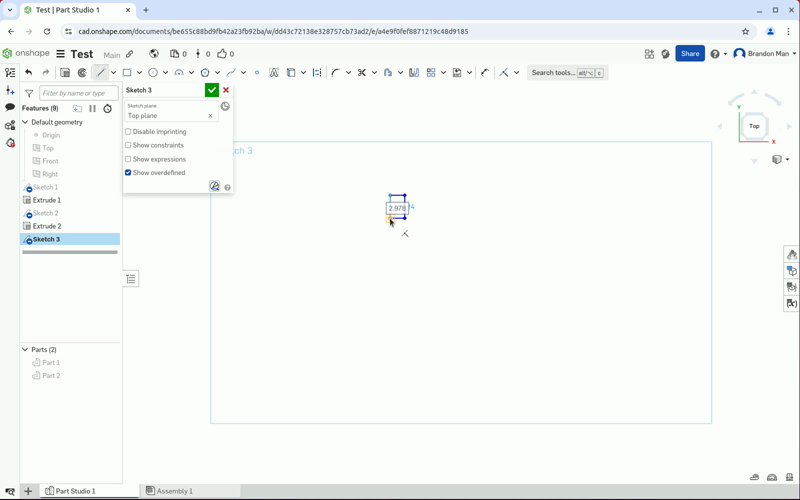
mouse_move(401, 213)
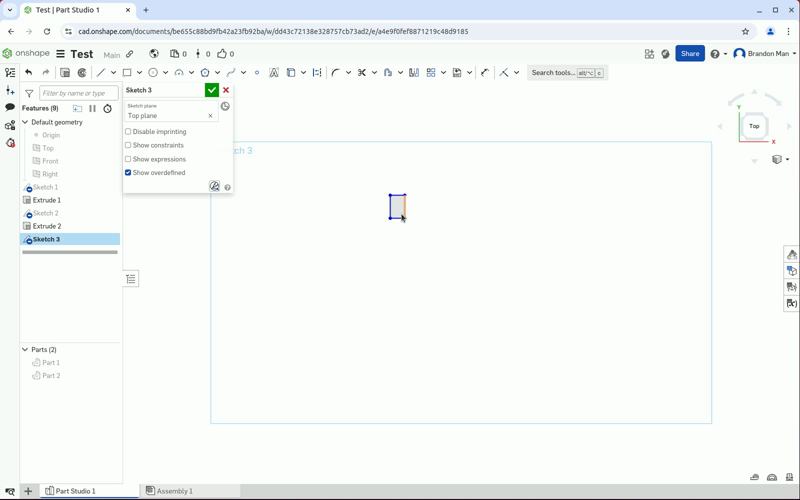
scroll(6)
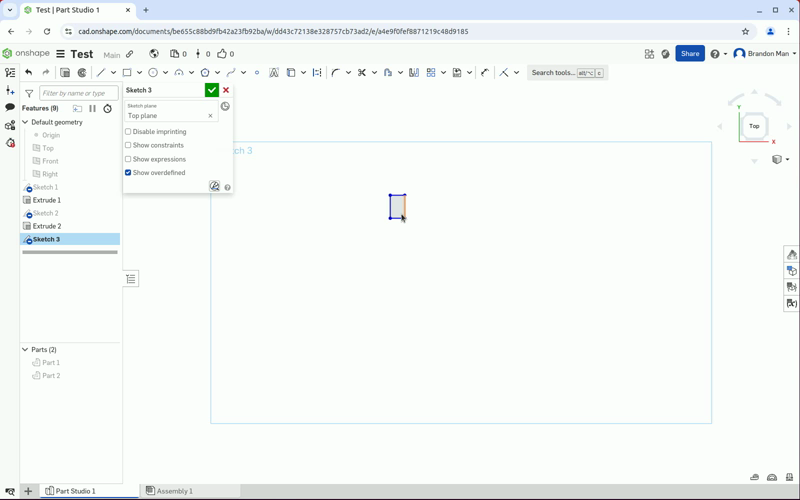
scroll(6)
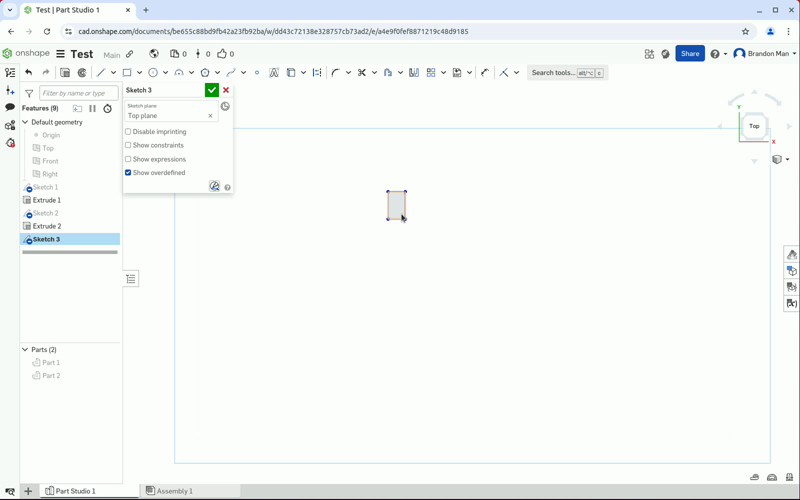
scroll(6)
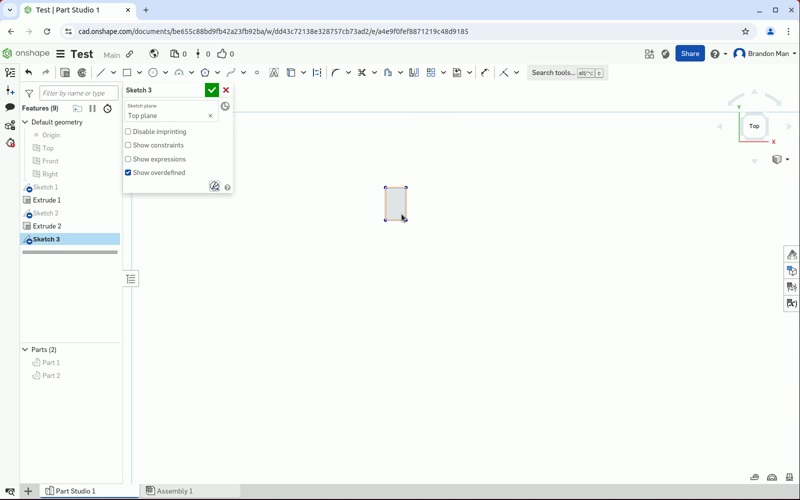
scroll(6)
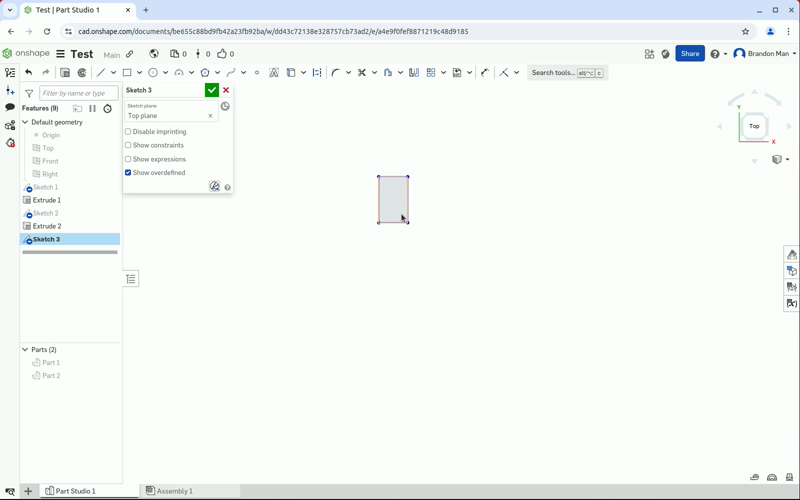
scroll(6)
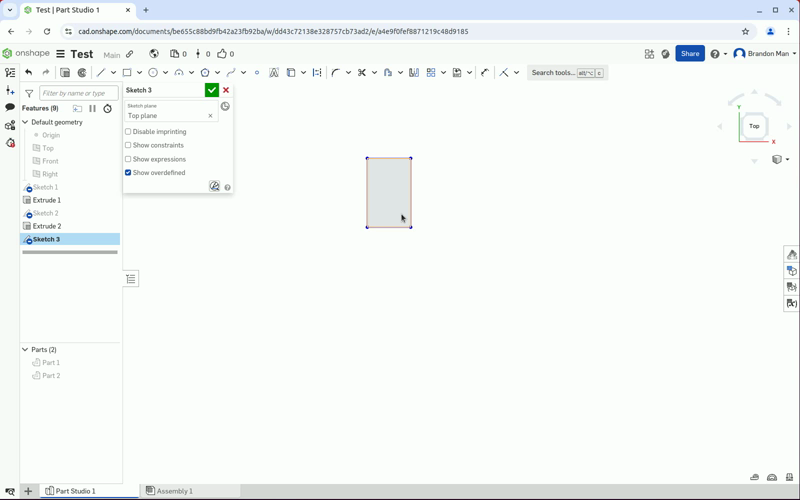
scroll(6)
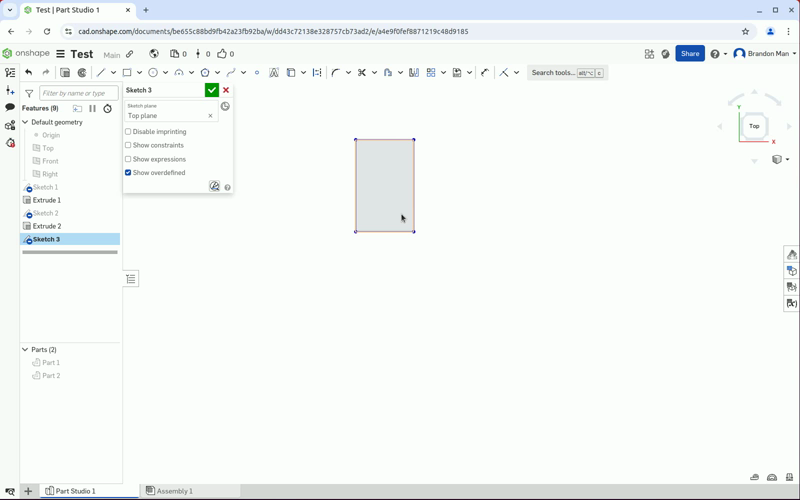
scroll(6)
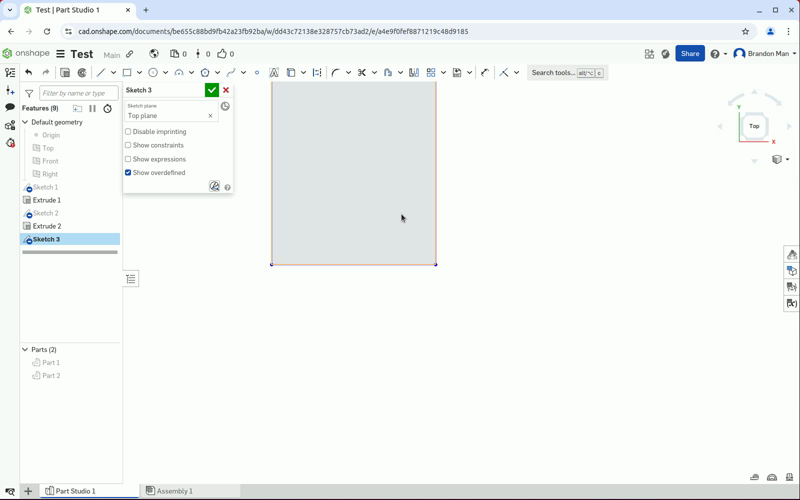
click(401, 213)
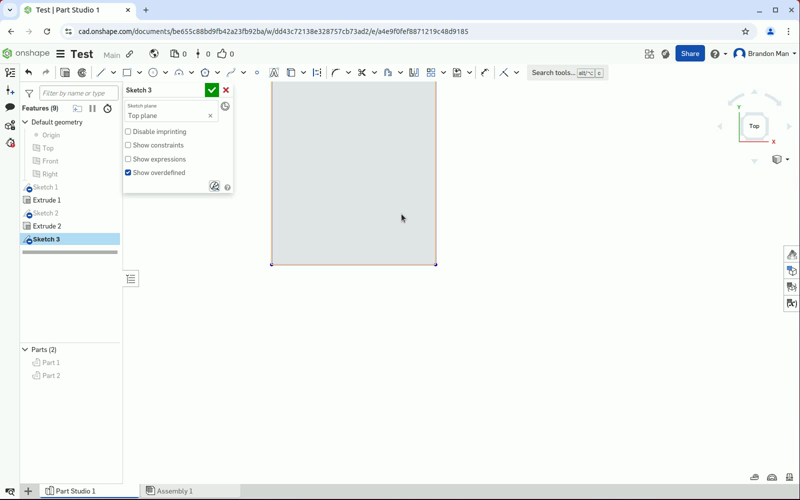
scroll(-6)
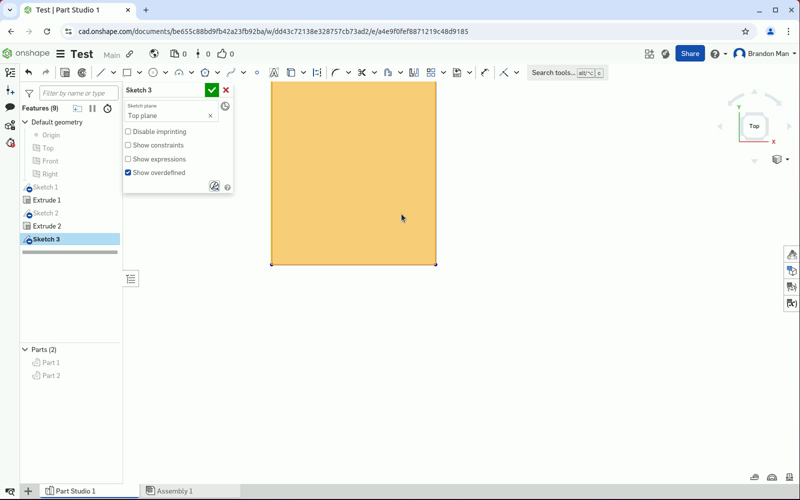
scroll(-6)
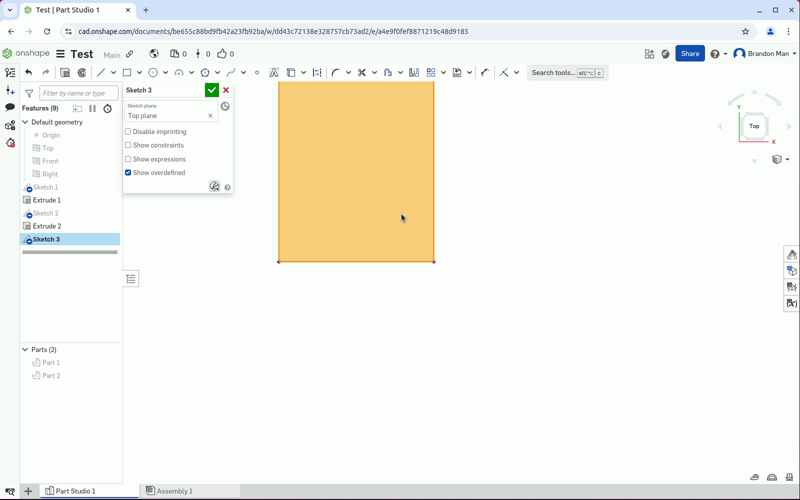
scroll(-6)
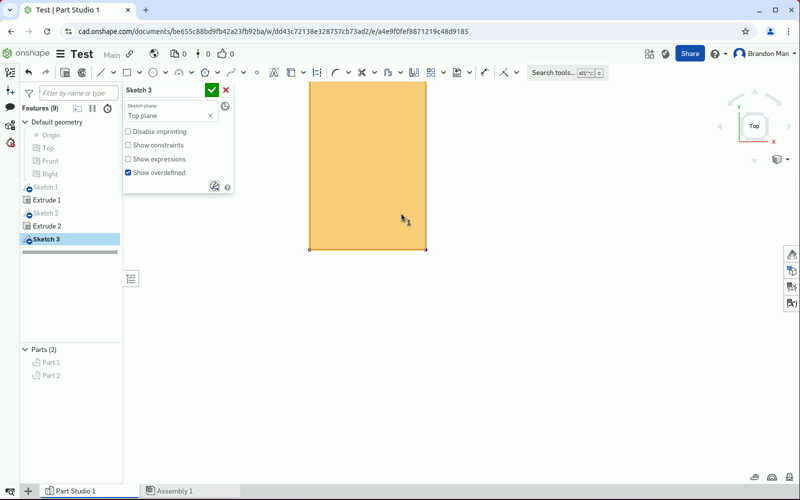
scroll(-6)
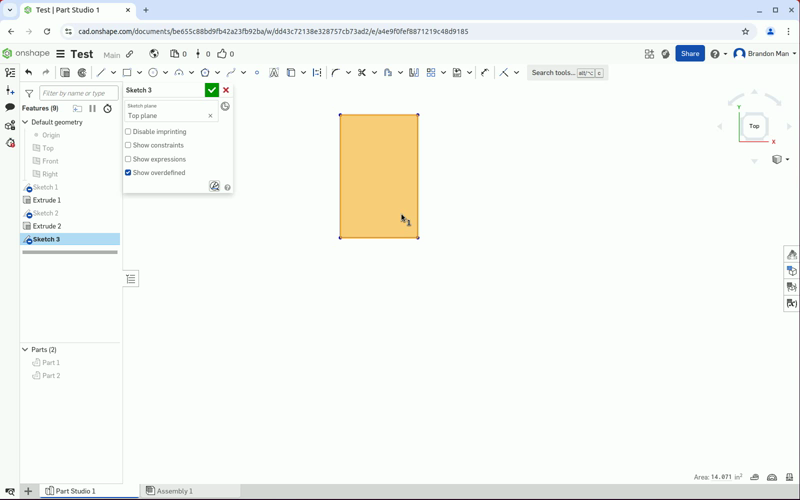
scroll(-6)
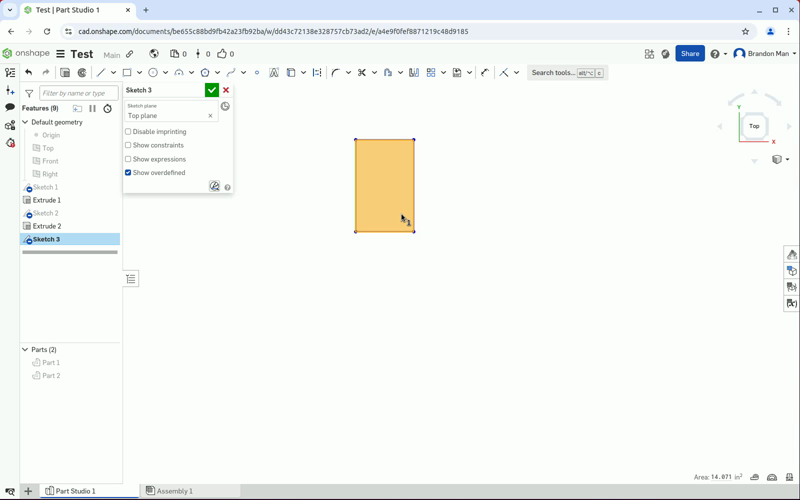
scroll(-6)
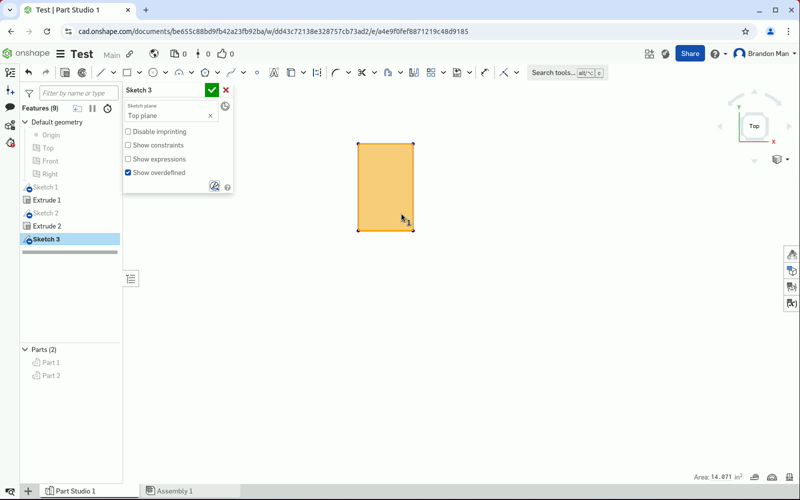
scroll(-6)
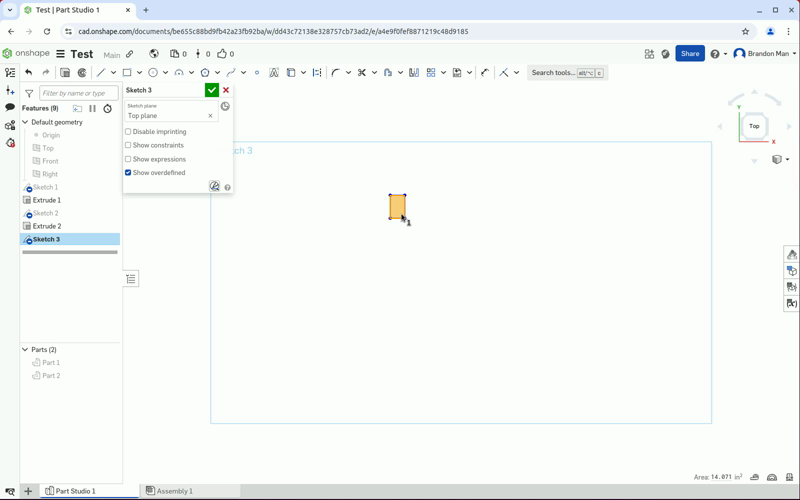
mouse_move(73, 352)
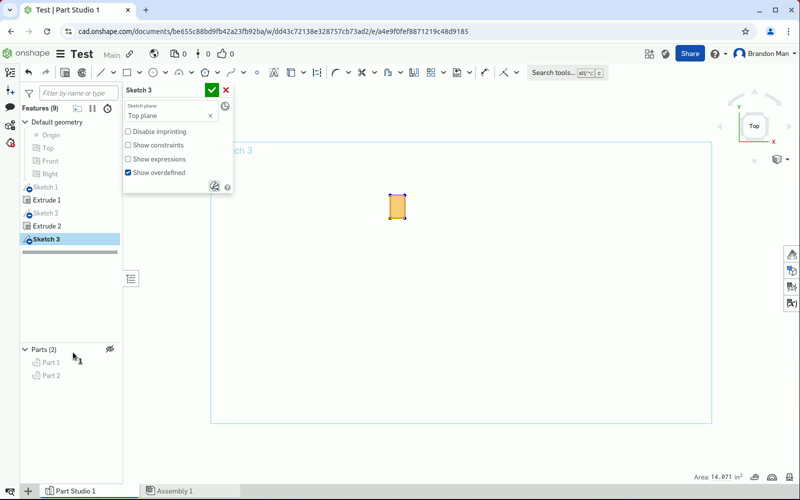
key(shift+y)
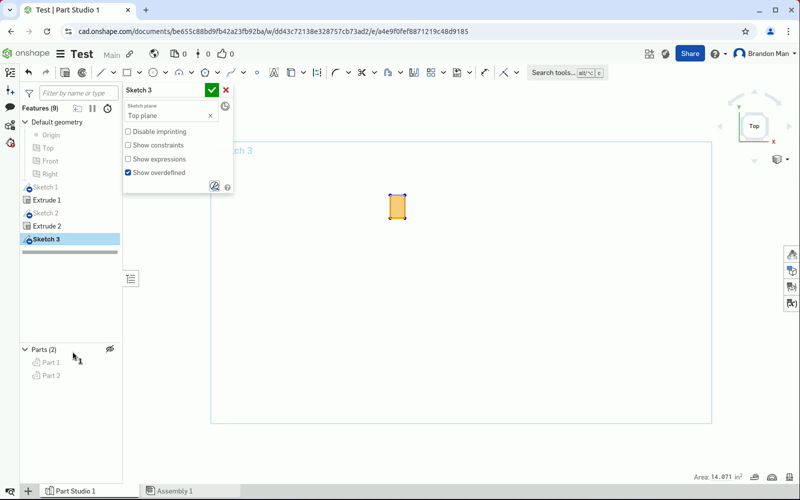
key(shift+e)
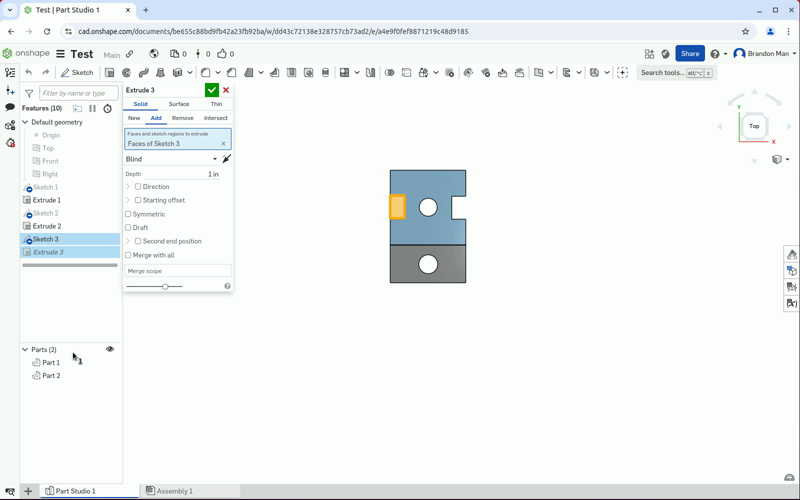
mouse_move(143, 106)
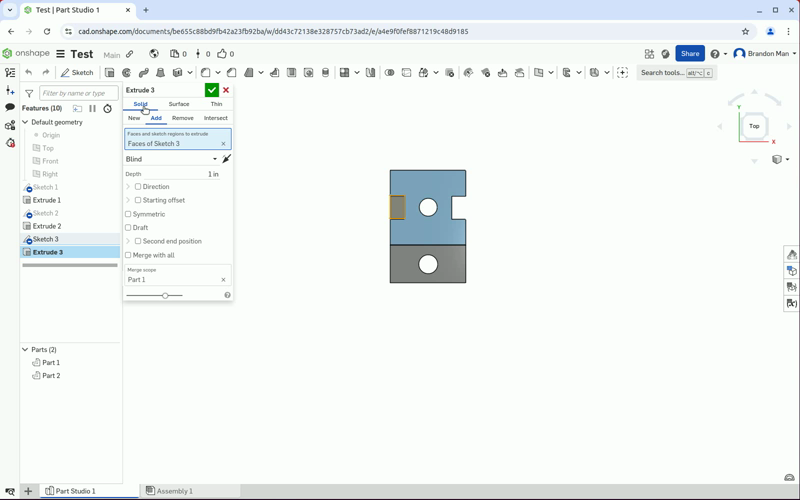
click(143, 106)
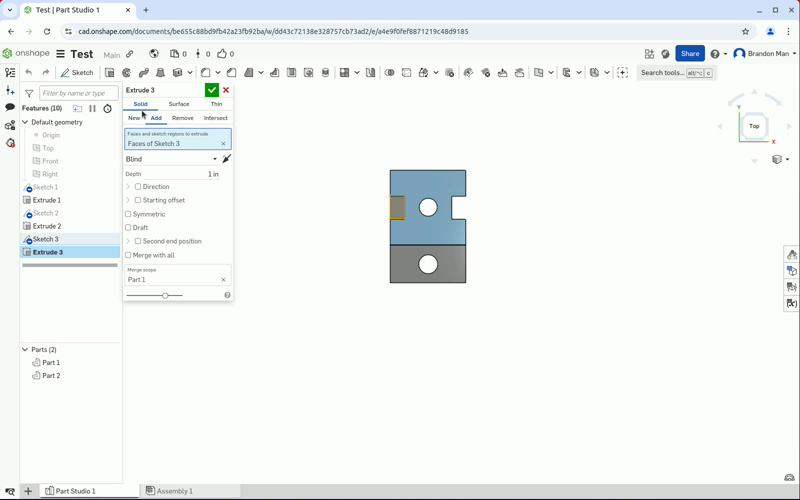
mouse_move(137, 120)
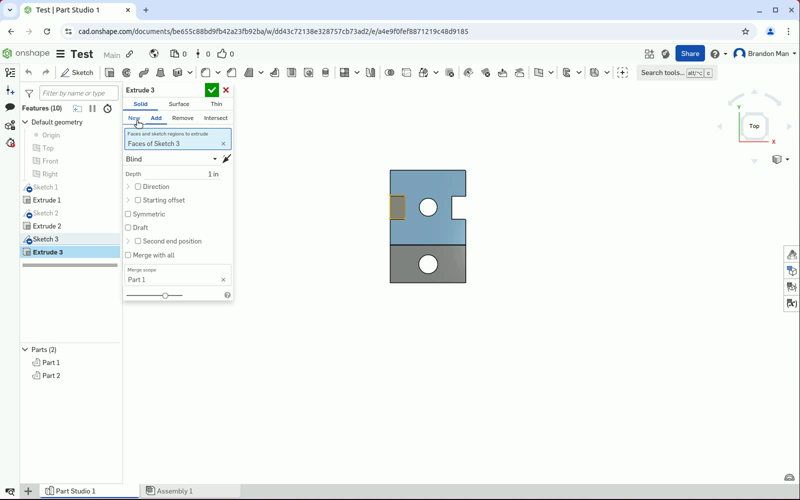
click(137, 120)
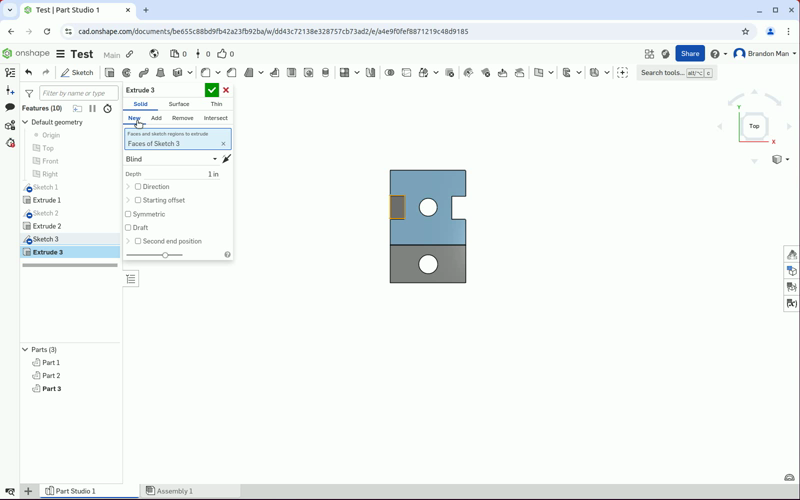
key(tab, 4)
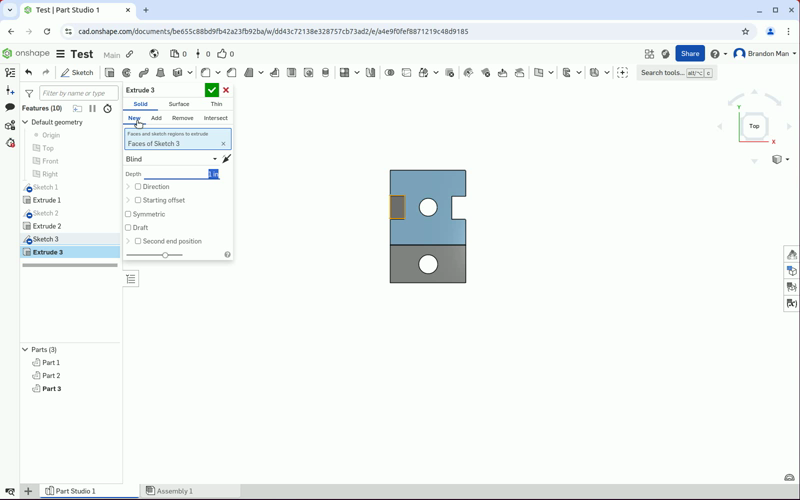
text(7.703)
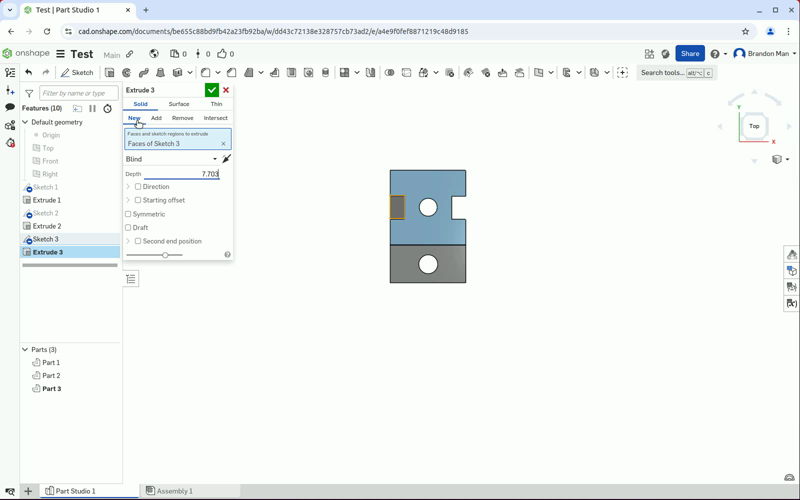
key(enter)
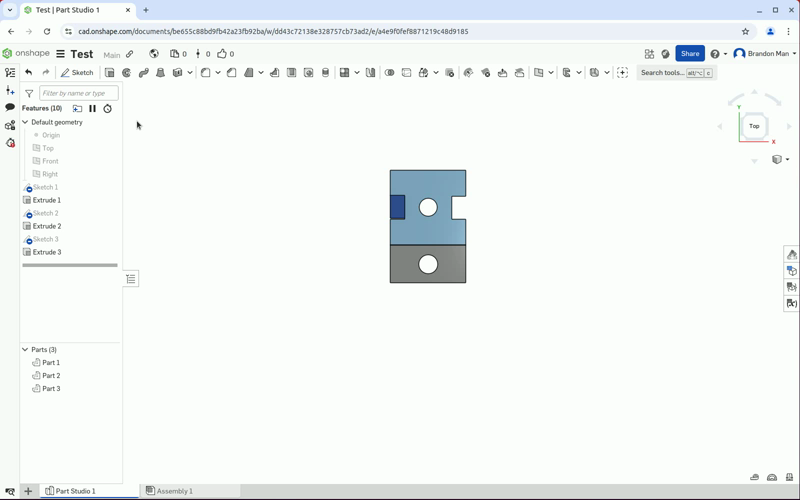
key(shift+h)
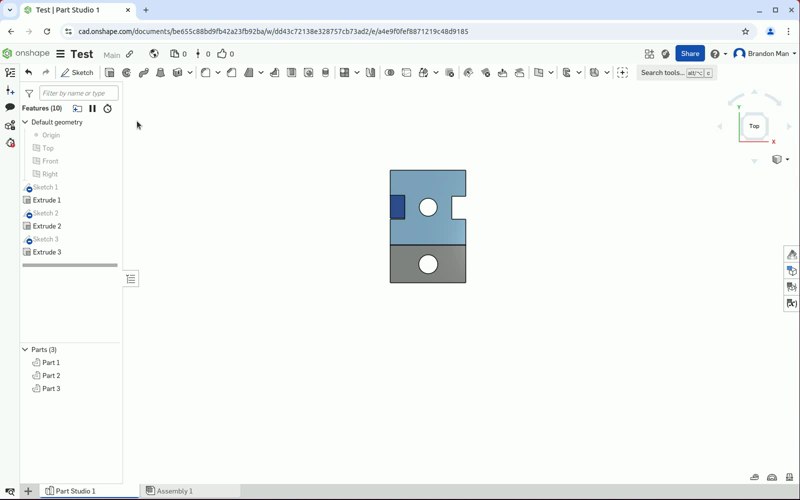
key(shift+h)
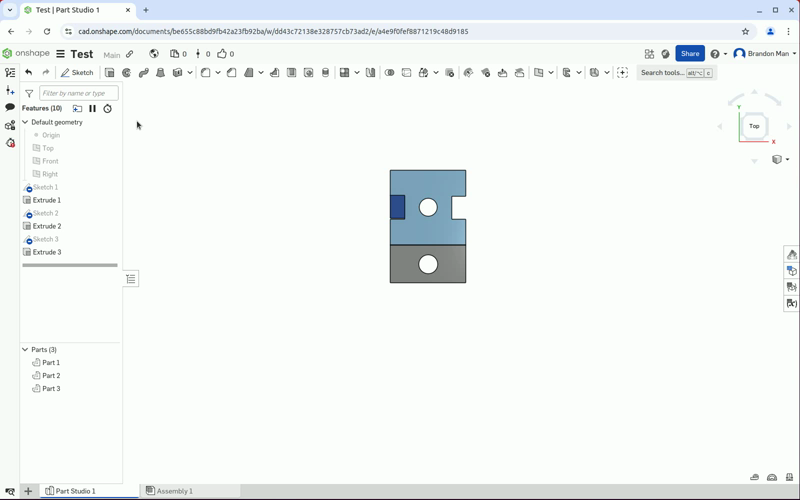
mouse_move(73, 189)
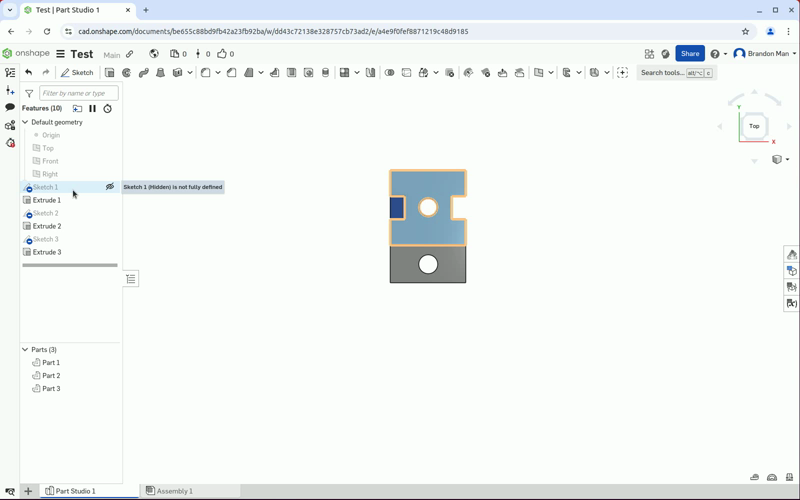
click(73, 189)
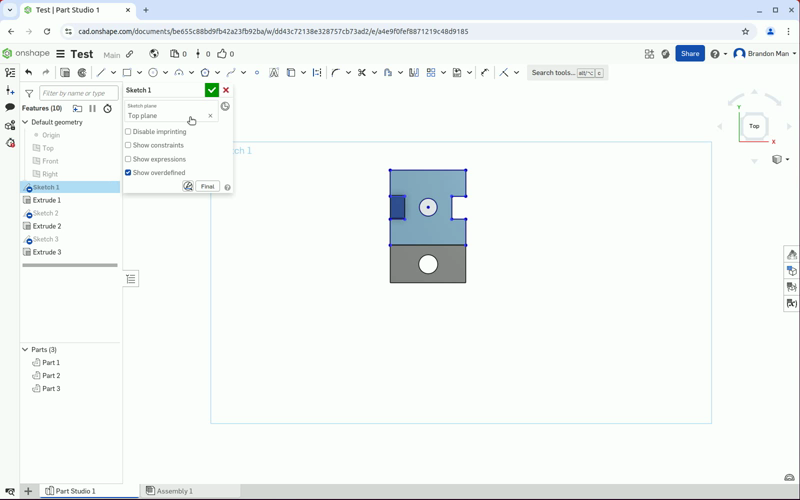
mouse_move(229, 92)
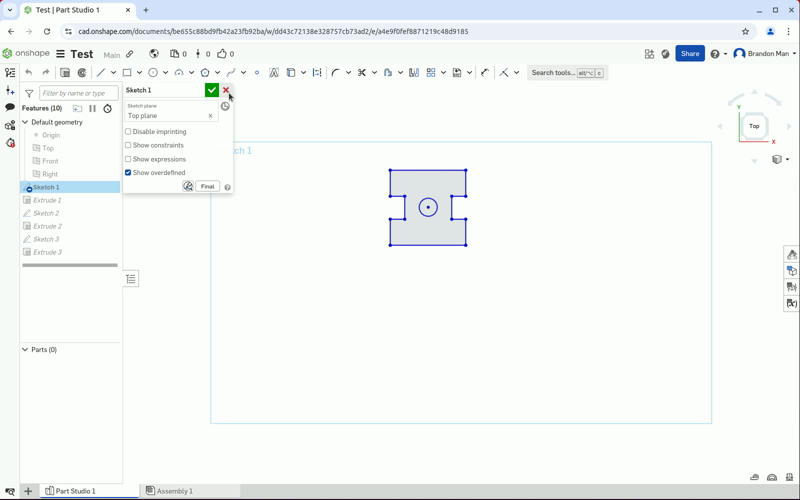
click(229, 92)
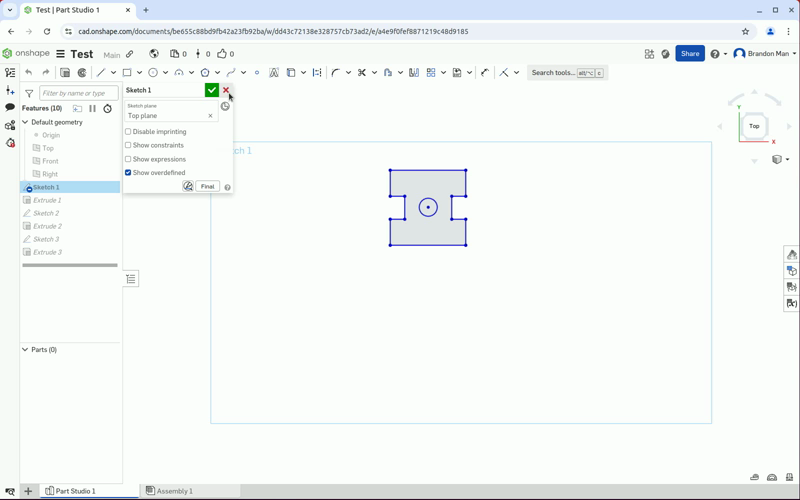
key(shift+s)
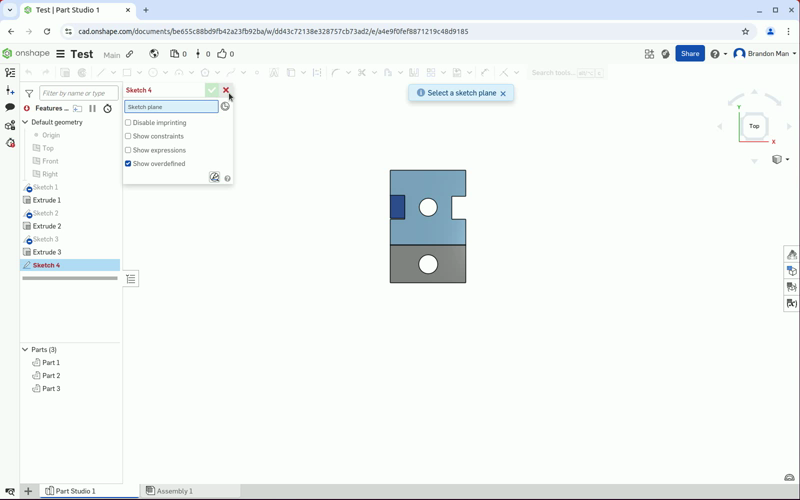
mouse_move(73, 150)
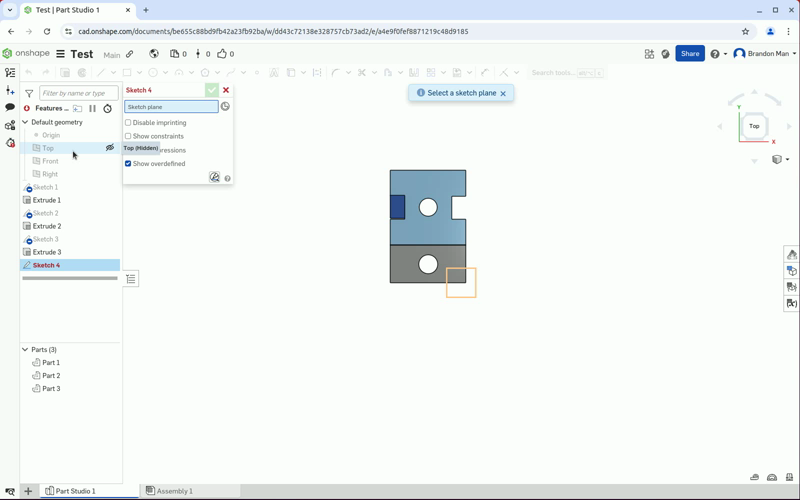
click(73, 150)
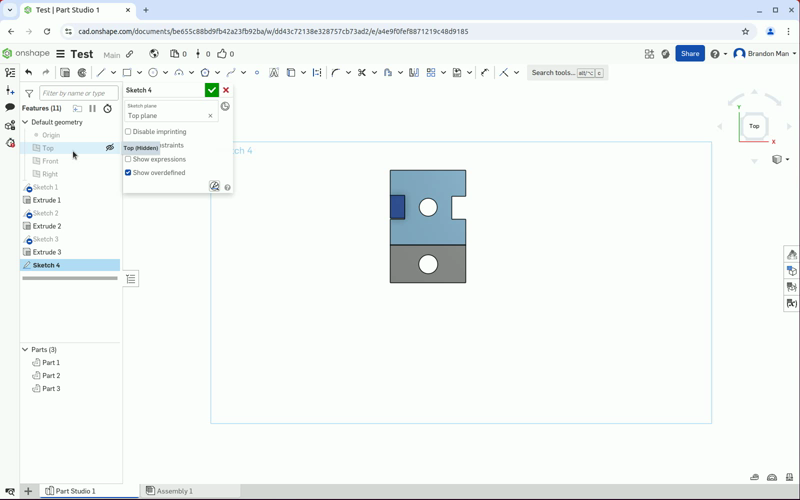
mouse_move(73, 352)
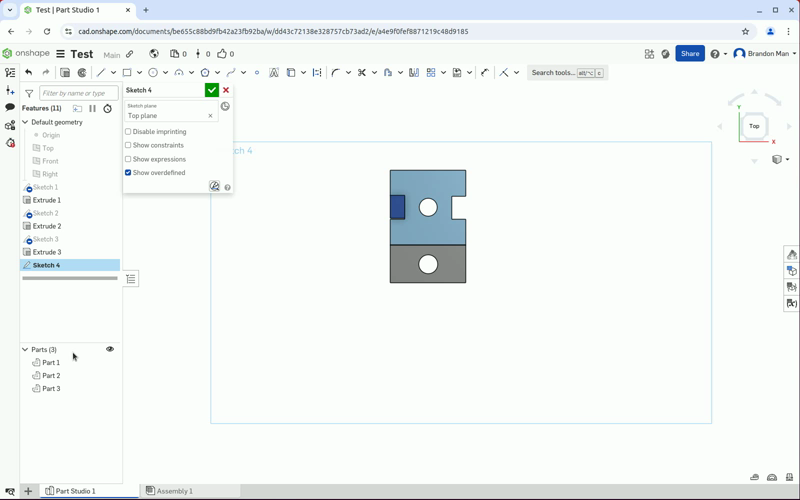
key(y)
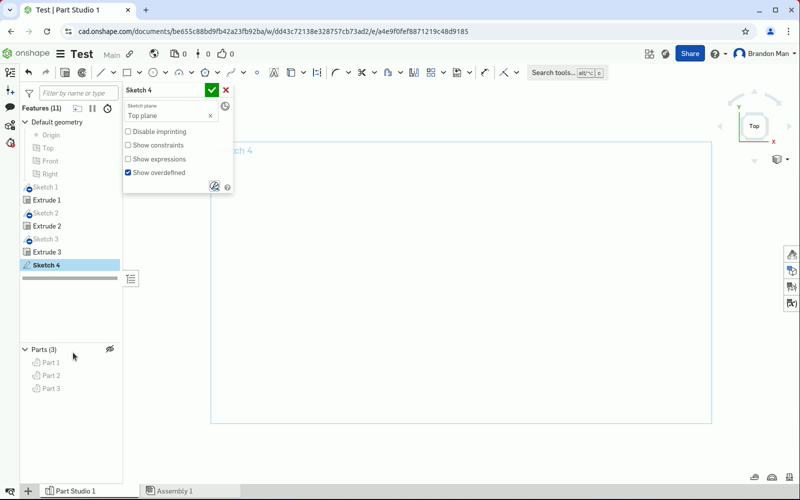
key(l)
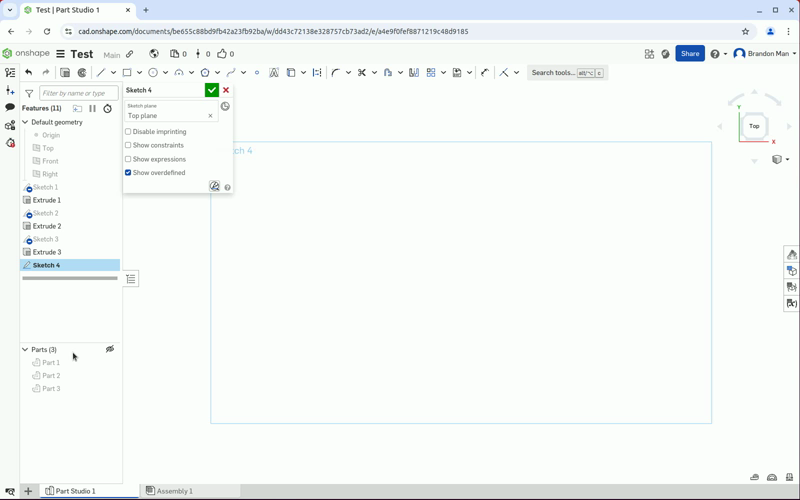
key_down(shift)
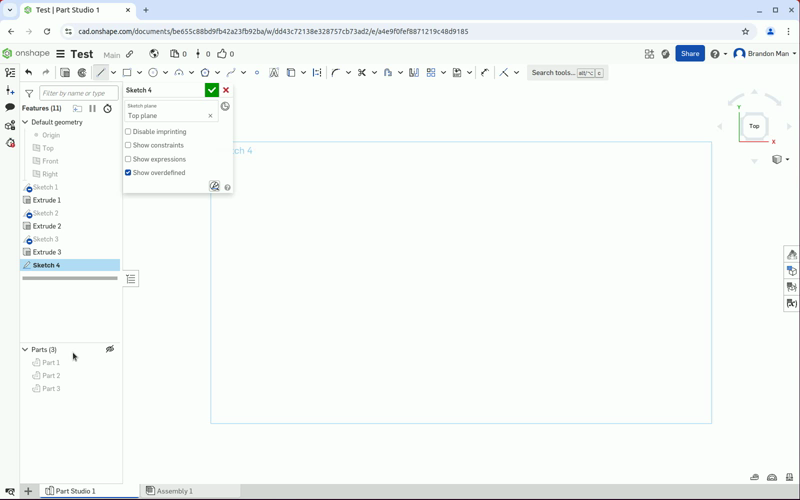
mouse_move(451, 218)
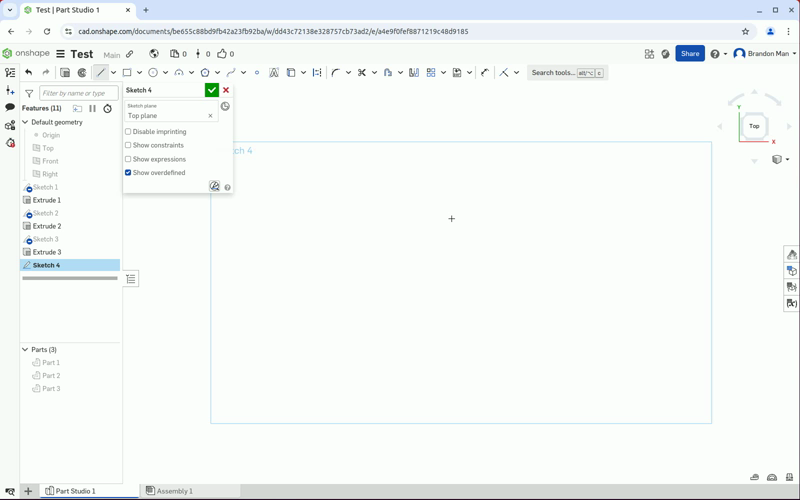
click(451, 218)
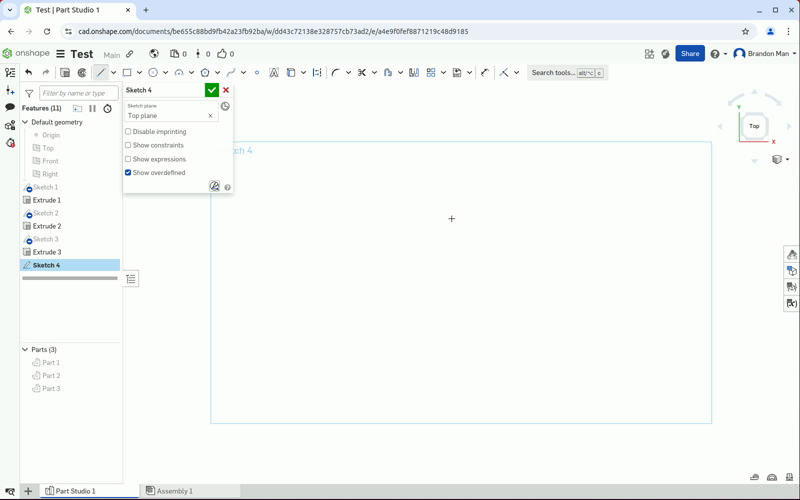
key_up(shift)
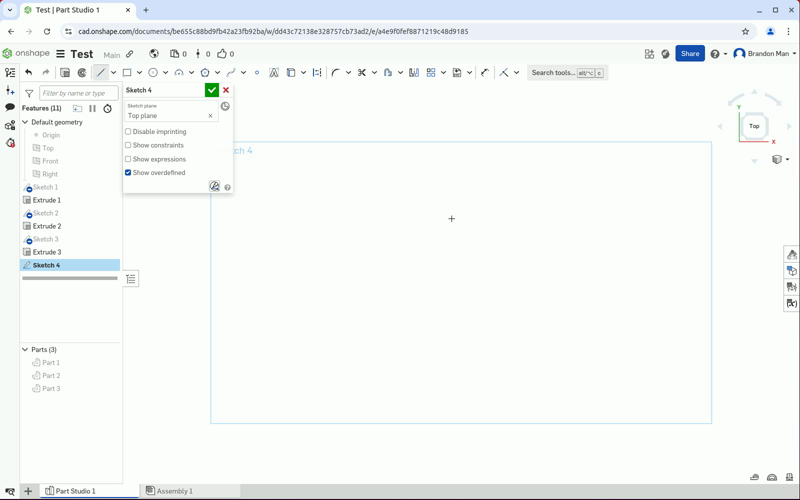
key_down(shift)
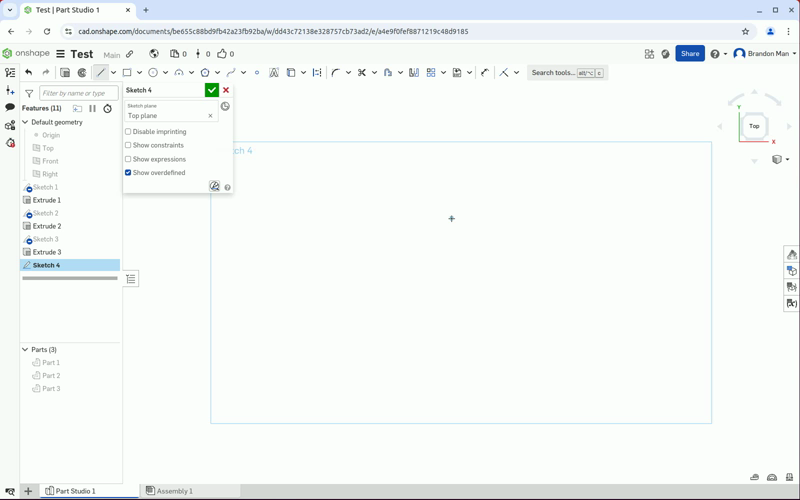
mouse_move(481, 218)
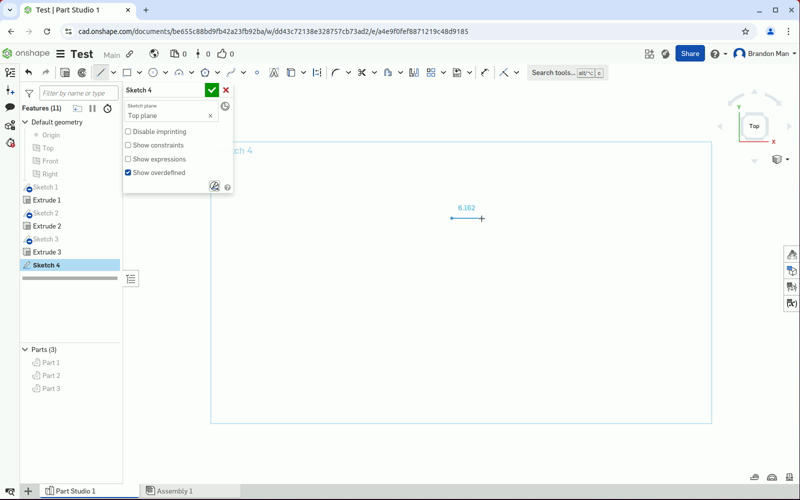
mouse_move(466, 218)
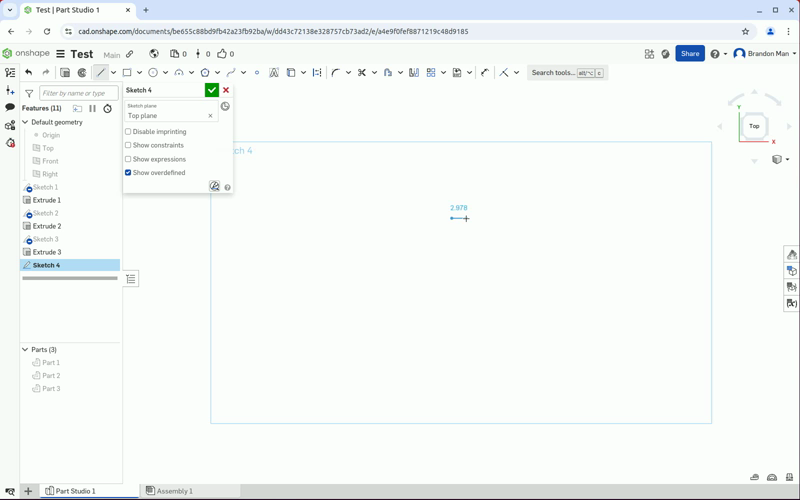
click(466, 218)
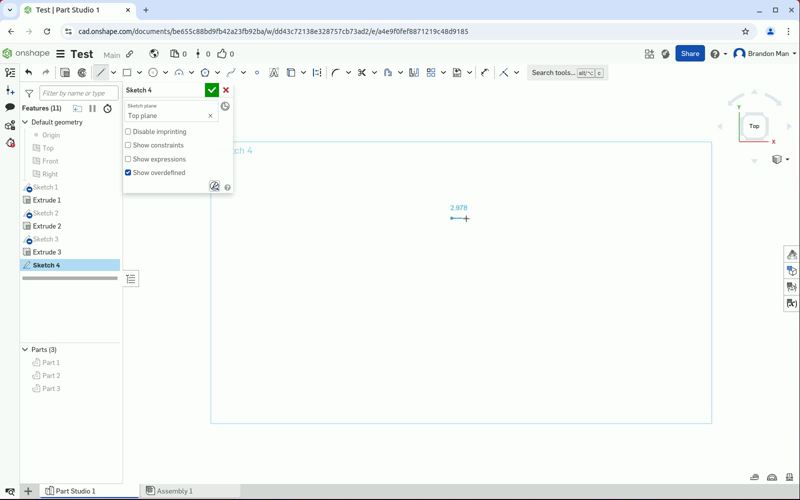
key_up(shift)
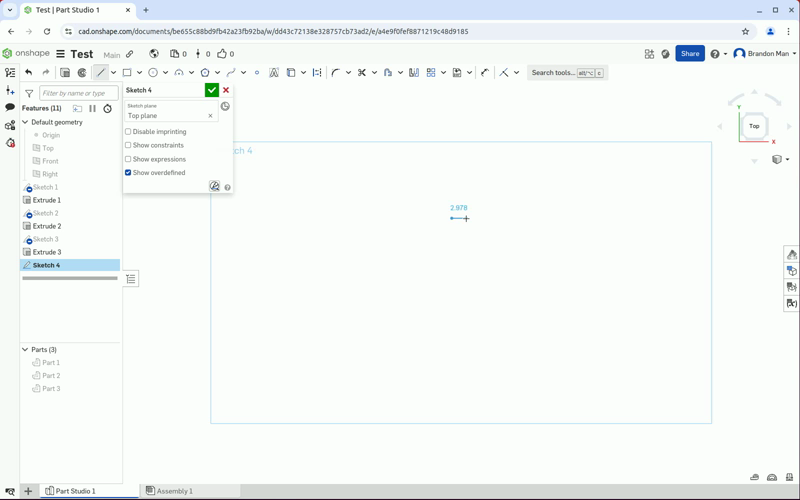
key_down(shift)
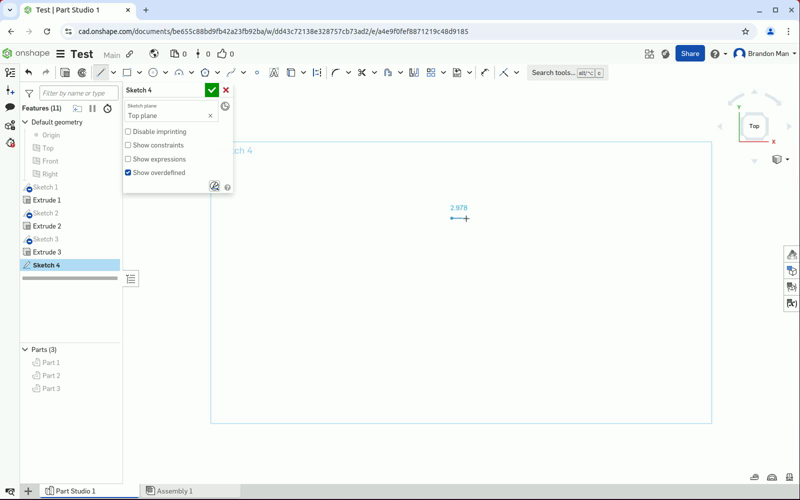
mouse_move(496, 218)
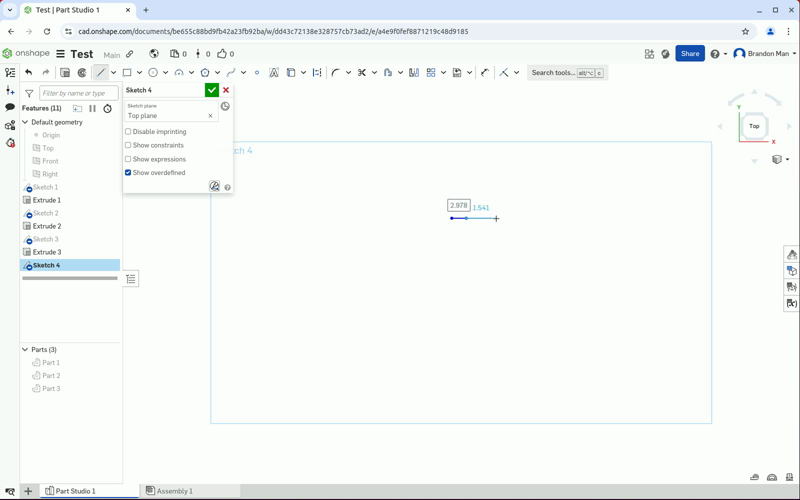
mouse_move(466, 195)
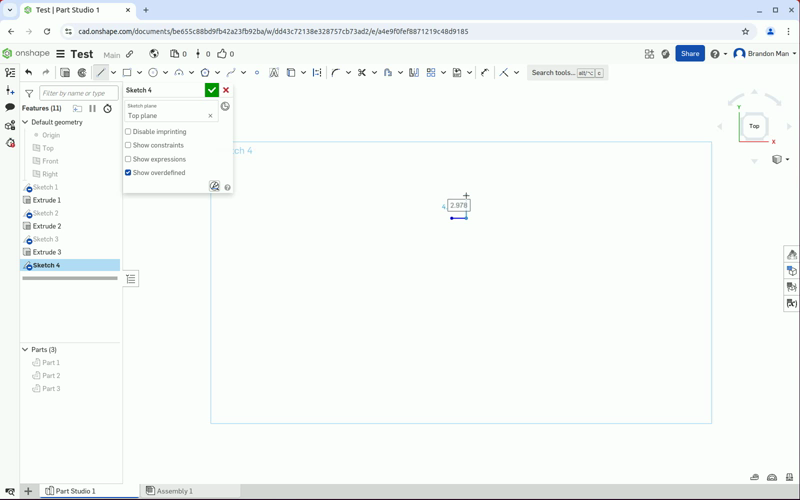
click(466, 195)
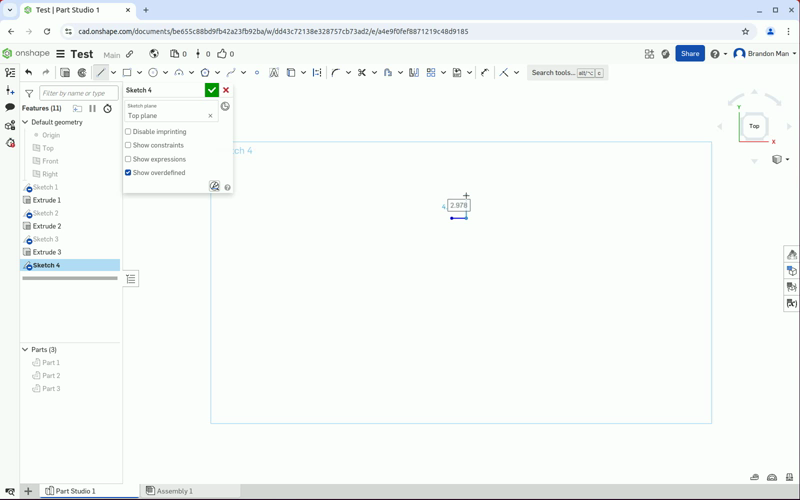
key_up(shift)
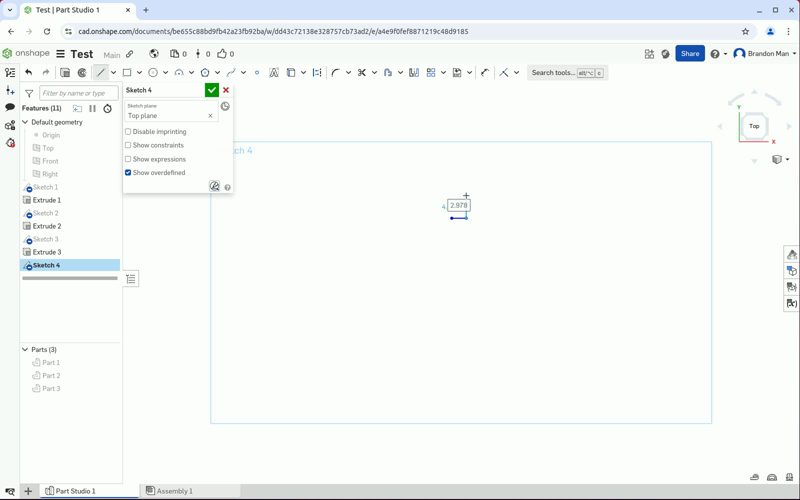
key_down(shift)
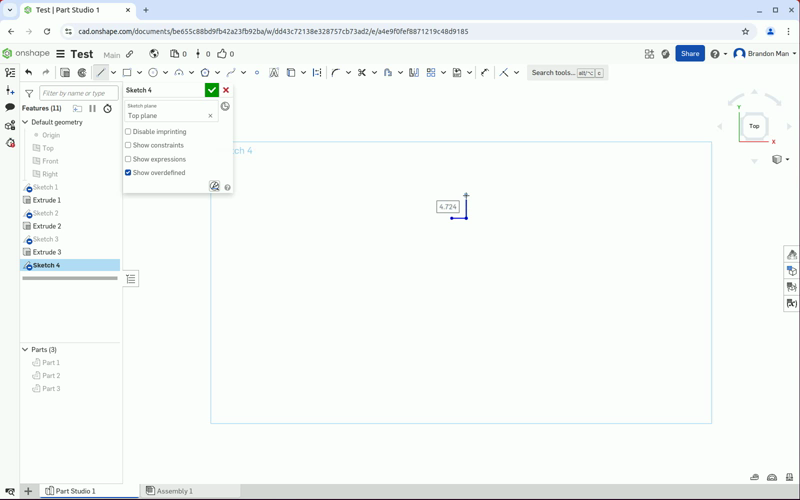
mouse_move(496, 195)
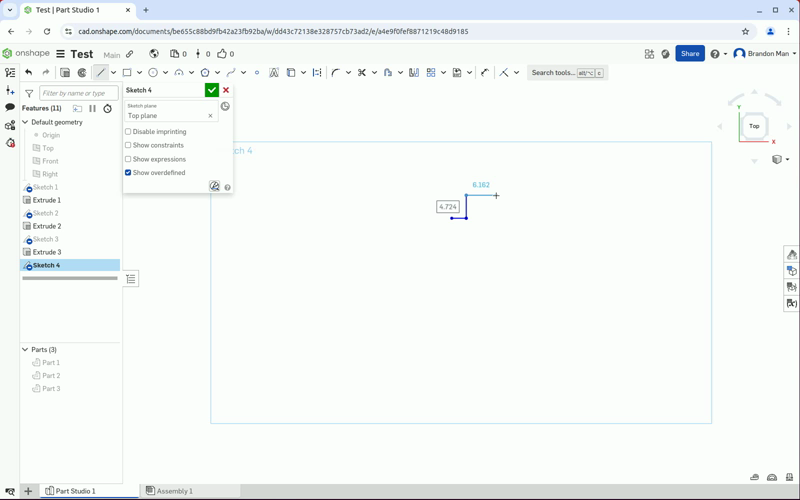
mouse_move(451, 195)
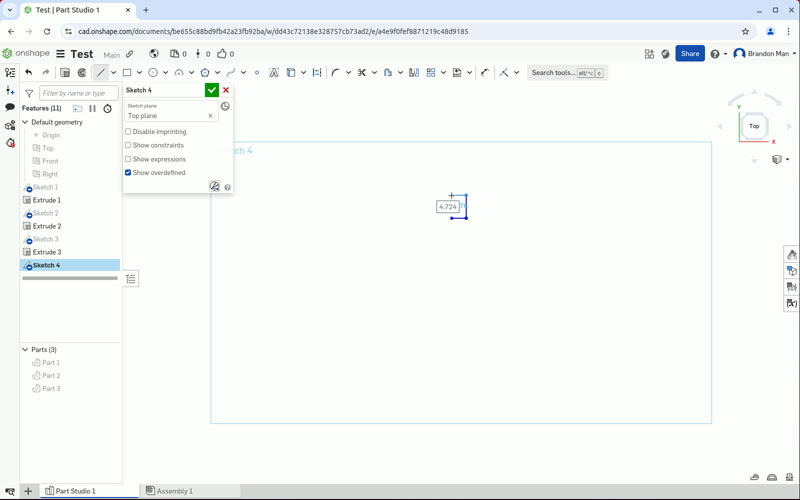
click(451, 195)
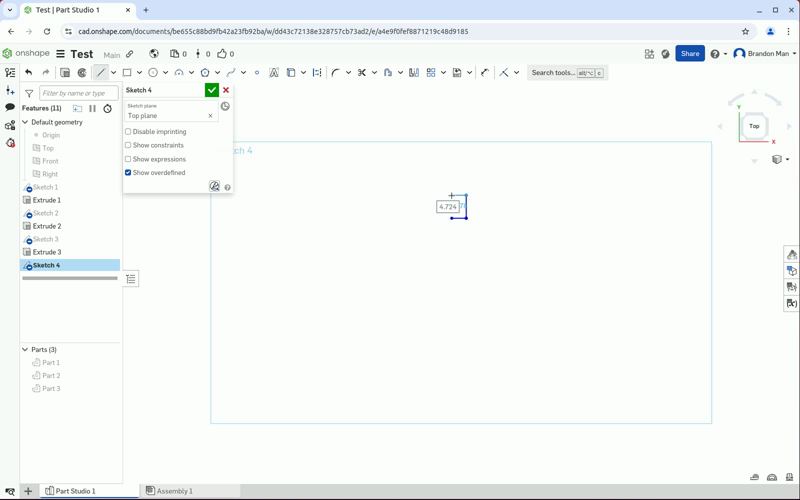
key_up(shift)
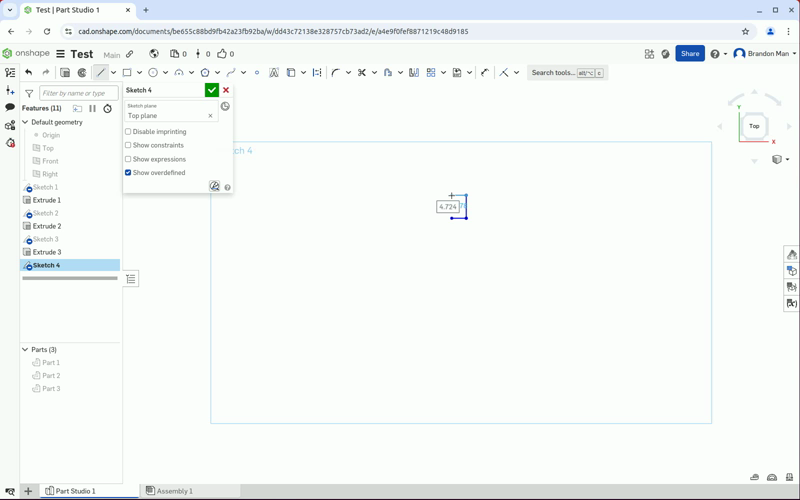
mouse_move(481, 195)
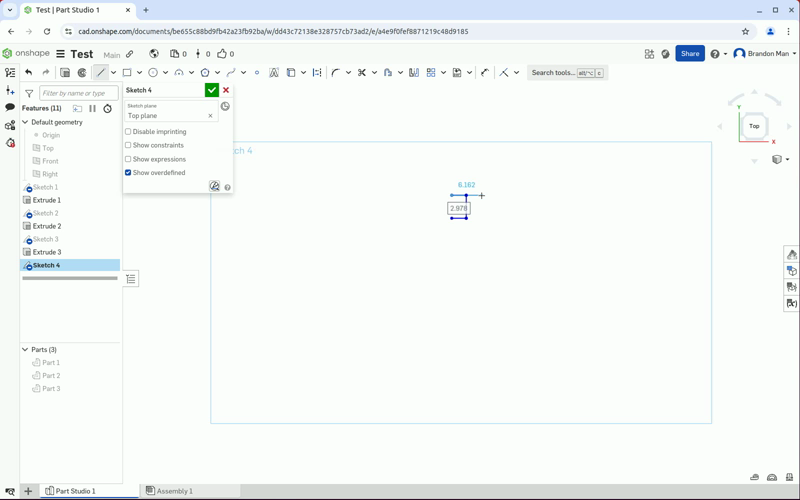
key_down(shift)
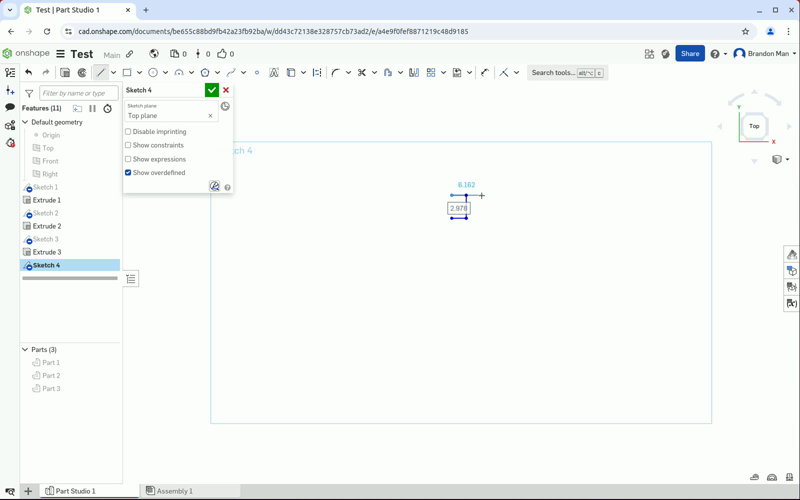
mouse_move(451, 218)
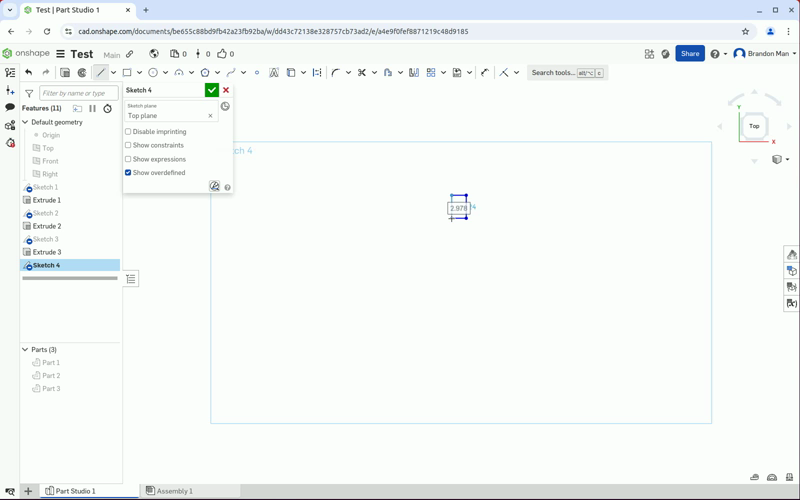
key_up(shift)
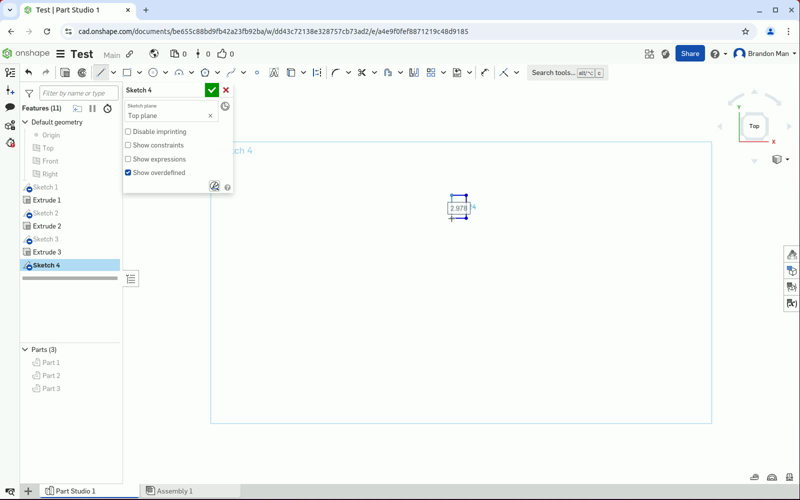
click(451, 218)
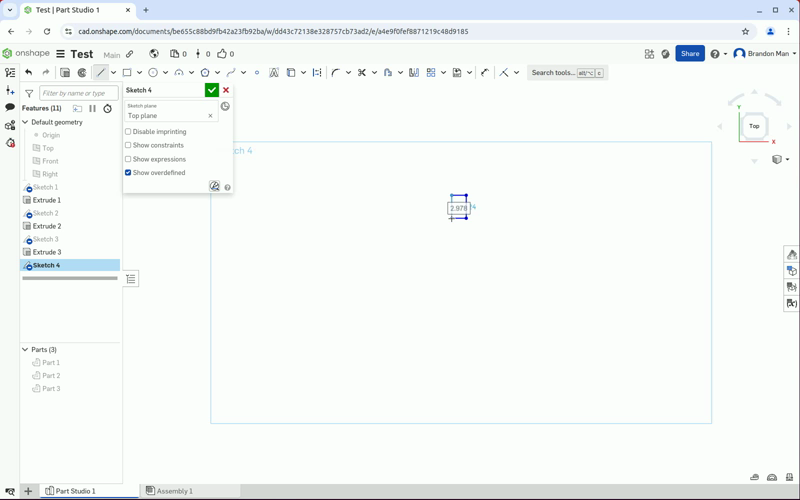
key(esc)
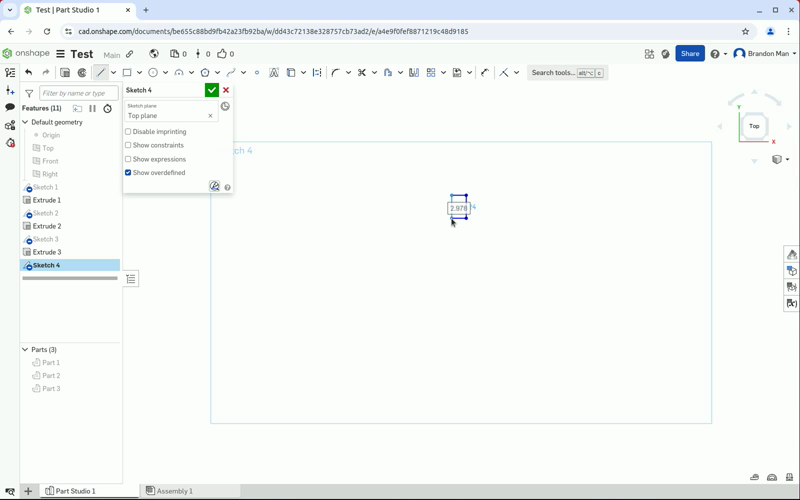
mouse_move(453, 203)
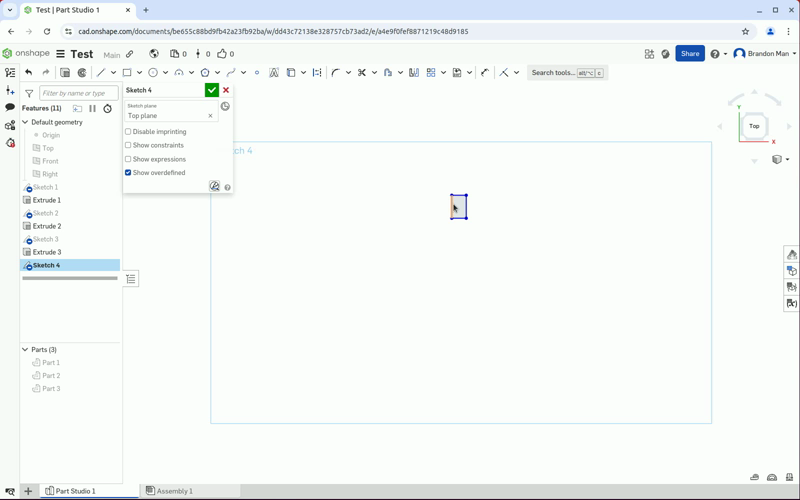
scroll(6)
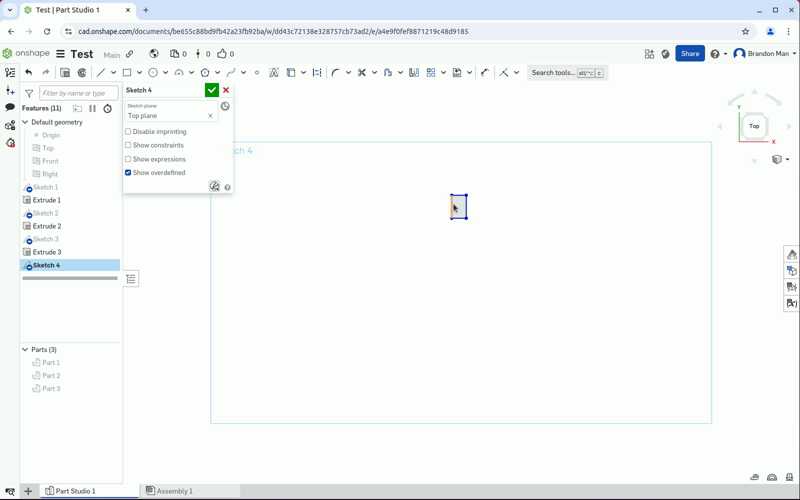
scroll(6)
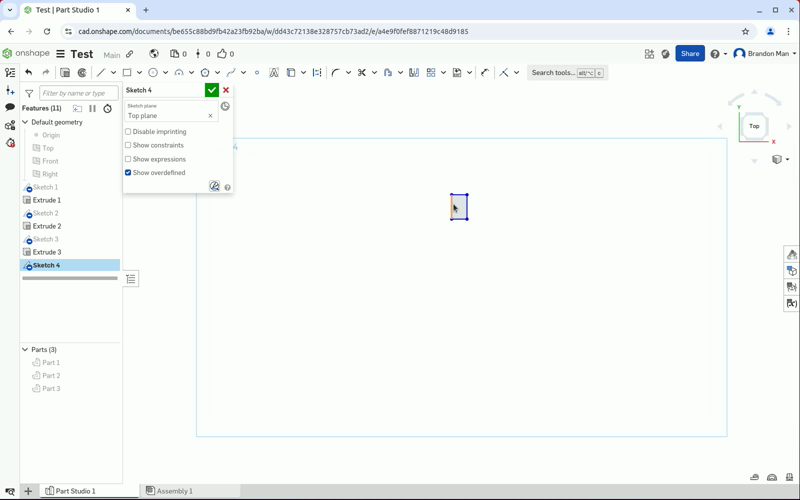
scroll(6)
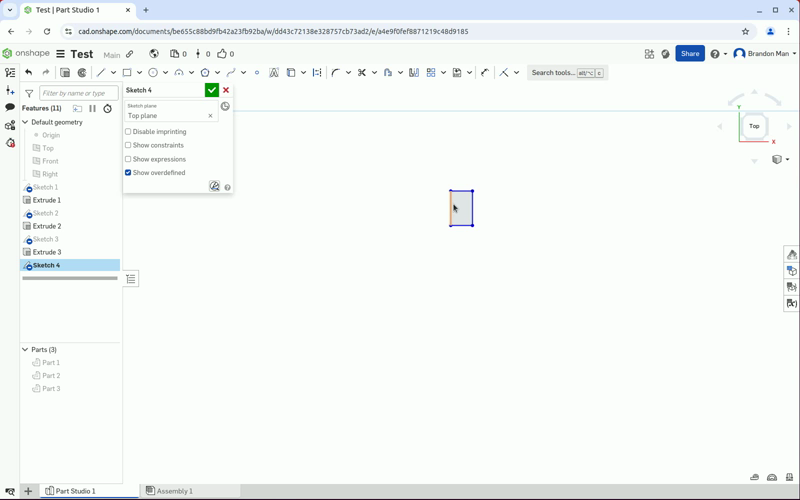
scroll(6)
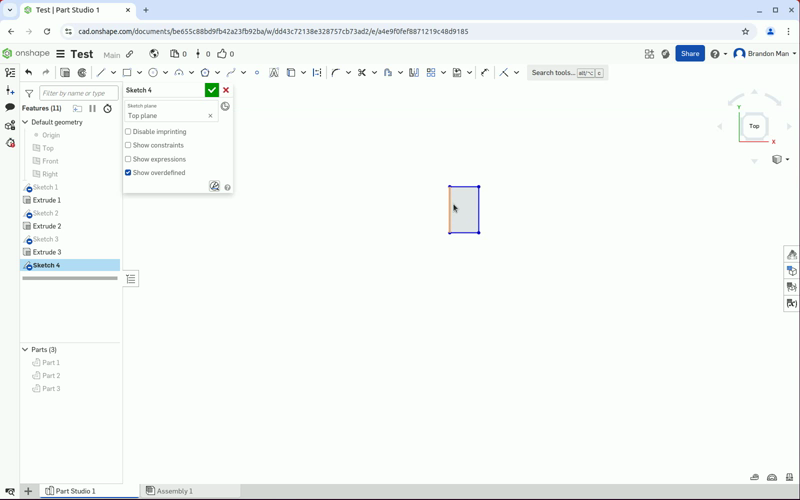
scroll(6)
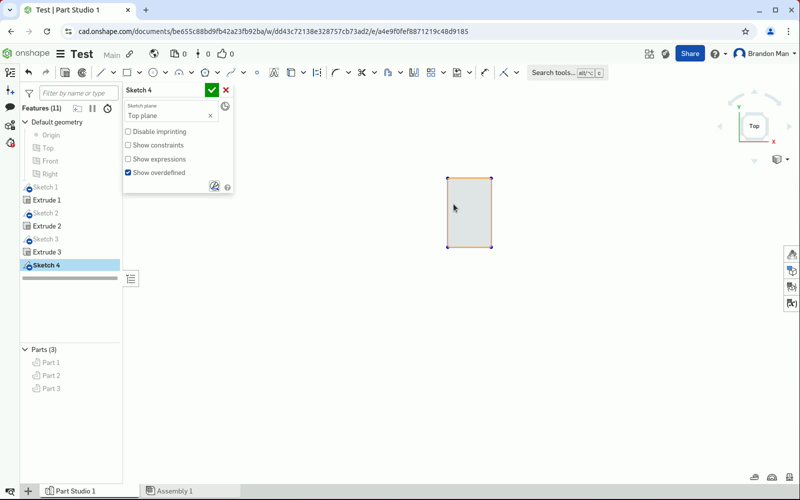
scroll(6)
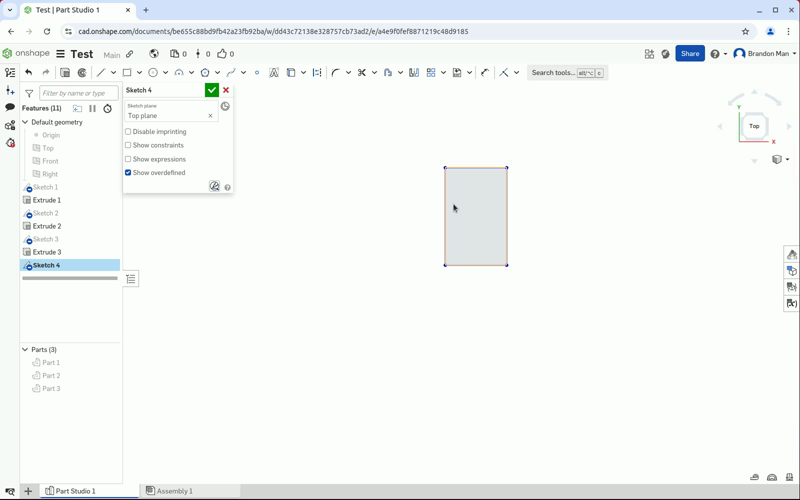
scroll(6)
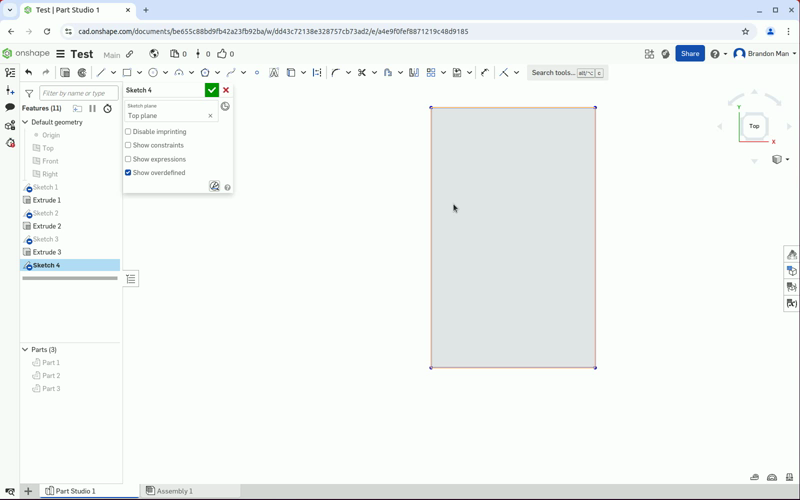
click(453, 203)
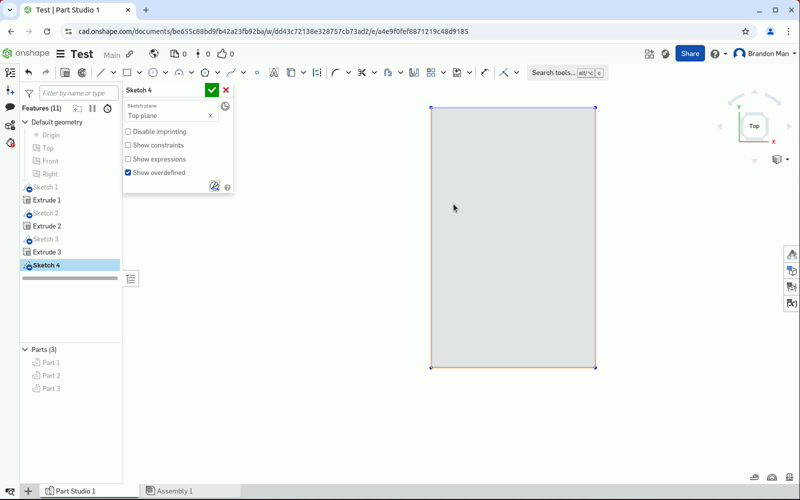
scroll(-6)
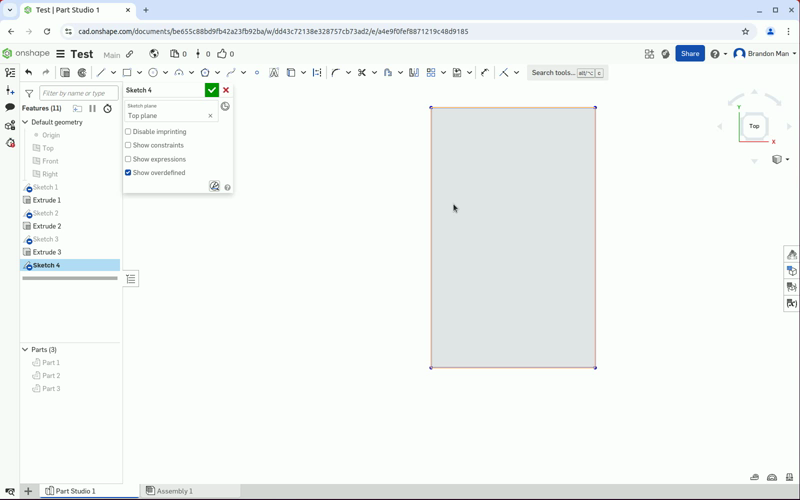
scroll(-6)
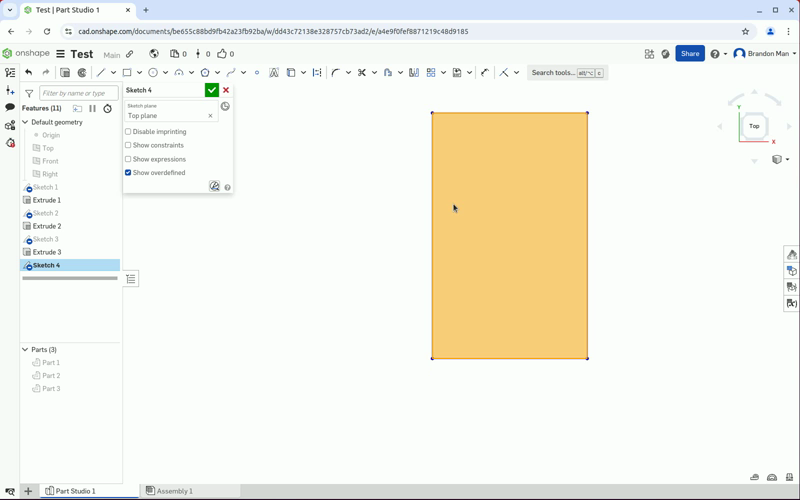
scroll(-6)
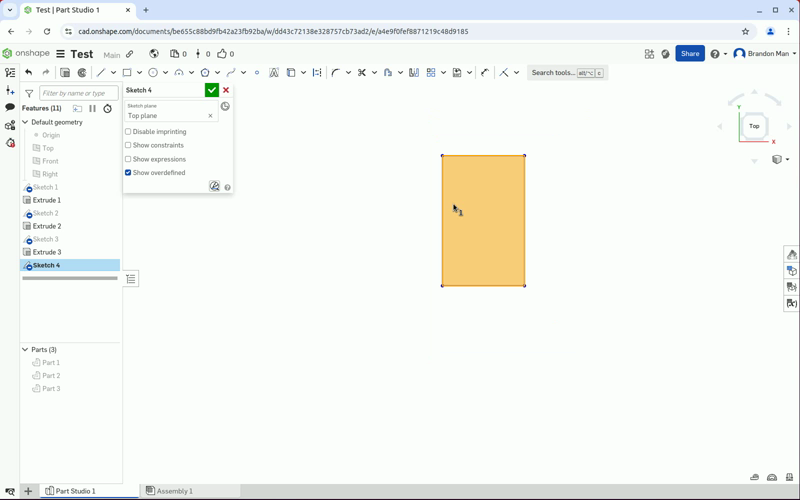
scroll(-6)
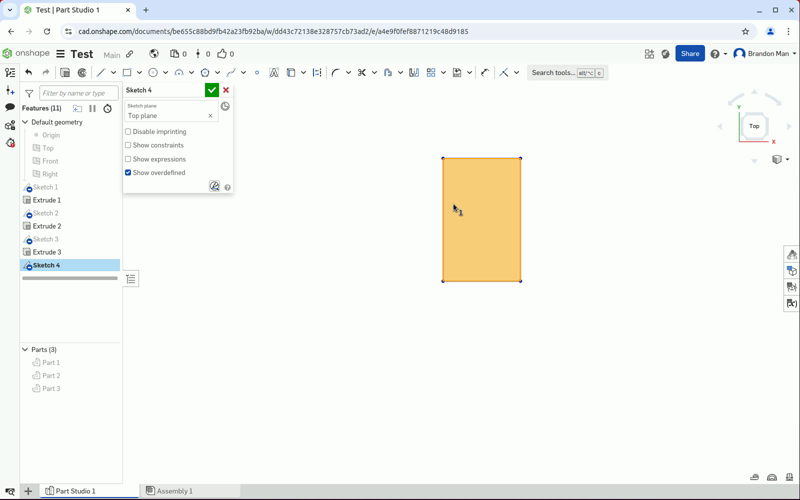
scroll(-6)
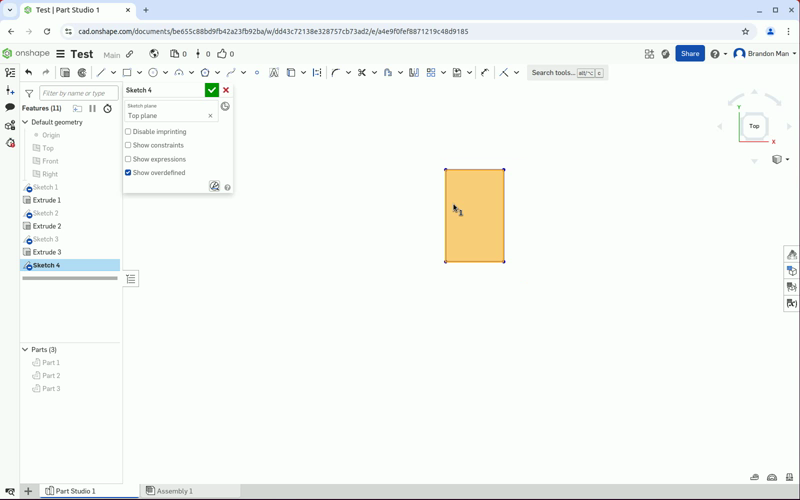
scroll(-6)
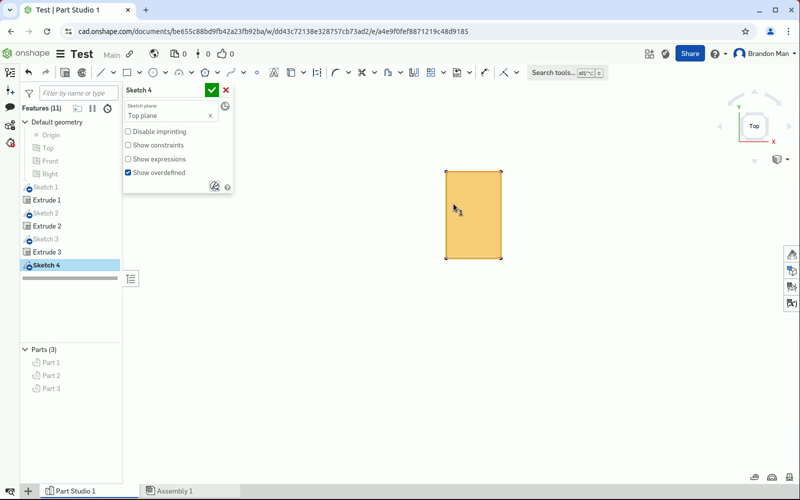
scroll(-6)
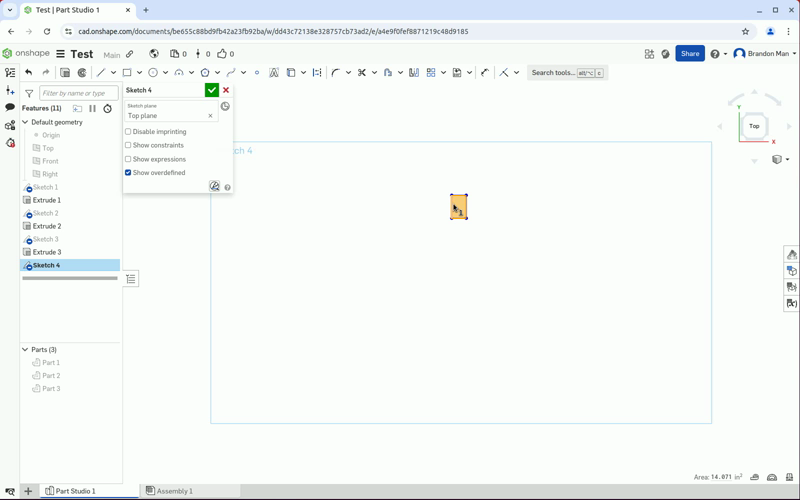
mouse_move(73, 352)
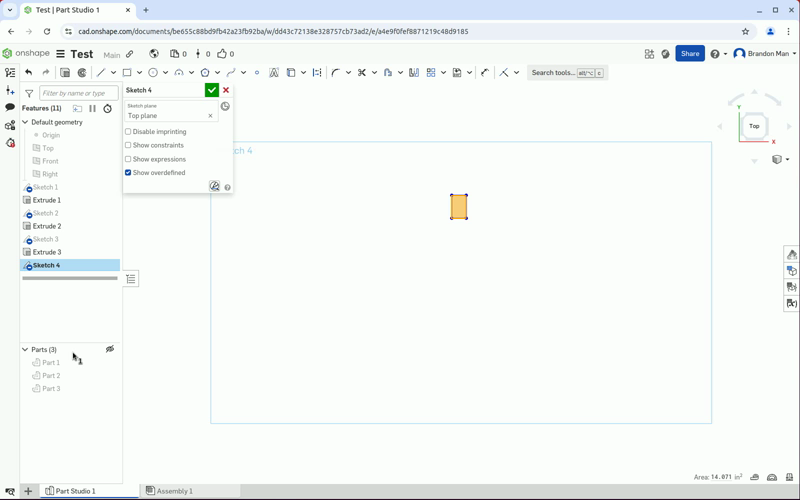
key(shift+y)
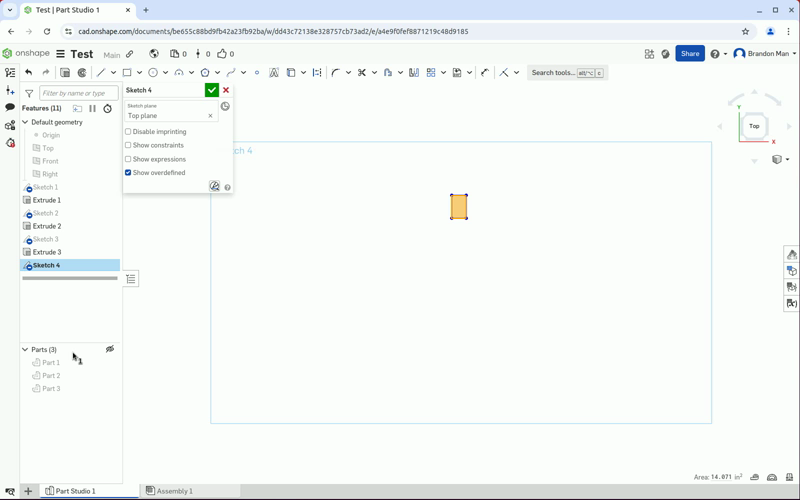
key(shift+e)
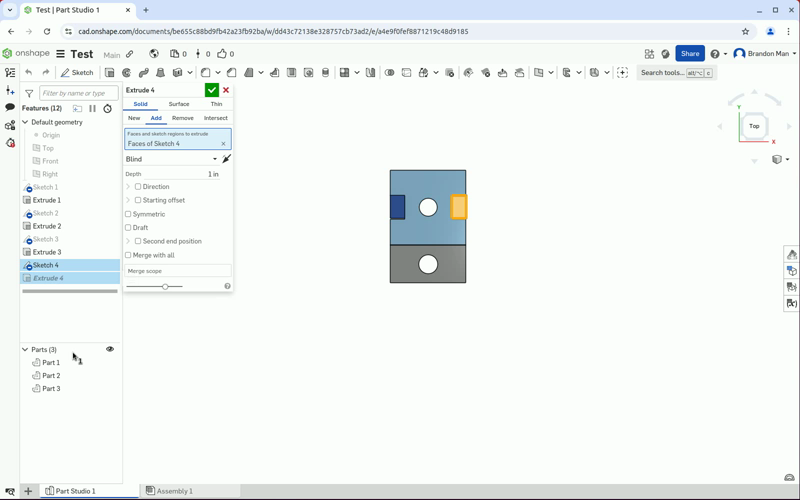
mouse_move(143, 106)
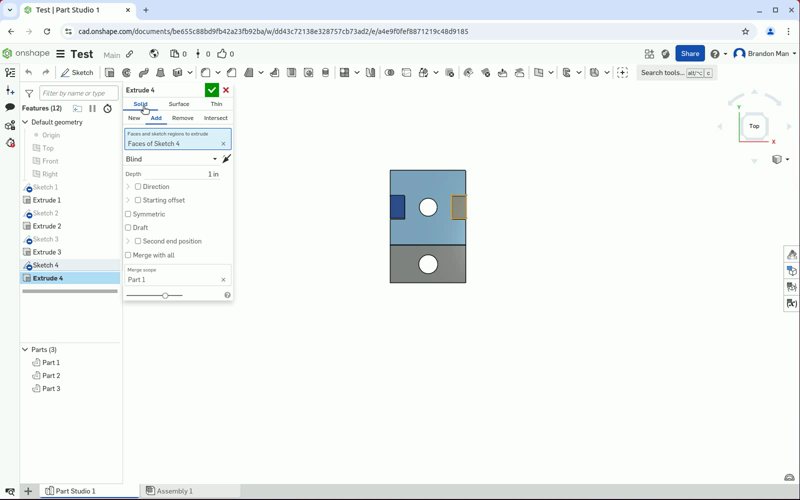
click(143, 106)
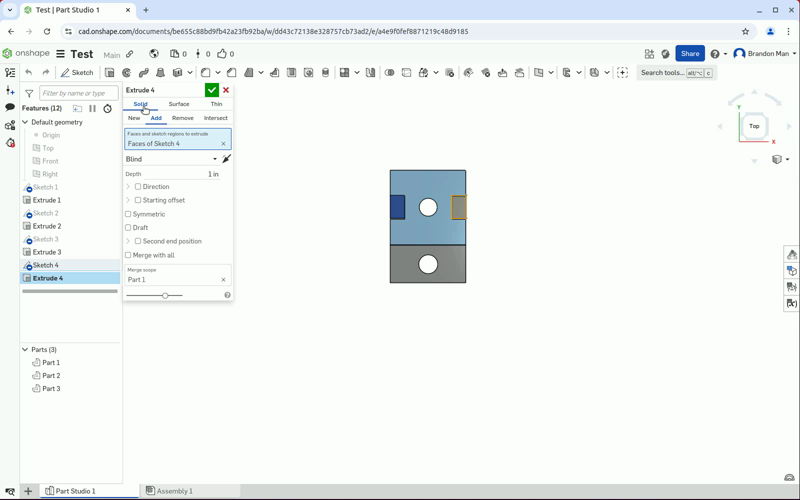
mouse_move(137, 120)
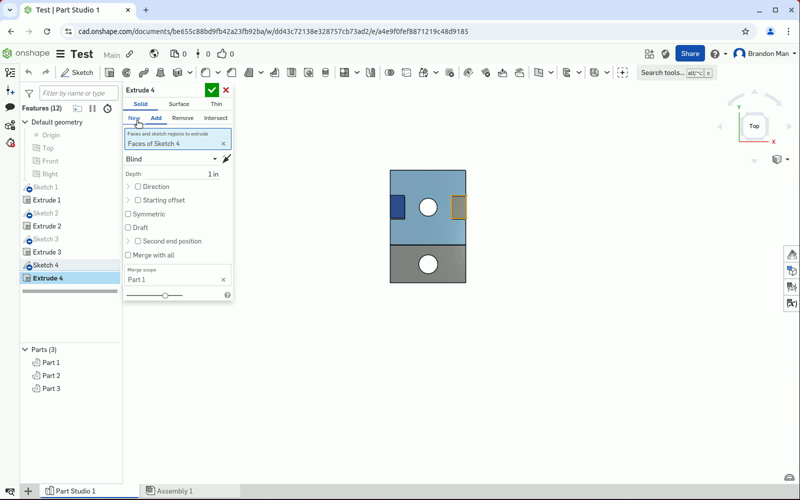
click(137, 120)
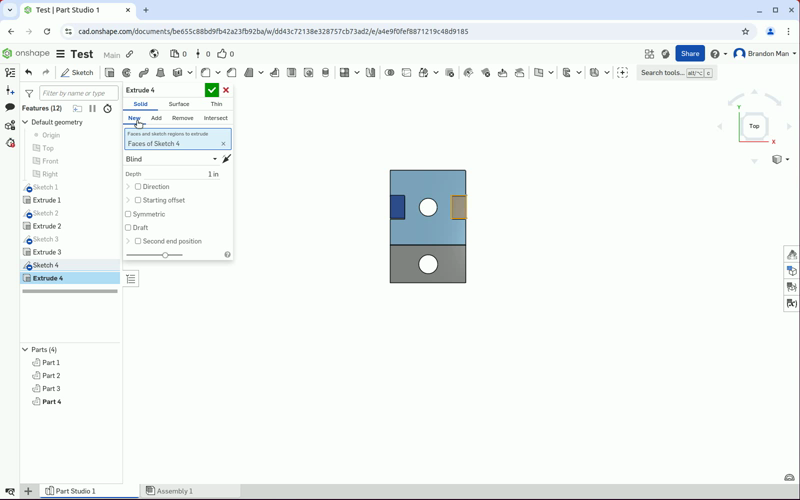
key(tab, 4)
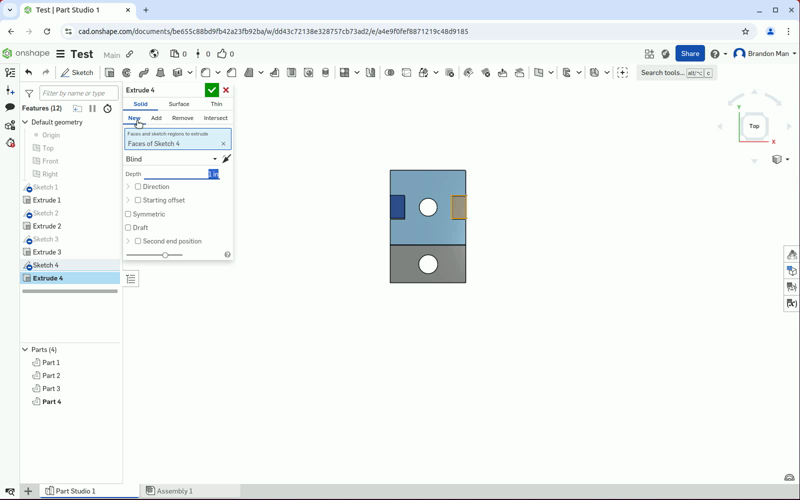
text(7.703)
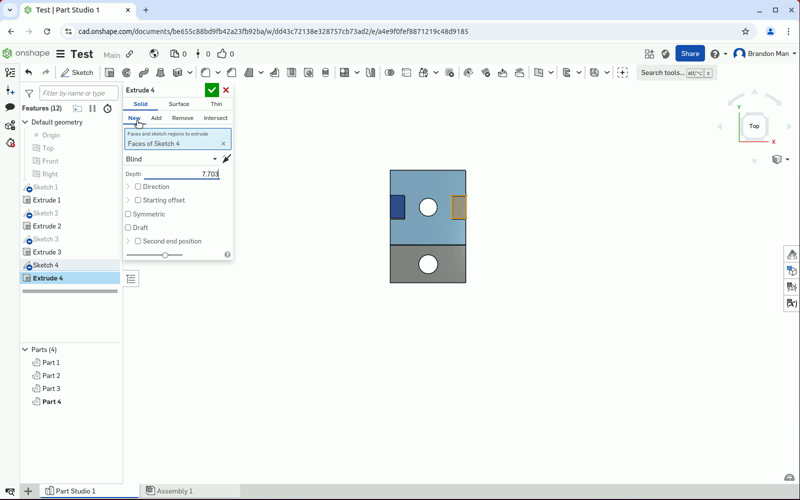
key(enter)
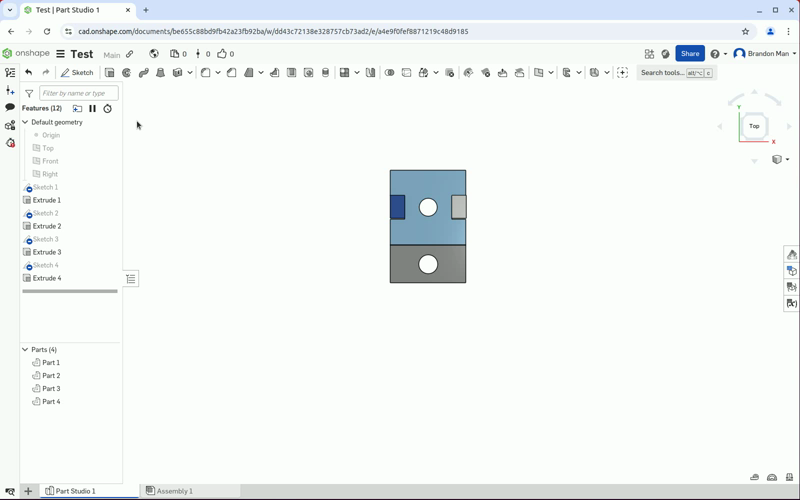
key(shift+h)
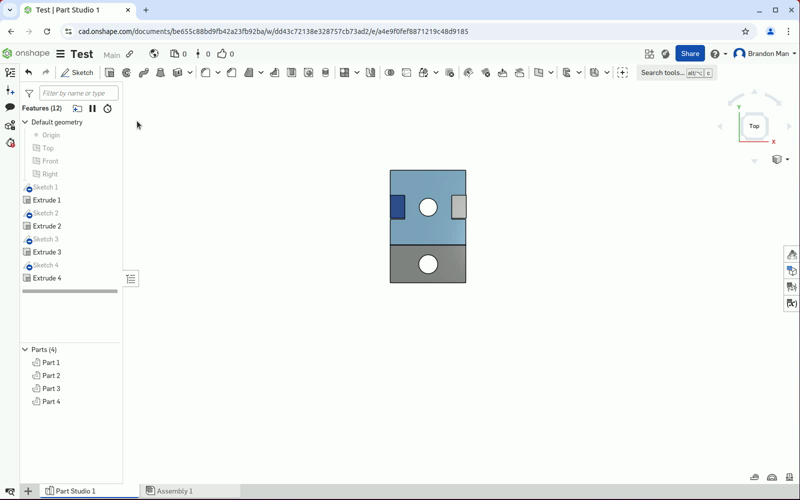
key(shift+h)
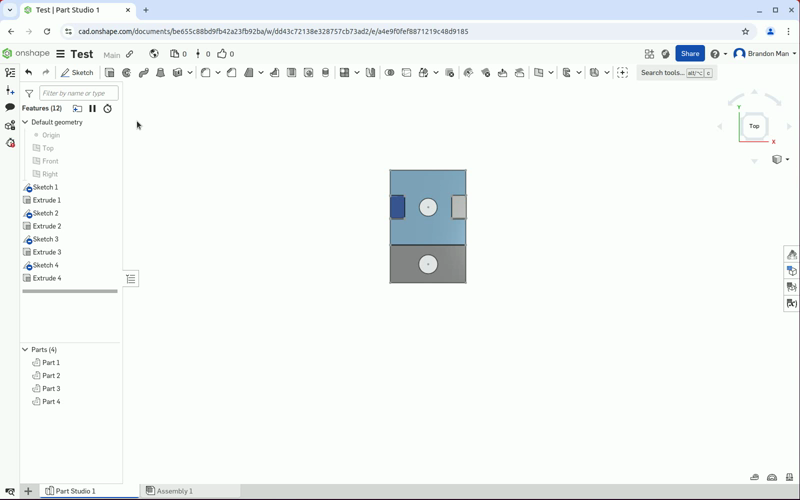
key(shift+7)
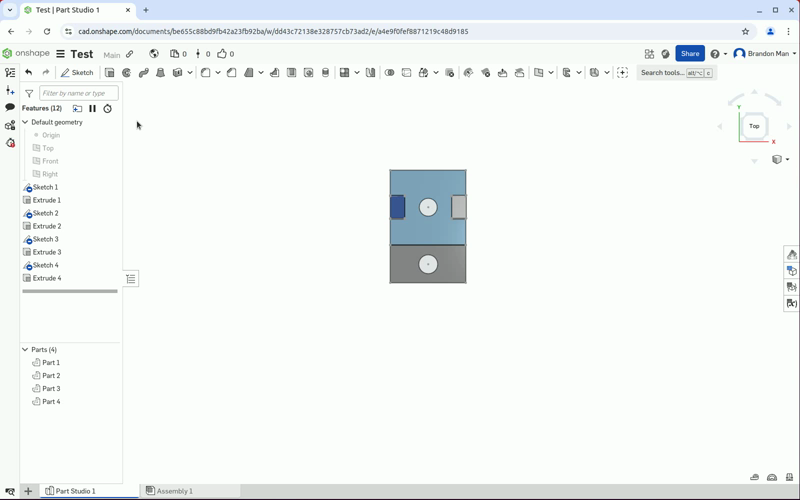
key(up, 3)
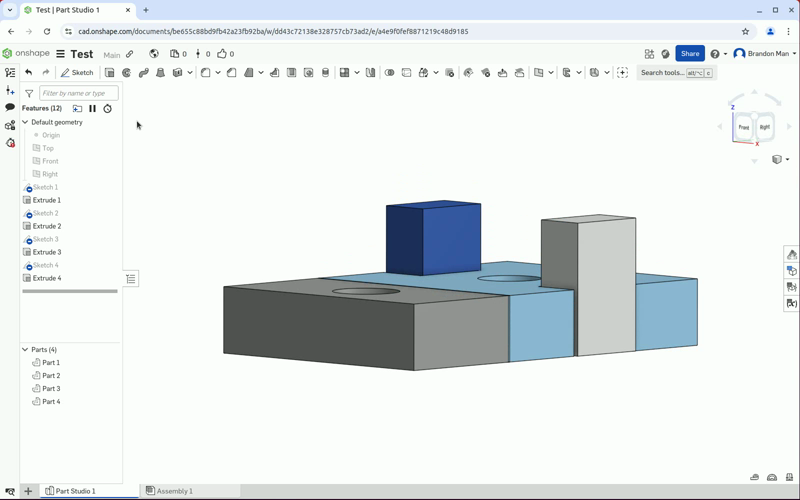
key(left, 3)
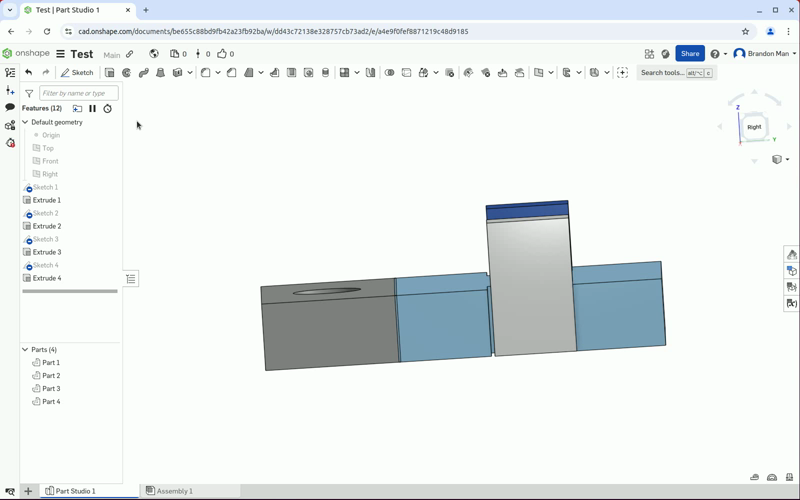
key(right, 3)
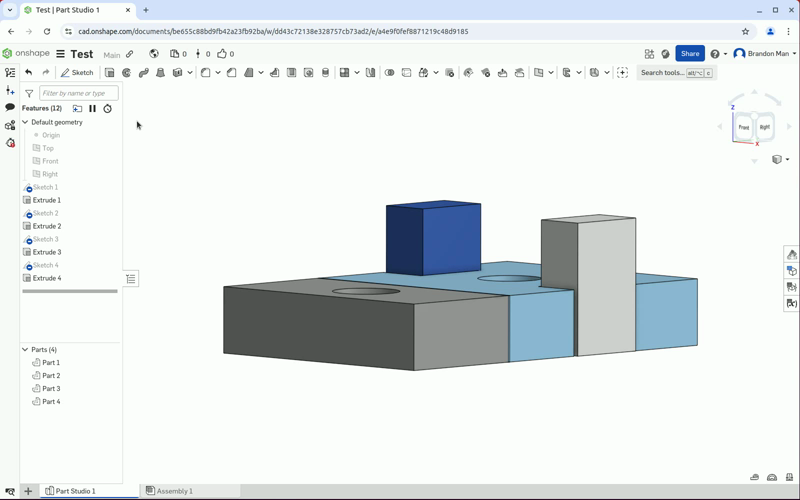
key(down, 3)
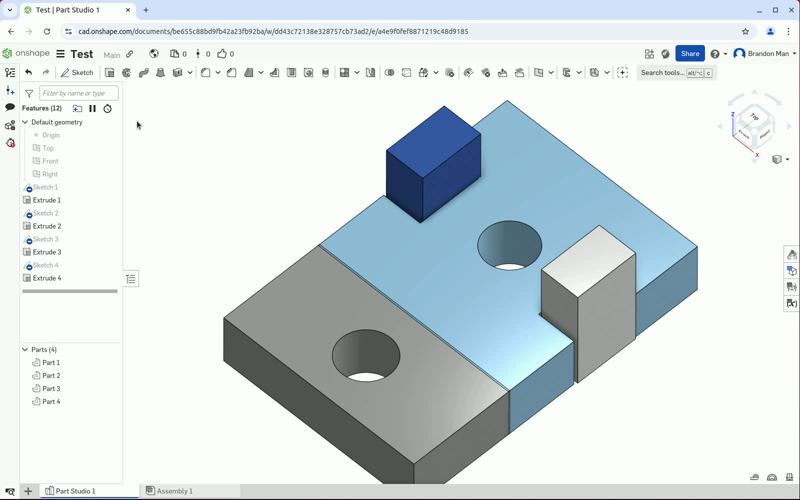
mouse_move(73, 189)
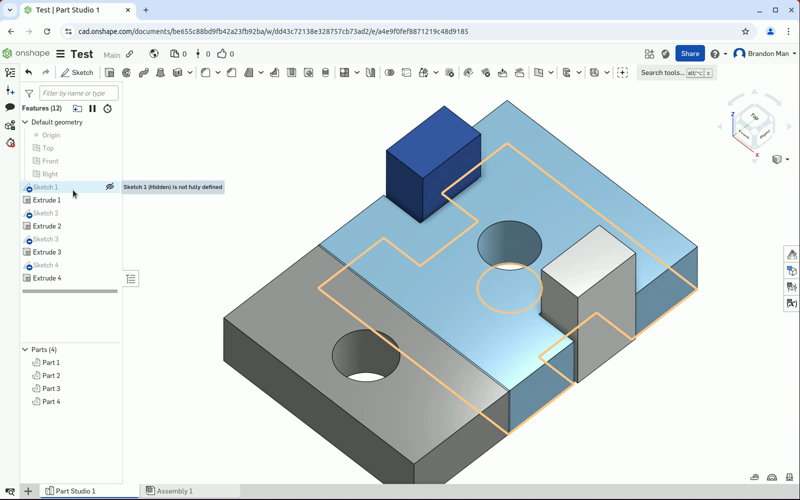
click(73, 189)